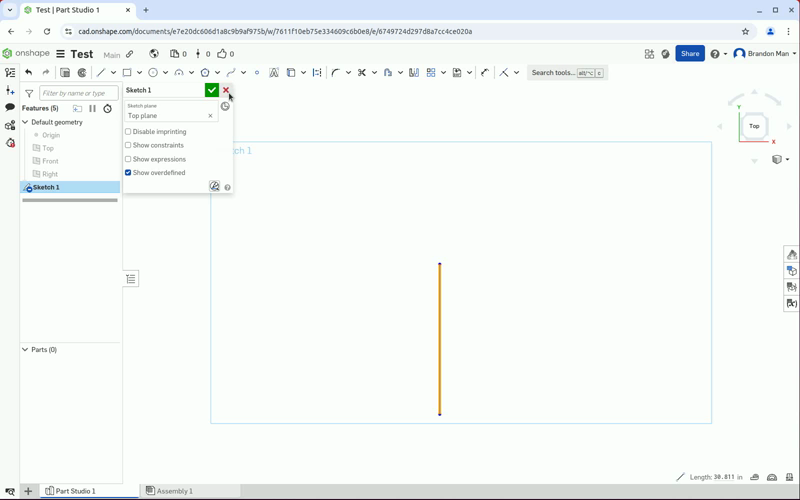
key(shift+h)
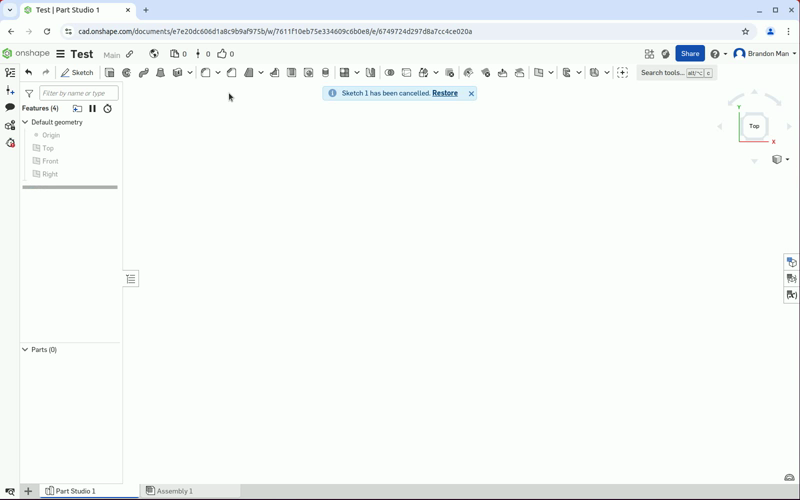
mouse_move(73, 352)
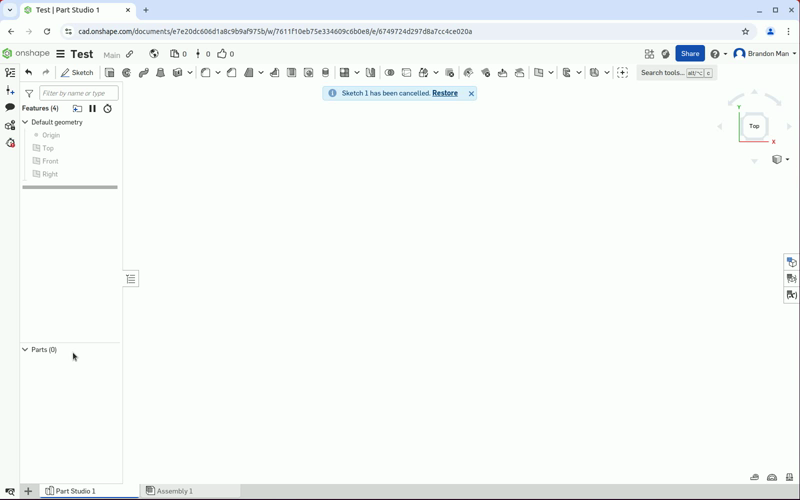
key(y)
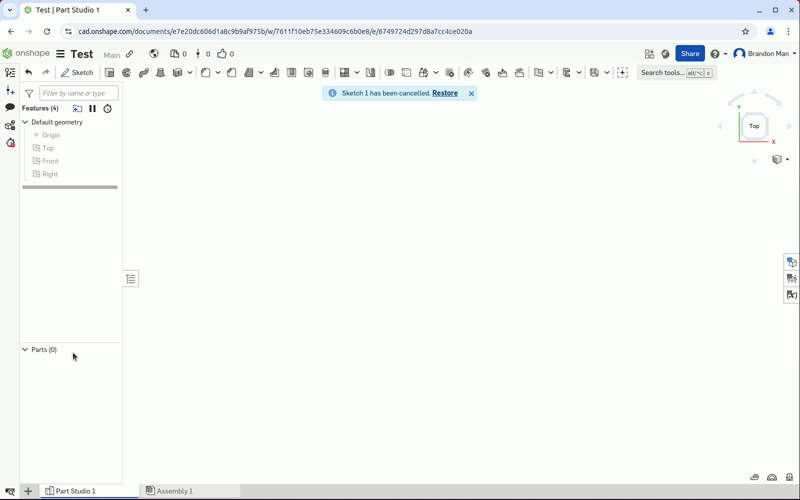
key(shift+p)
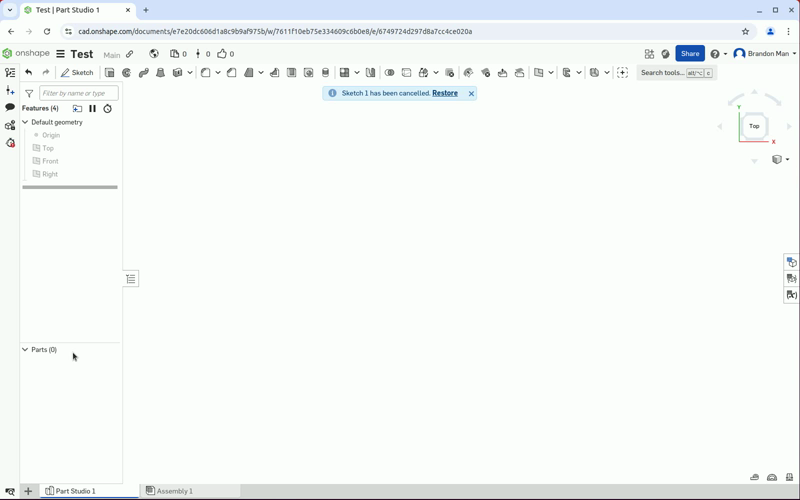
key(space)
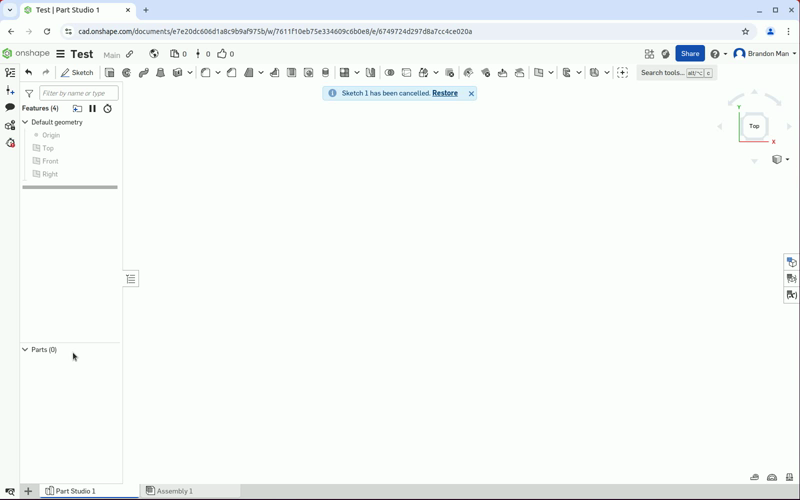
key_down(shift)
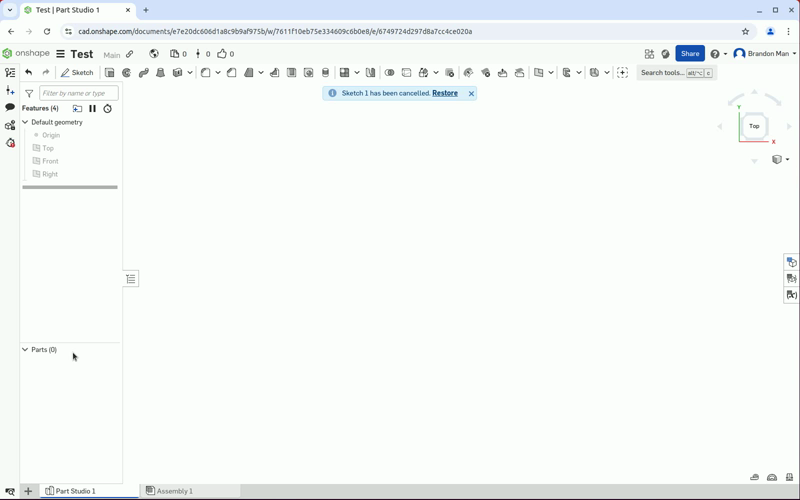
key(up)
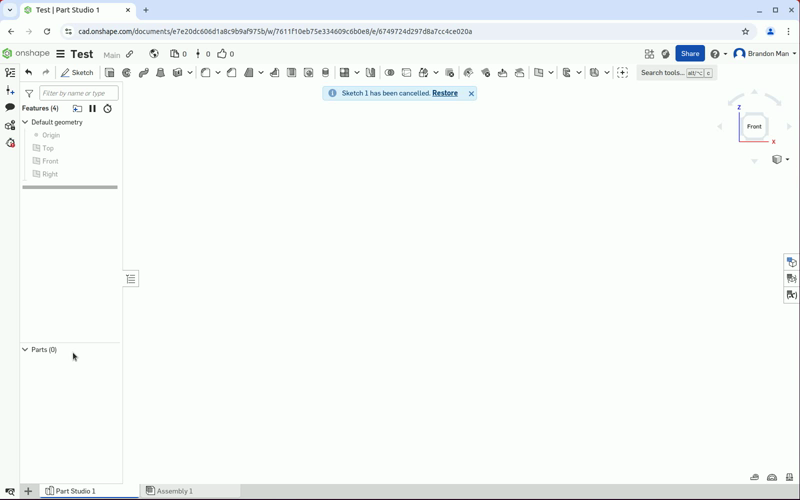
key_up(shift)
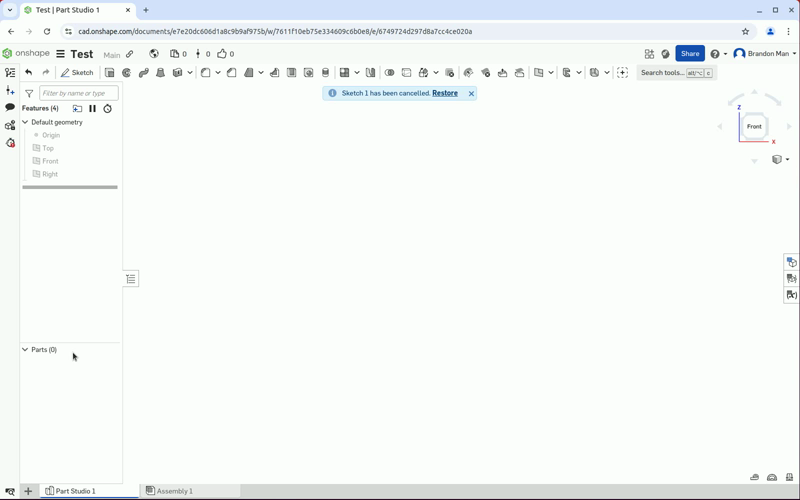
mouse_move(73, 352)
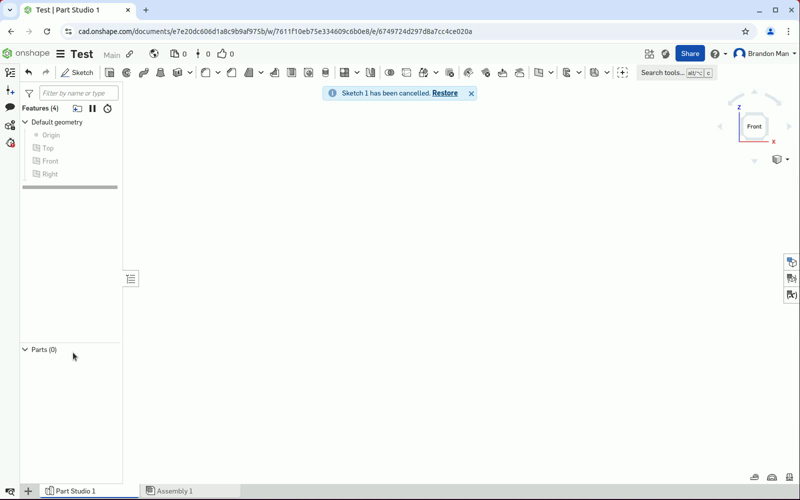
key(shift+y)
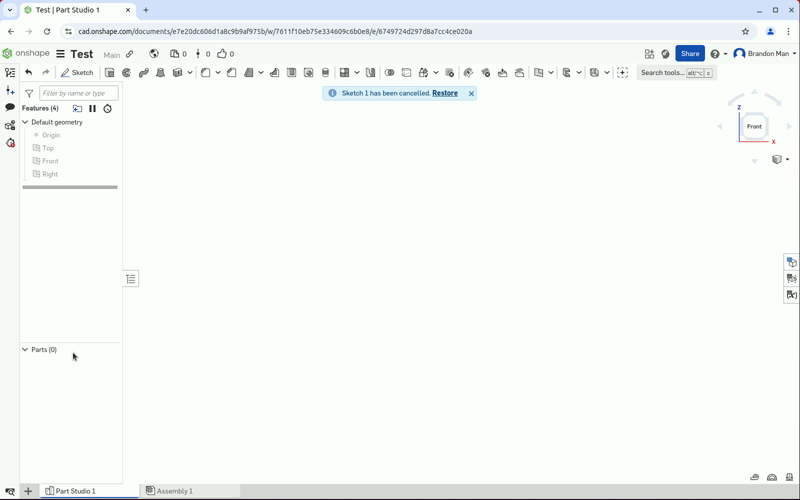
key(shift+s)
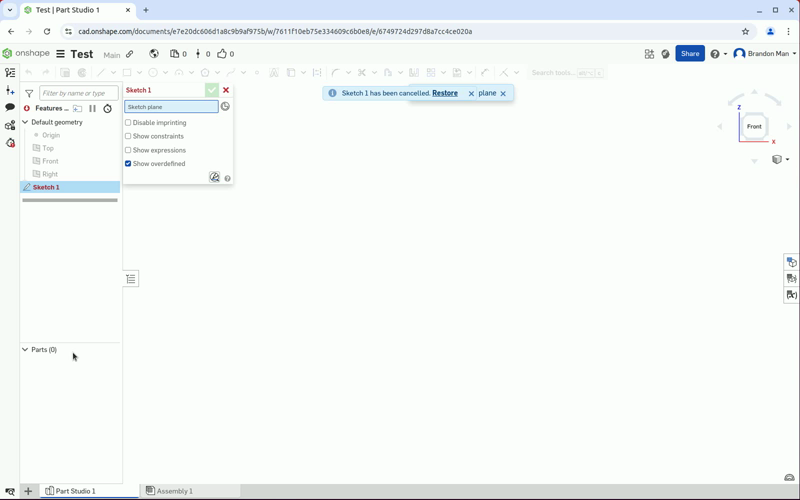
mouse_move(73, 163)
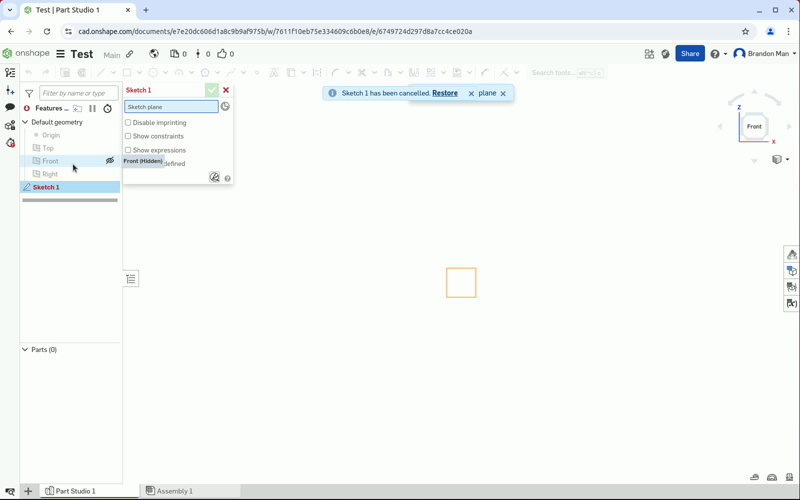
click(73, 163)
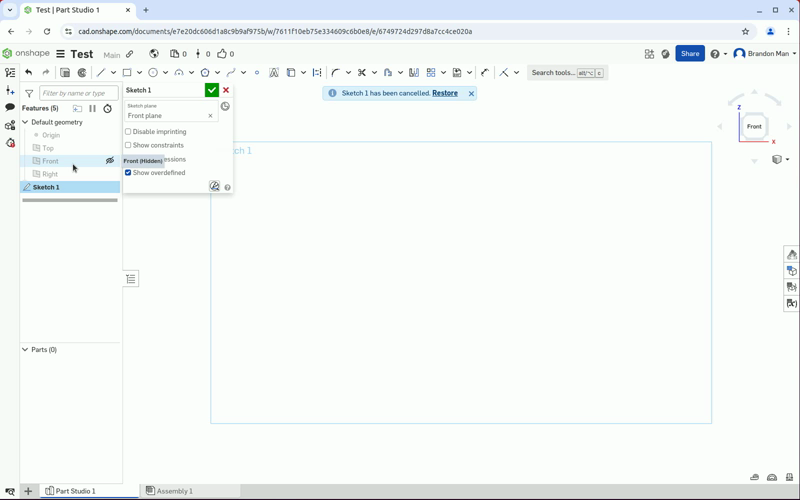
mouse_move(73, 352)
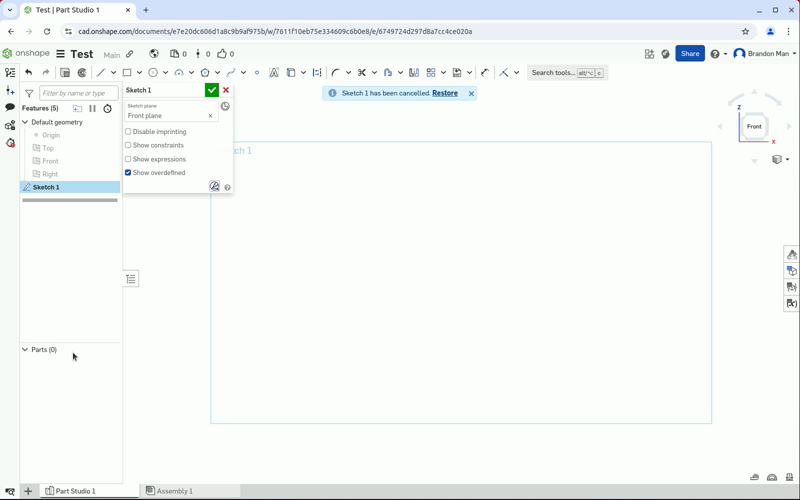
key(y)
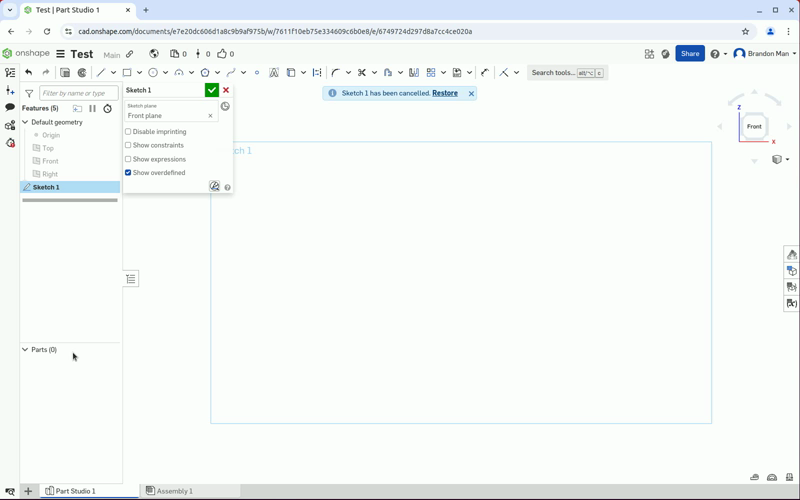
key(l)
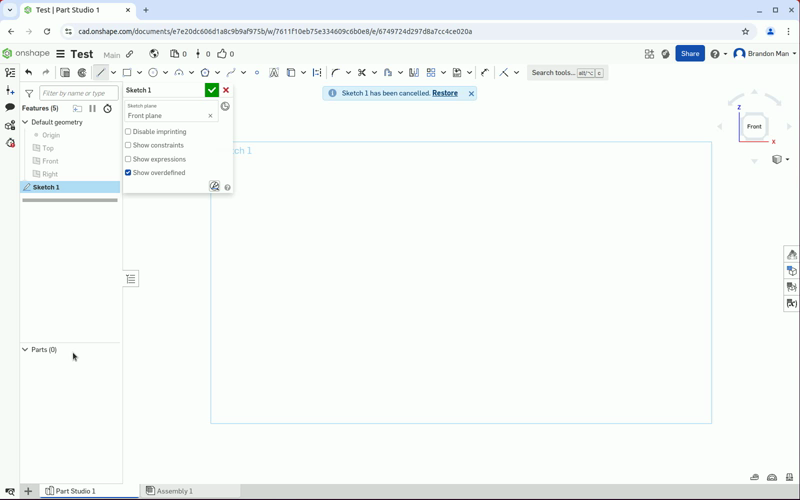
key_down(shift)
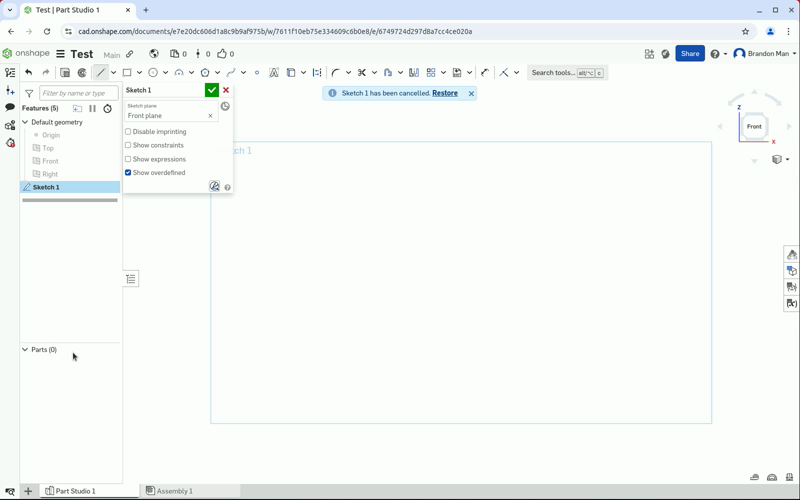
mouse_move(401, 282)
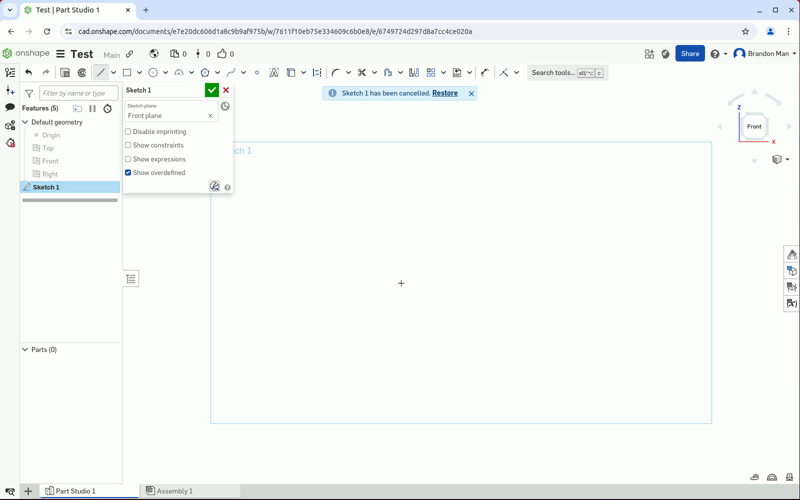
click(401, 282)
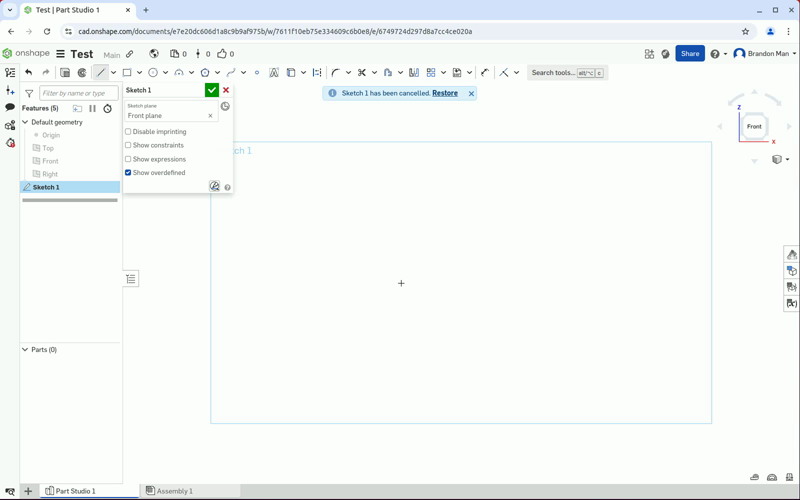
key_up(shift)
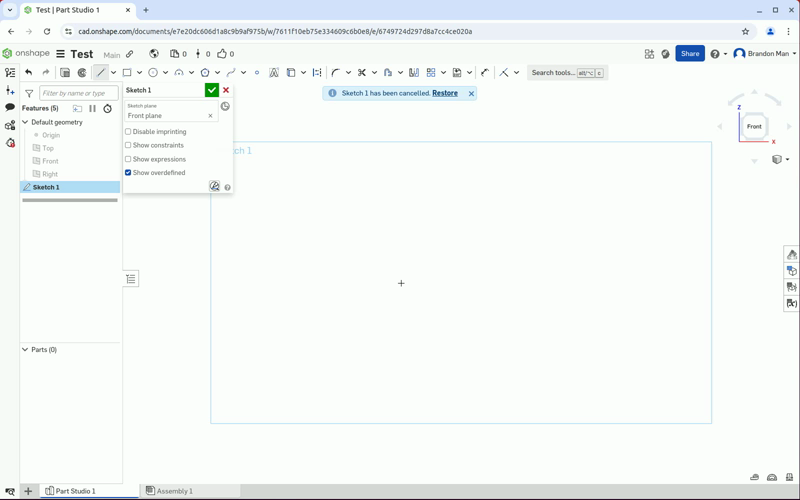
key_down(shift)
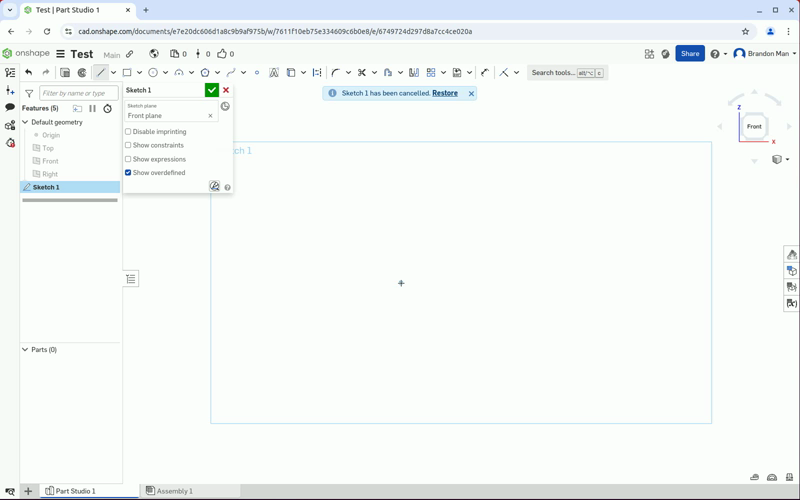
mouse_move(431, 282)
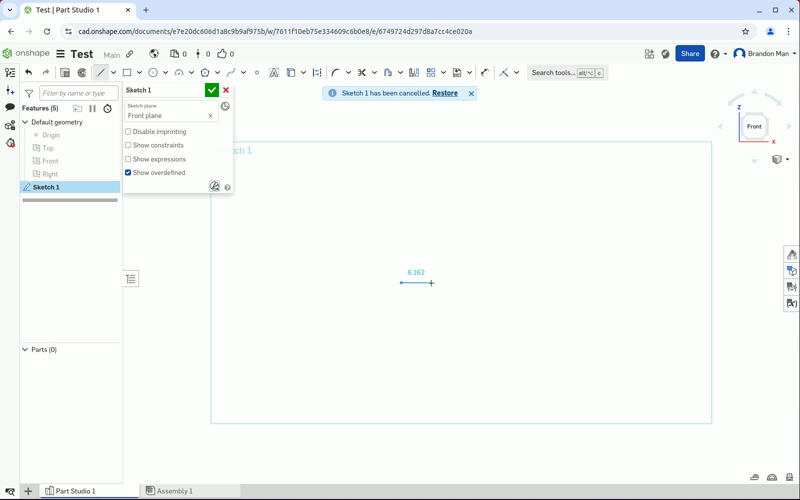
mouse_move(434, 282)
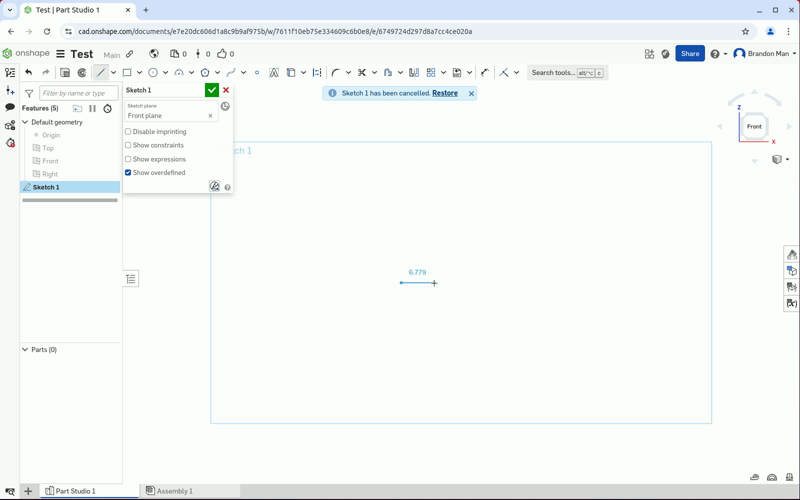
click(434, 282)
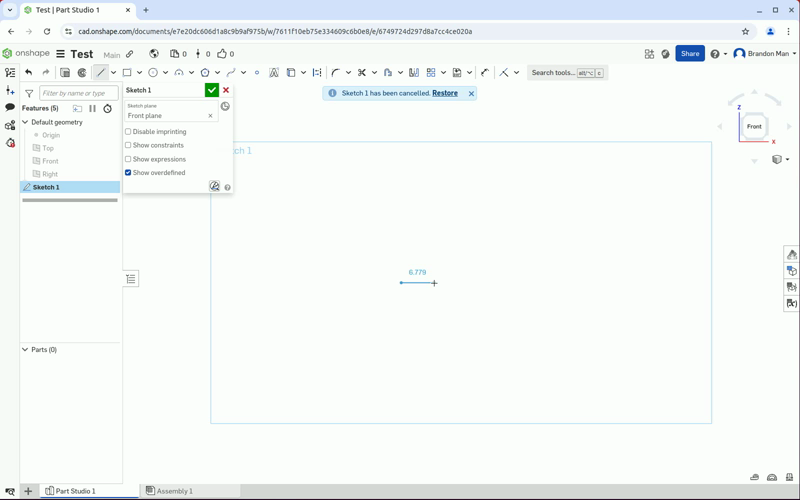
key_up(shift)
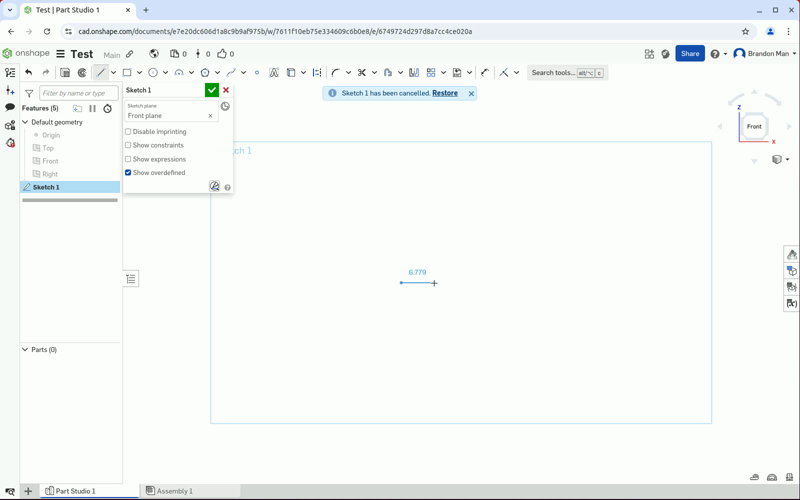
key_down(shift)
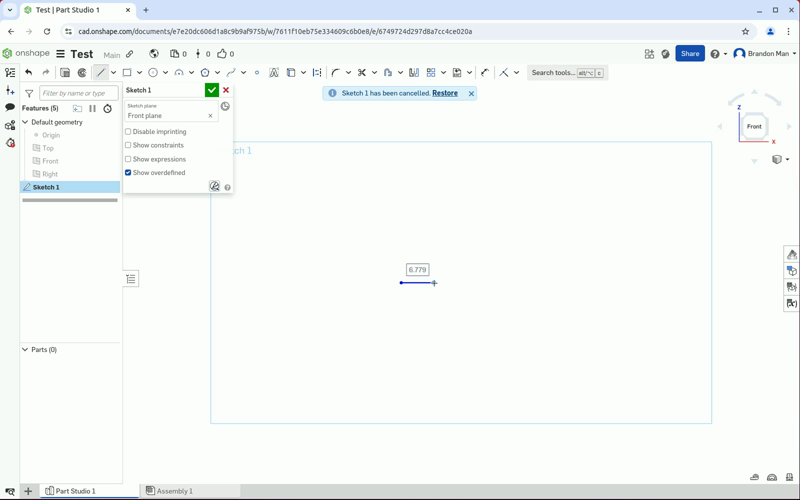
mouse_move(464, 282)
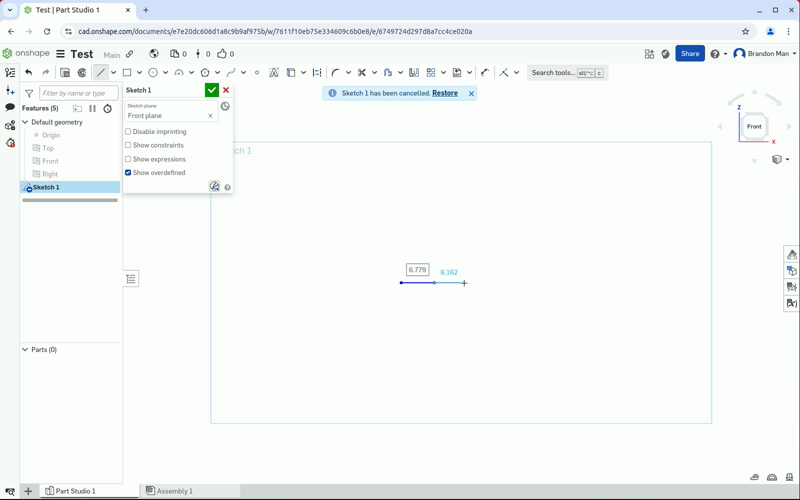
mouse_move(434, 226)
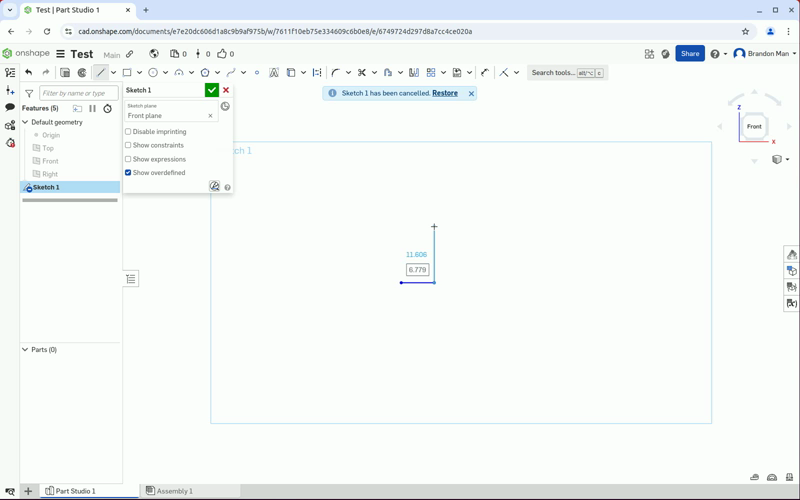
click(434, 226)
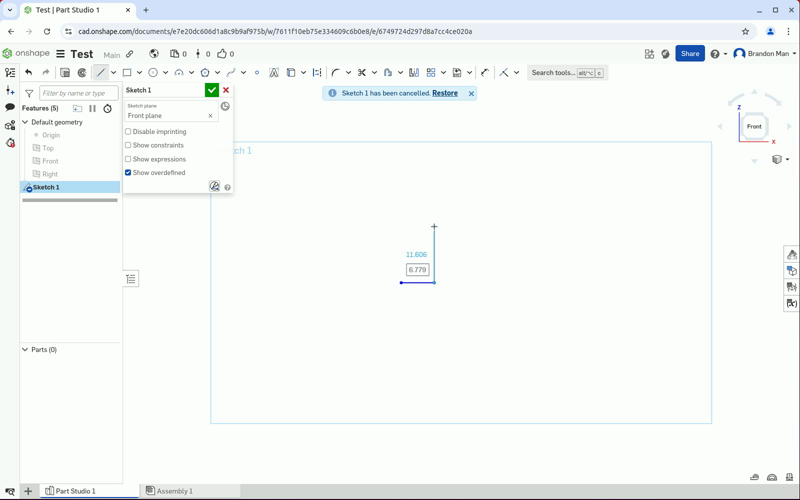
key_up(shift)
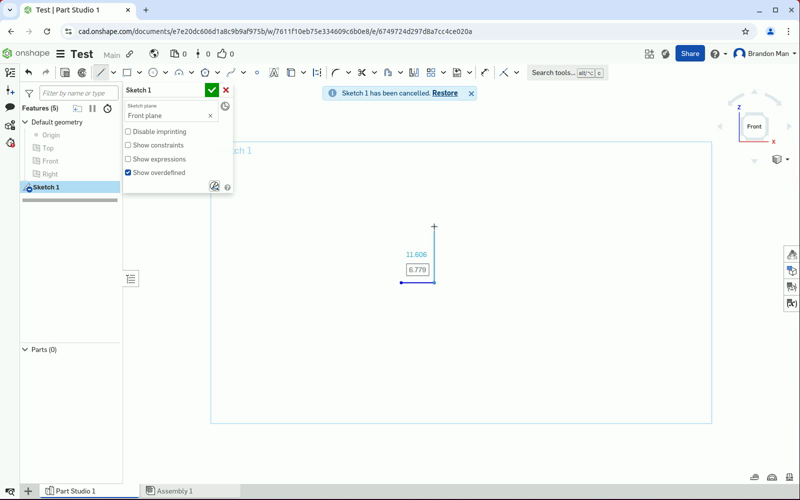
key_down(shift)
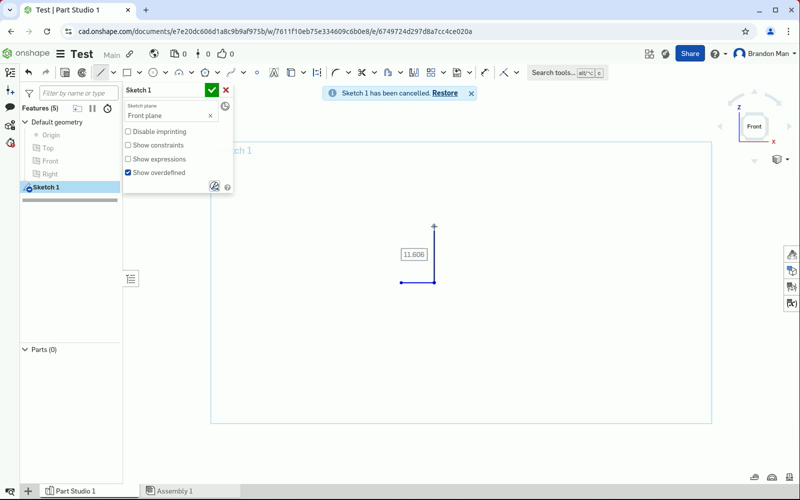
mouse_move(464, 226)
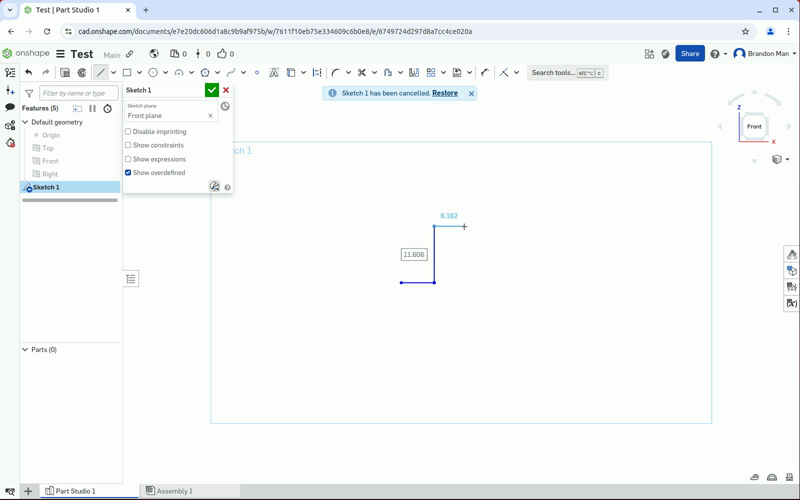
mouse_move(401, 226)
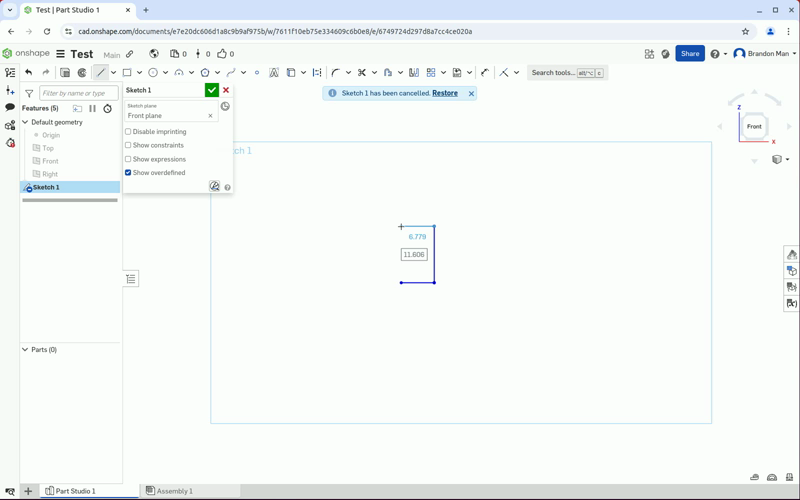
click(401, 226)
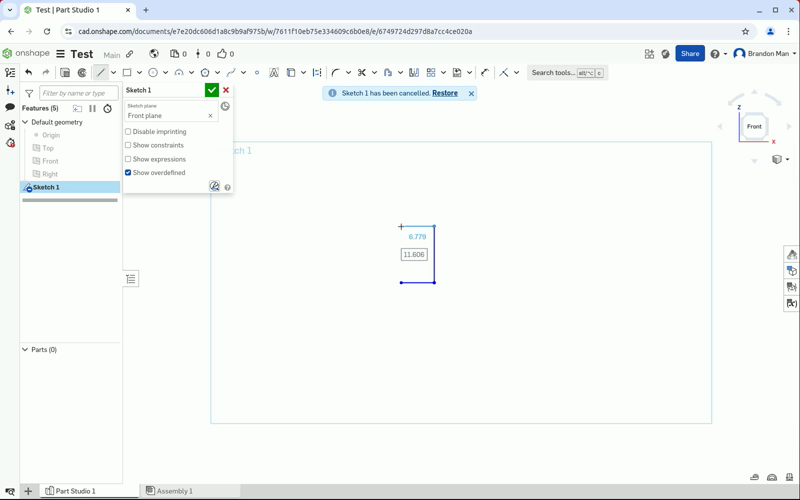
key_up(shift)
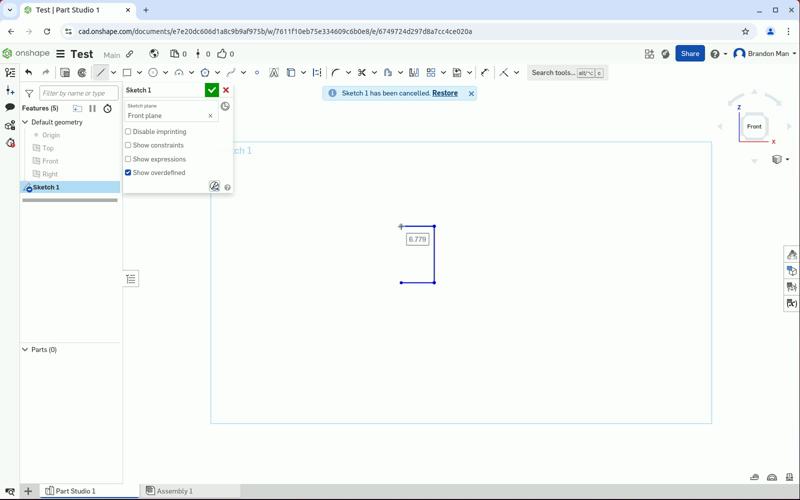
mouse_move(431, 226)
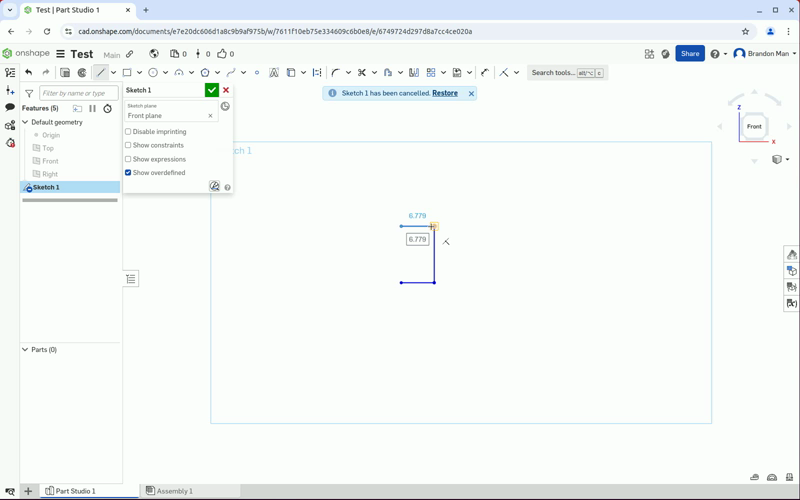
key_down(shift)
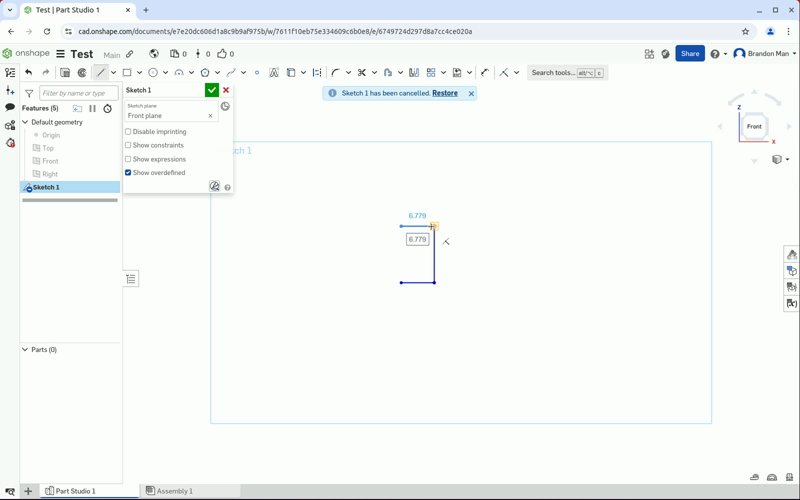
mouse_move(401, 282)
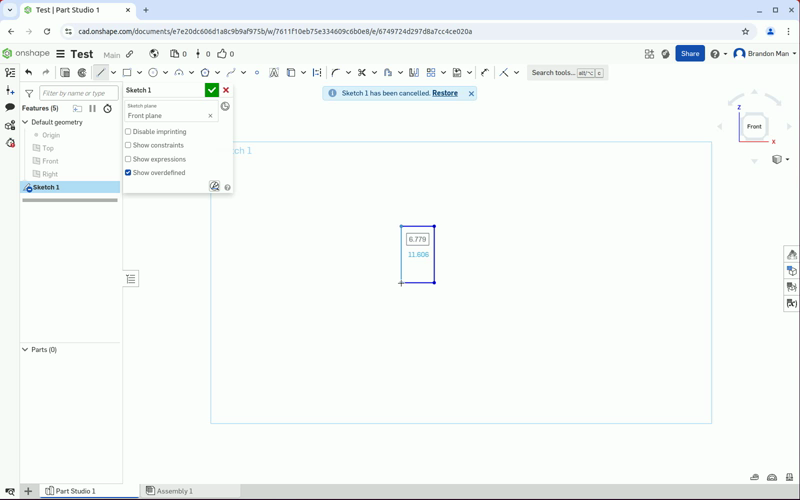
key_up(shift)
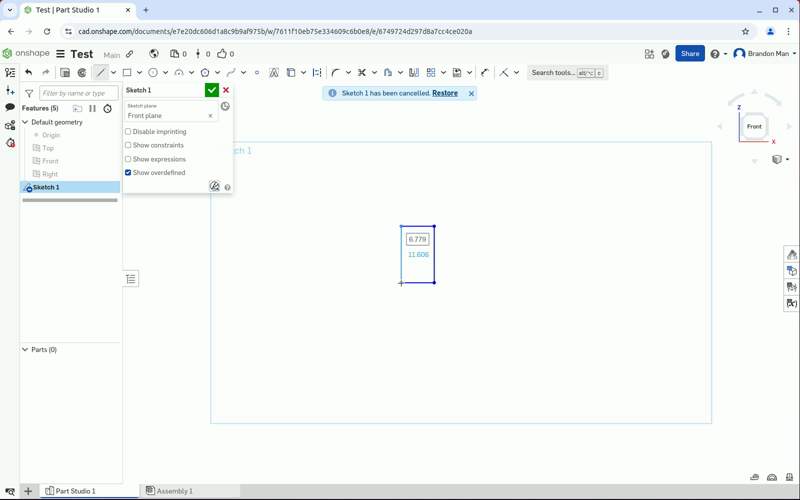
click(401, 282)
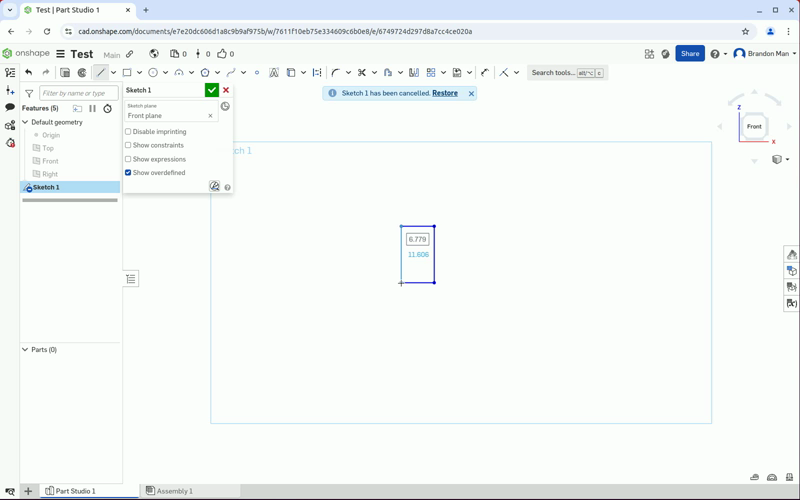
key(esc)
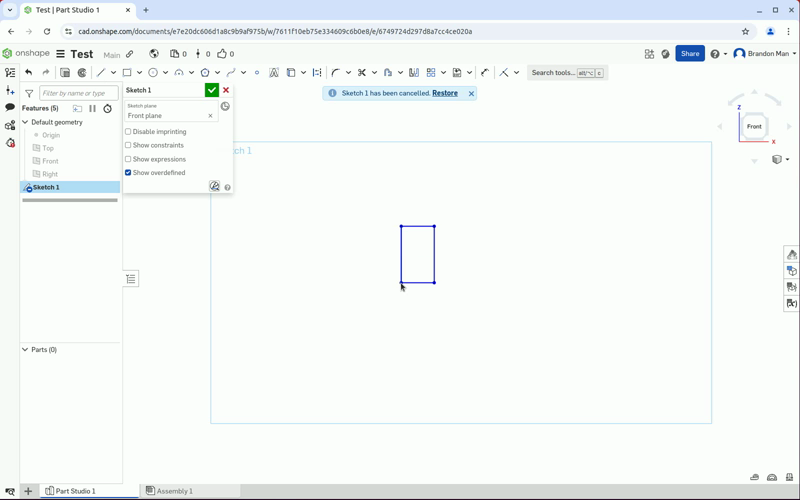
mouse_move(404, 260)
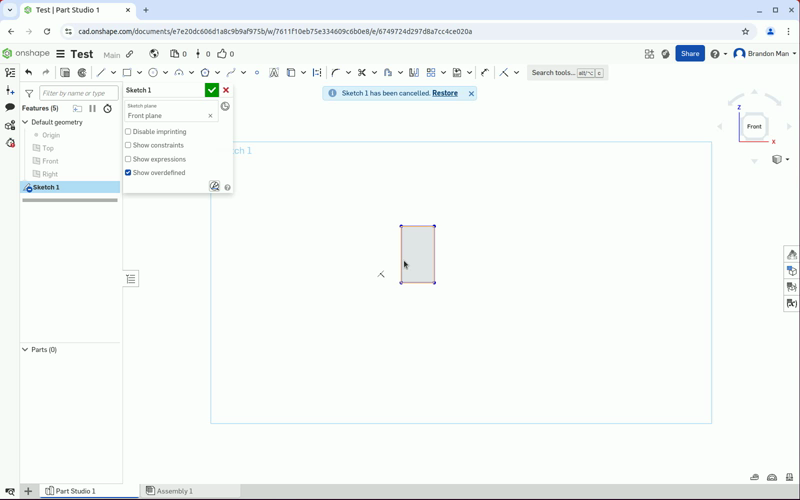
click(404, 260)
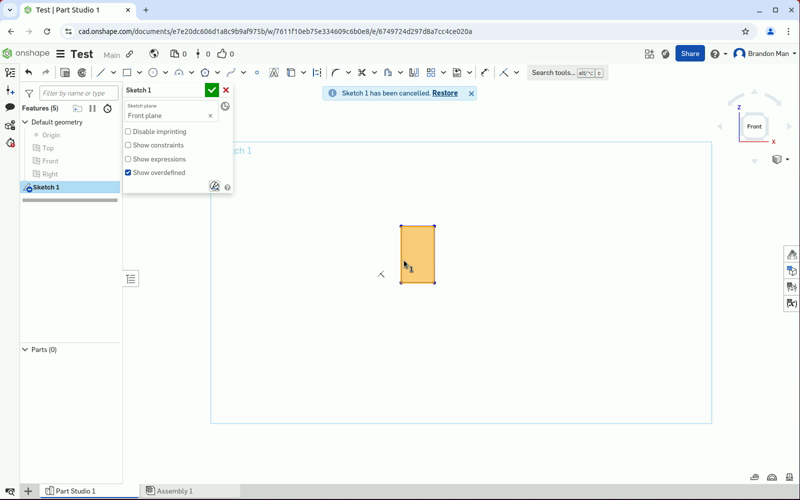
mouse_move(73, 352)
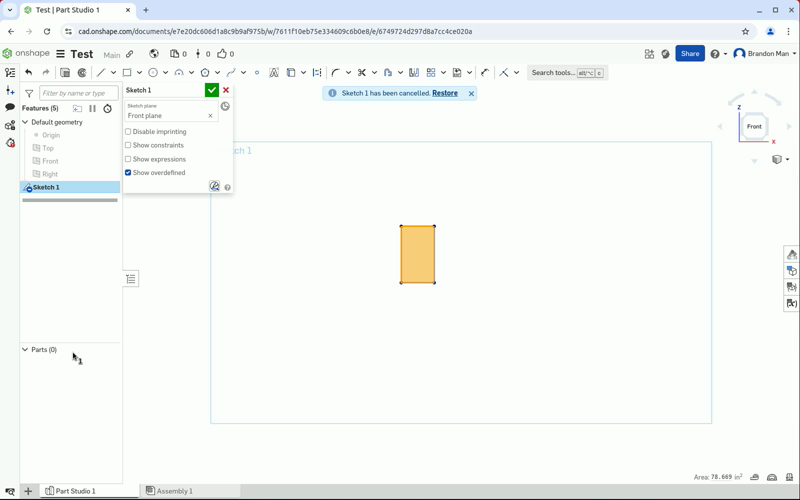
key(shift+y)
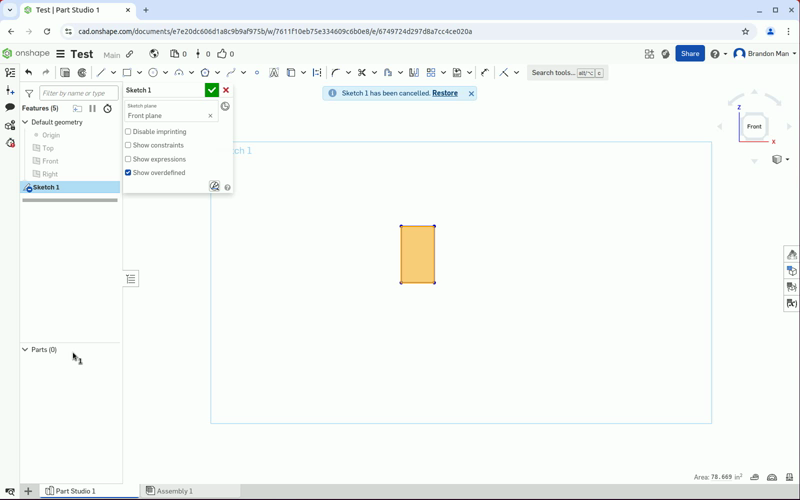
key(shift+e)
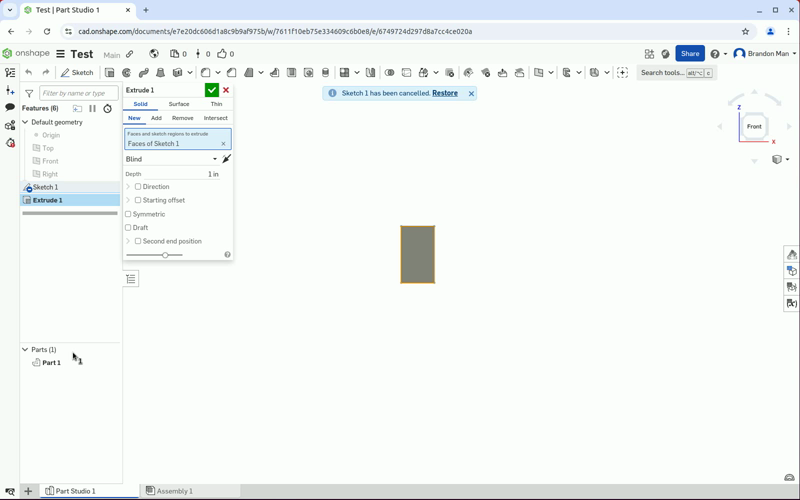
mouse_move(143, 106)
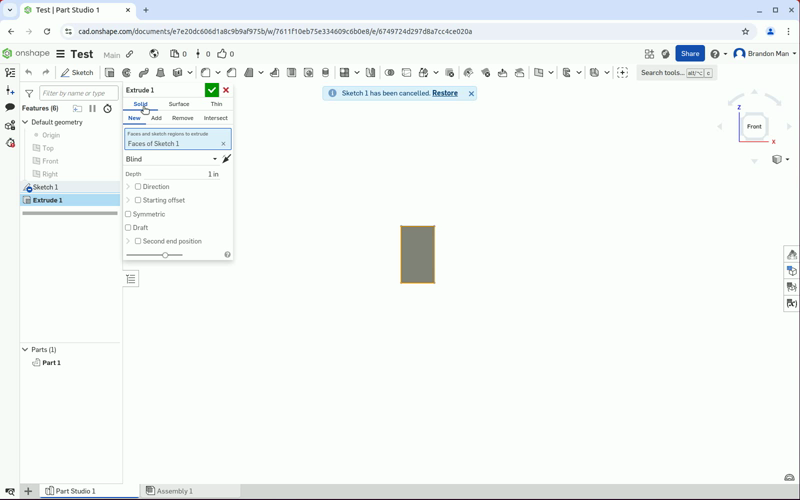
click(143, 106)
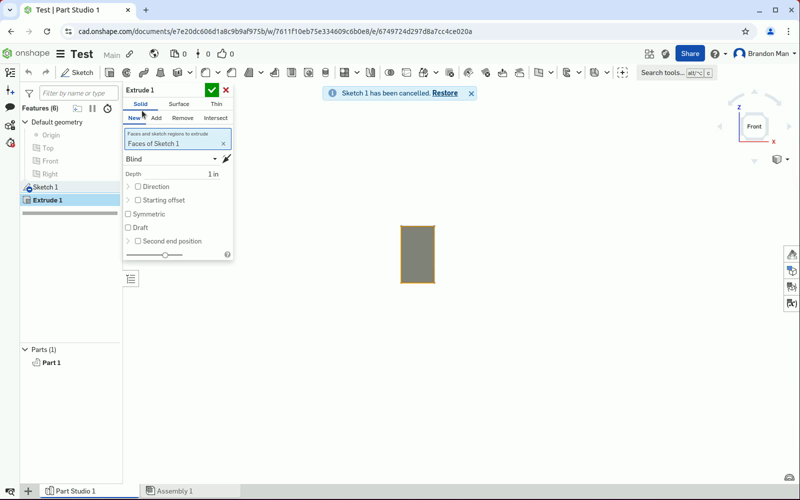
mouse_move(137, 120)
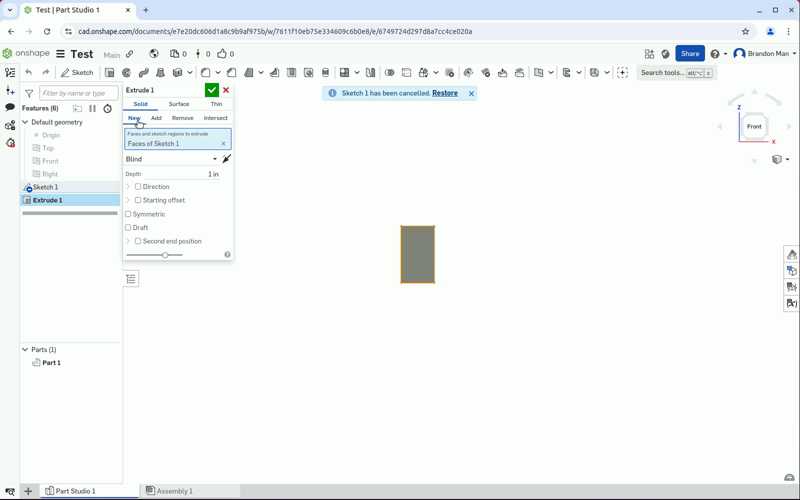
click(137, 120)
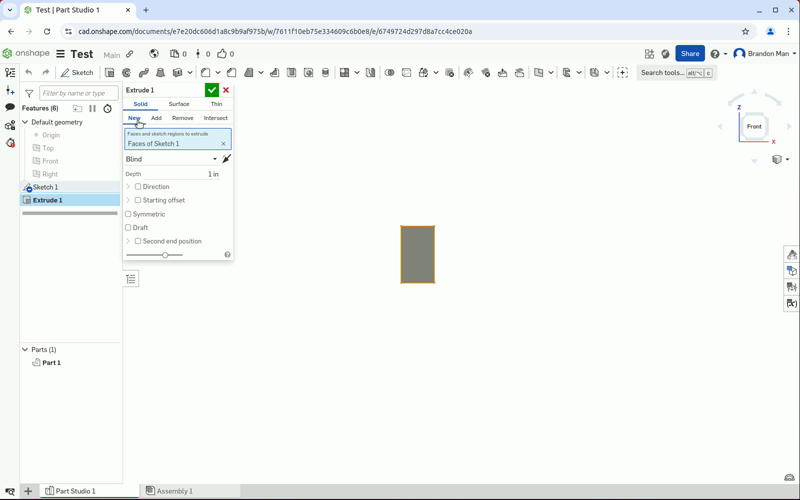
key(tab, 4)
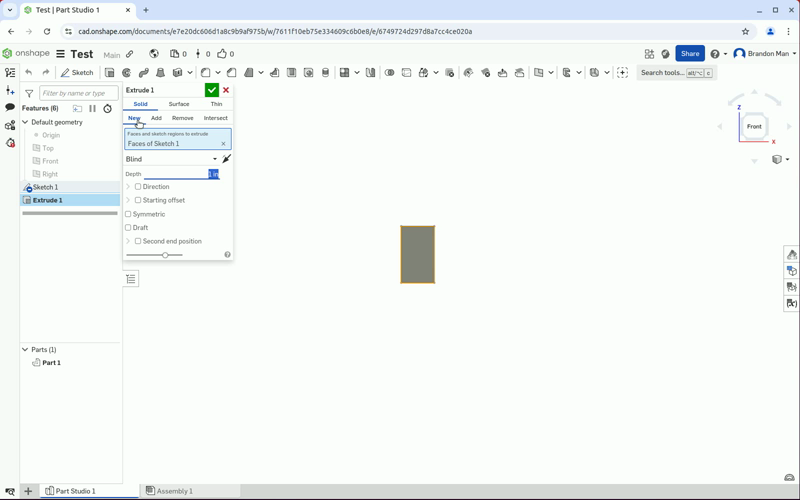
text(-10.591)
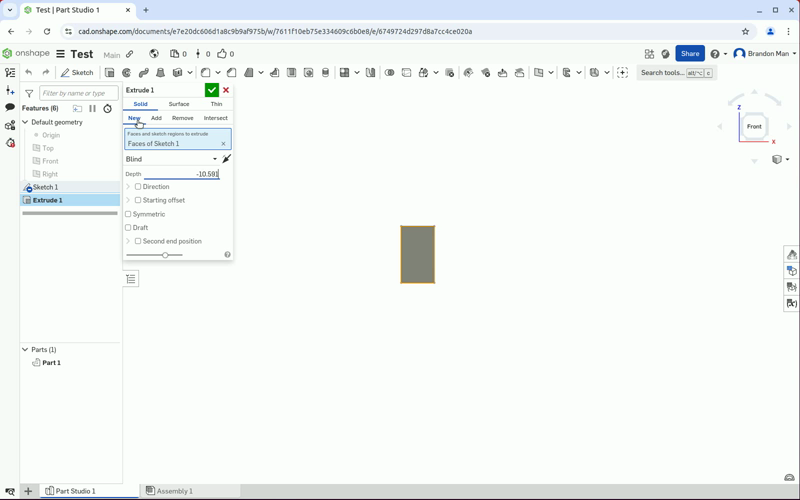
key(enter)
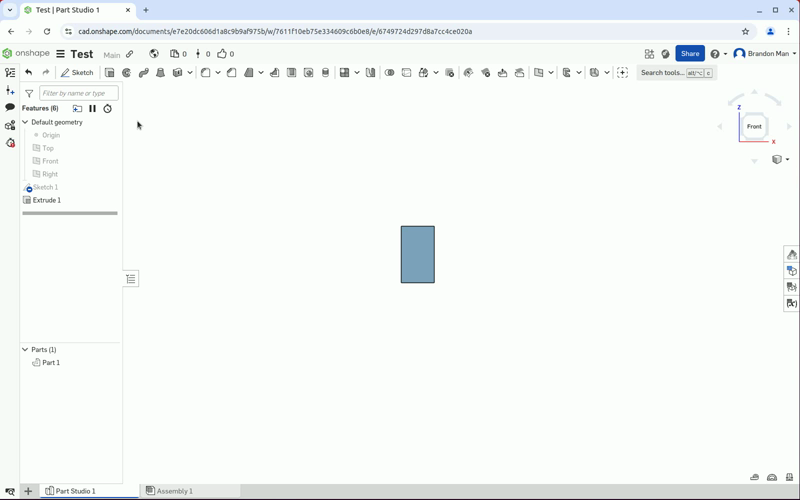
key(shift+h)
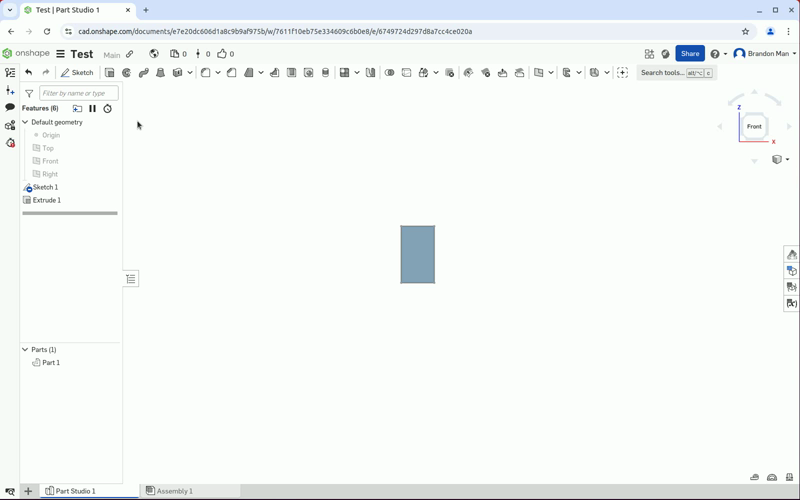
key(shift+h)
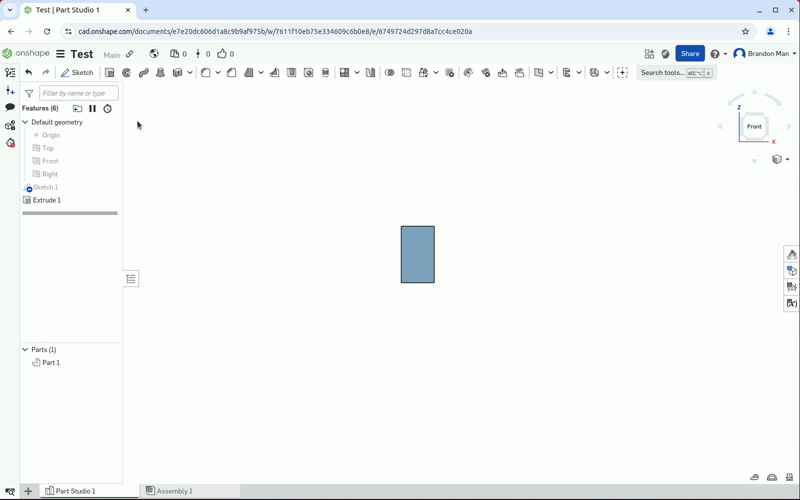
mouse_move(73, 189)
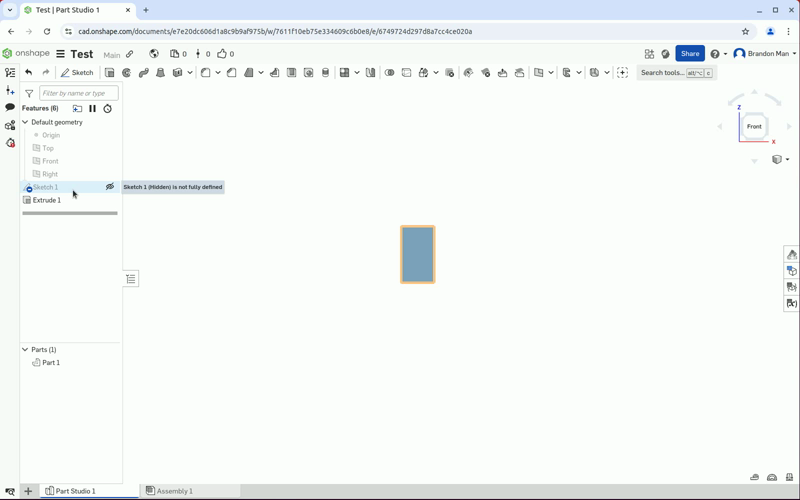
click(73, 189)
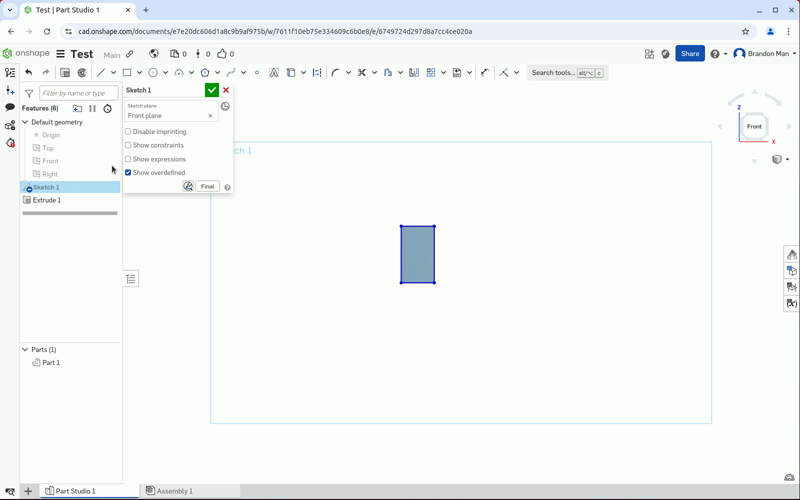
mouse_move(229, 92)
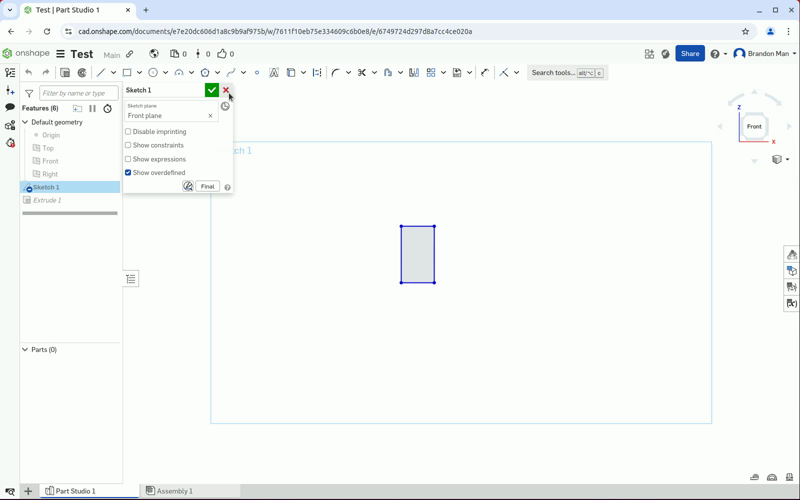
click(229, 92)
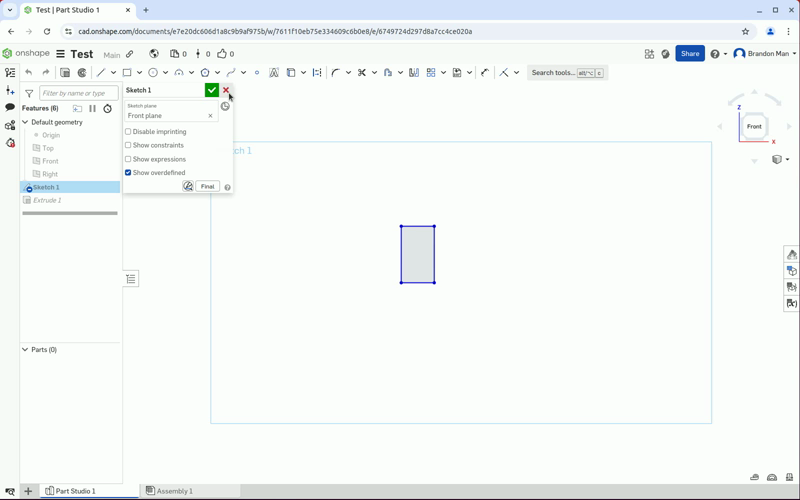
key(shift+s)
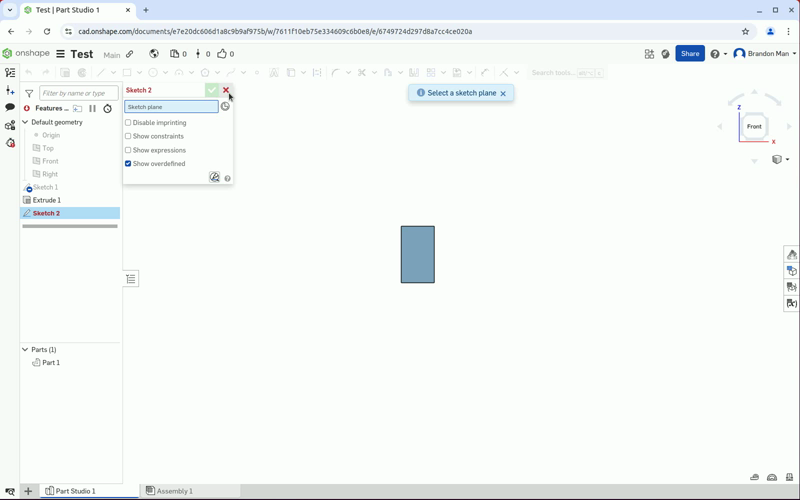
mouse_move(73, 163)
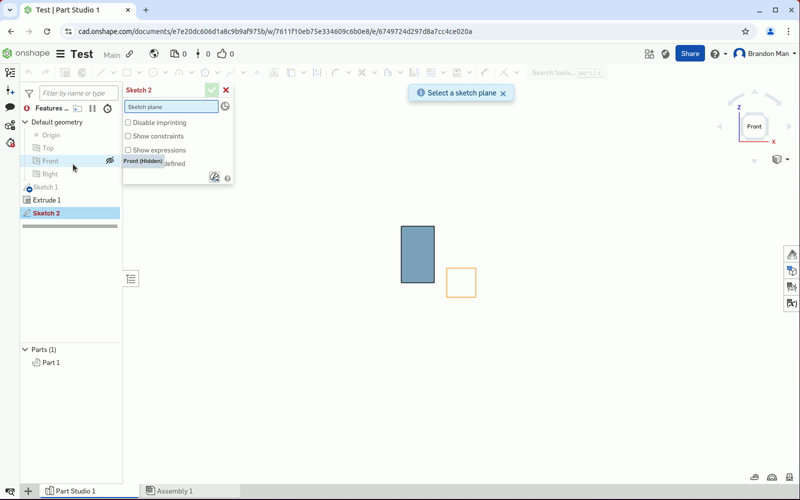
click(73, 163)
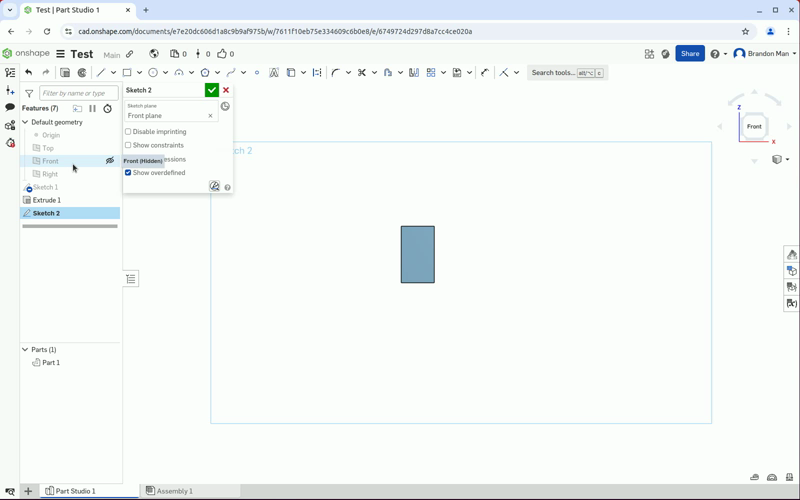
mouse_move(73, 352)
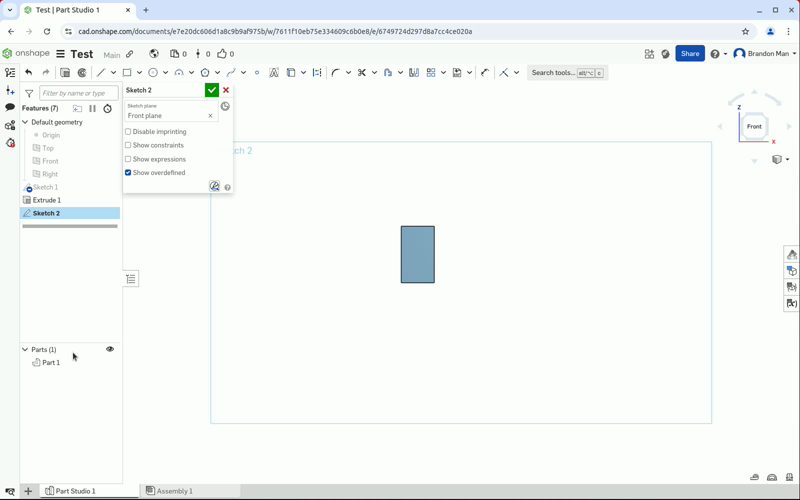
key(y)
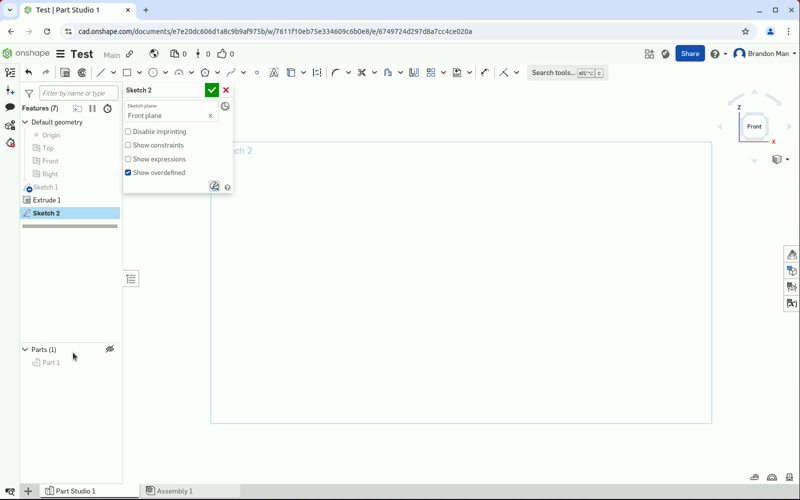
key(l)
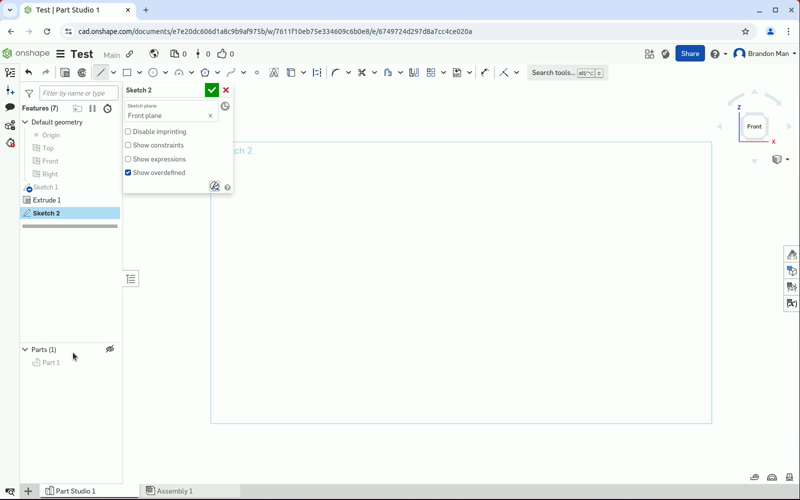
key_down(shift)
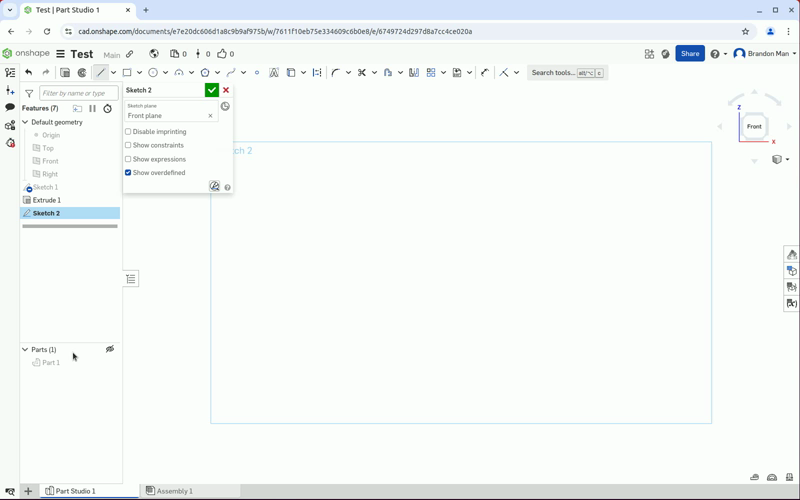
mouse_move(489, 282)
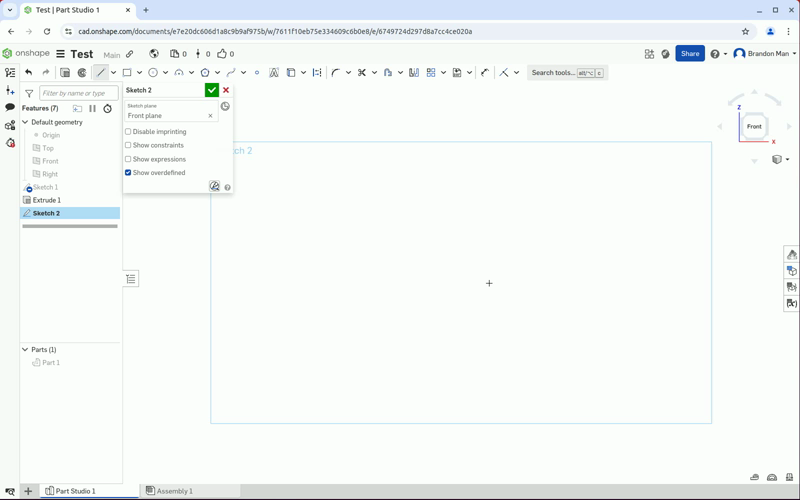
click(489, 282)
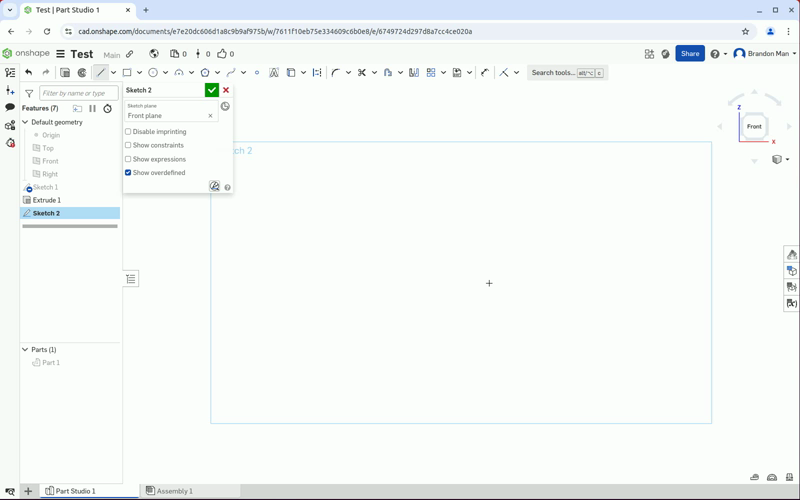
key_up(shift)
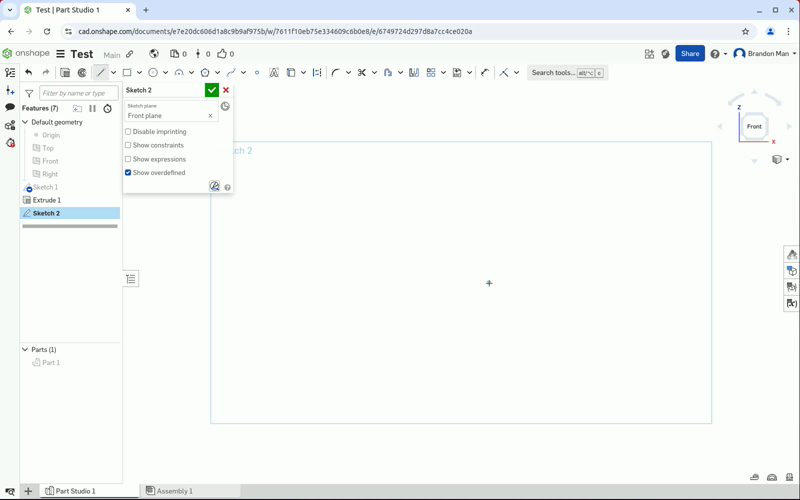
key_down(shift)
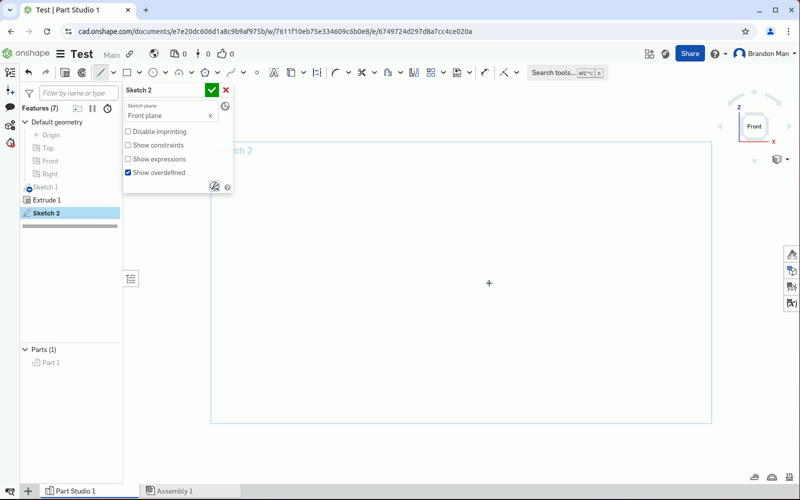
mouse_move(519, 282)
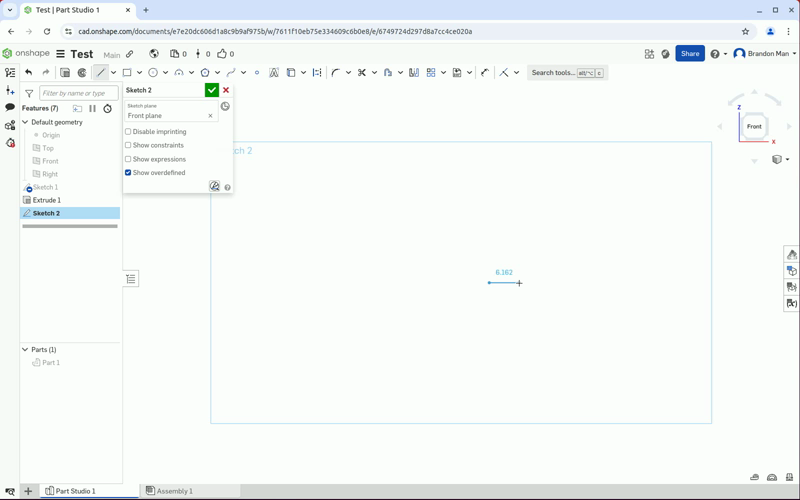
mouse_move(522, 282)
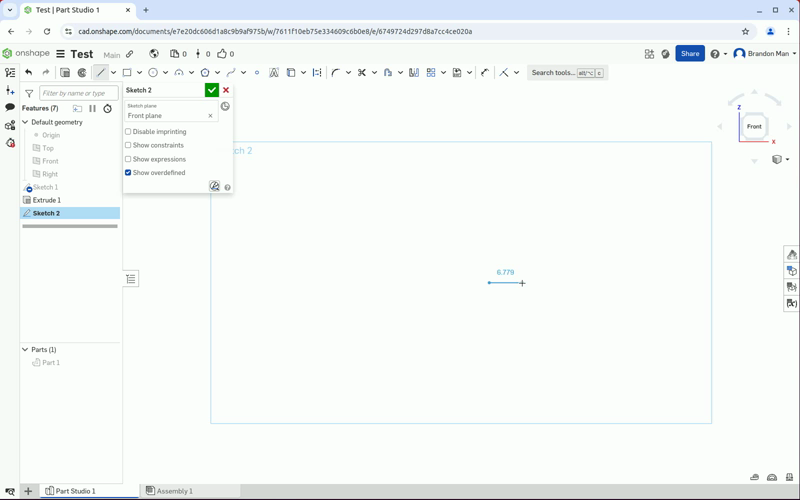
click(522, 282)
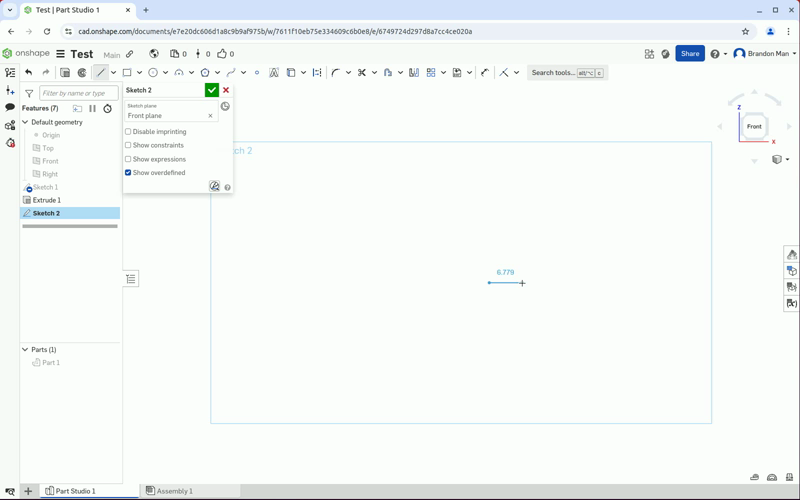
key_up(shift)
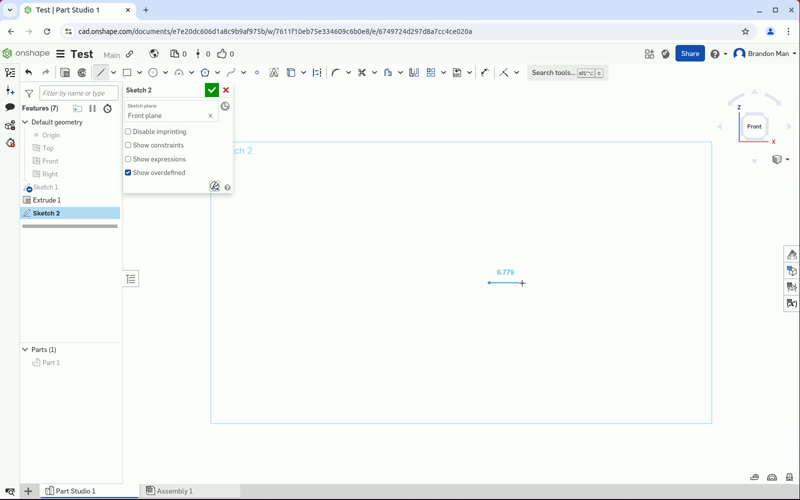
key_down(shift)
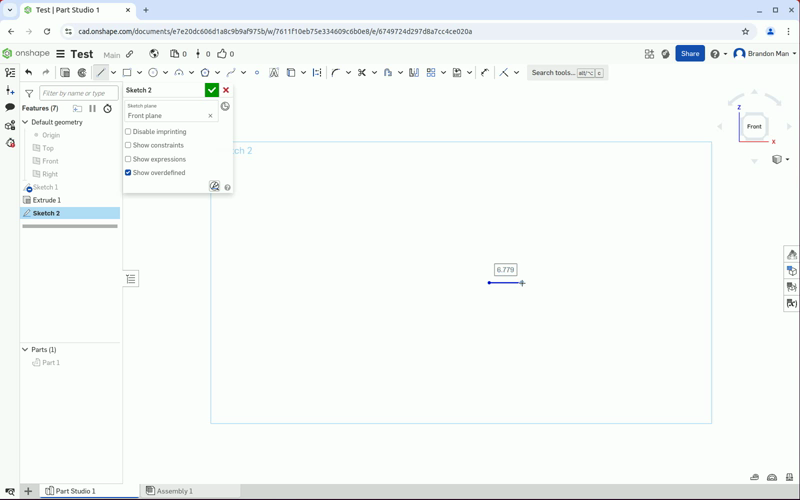
mouse_move(552, 282)
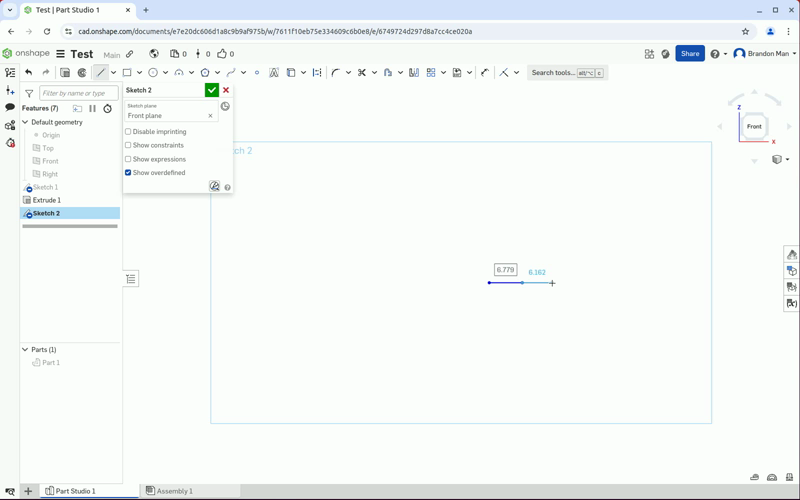
mouse_move(522, 226)
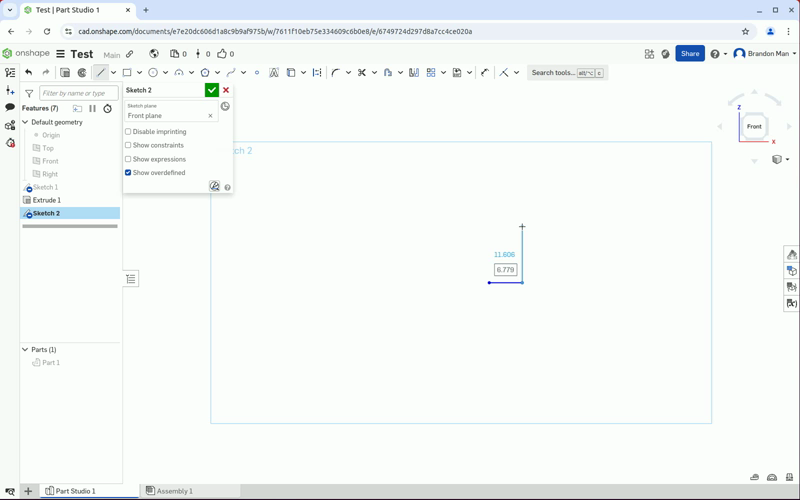
click(522, 226)
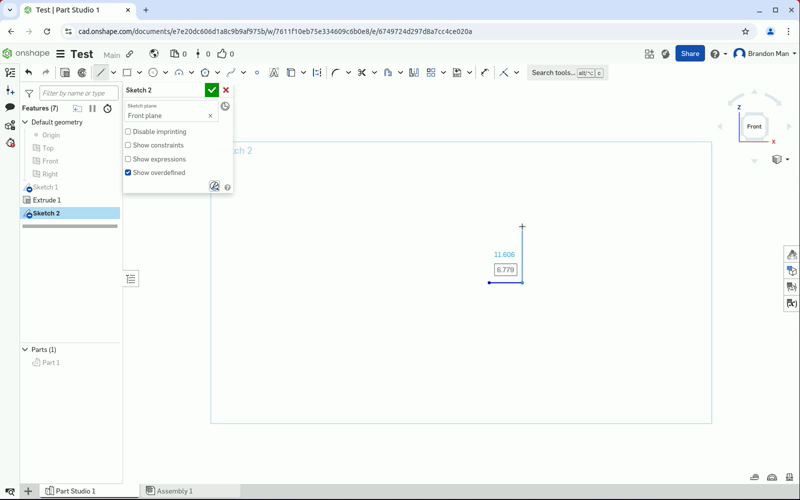
key_up(shift)
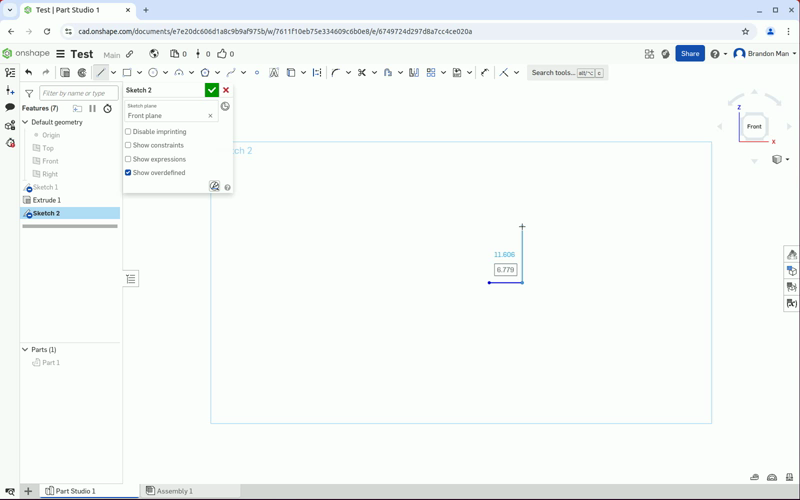
key_down(shift)
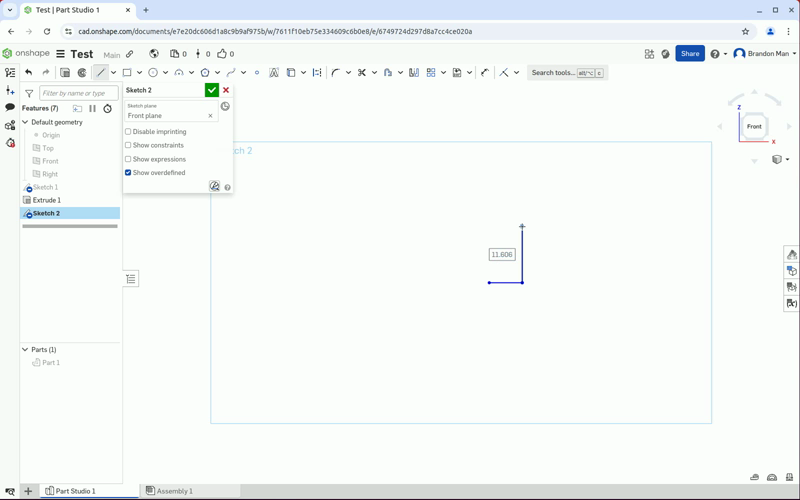
mouse_move(552, 226)
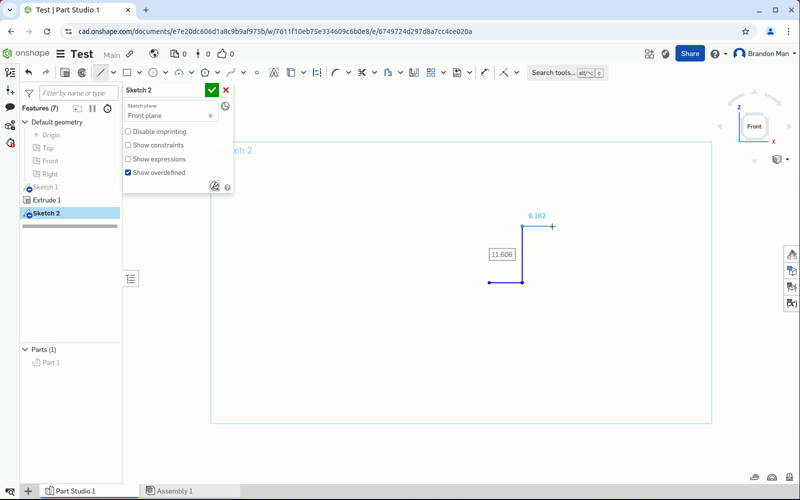
mouse_move(489, 226)
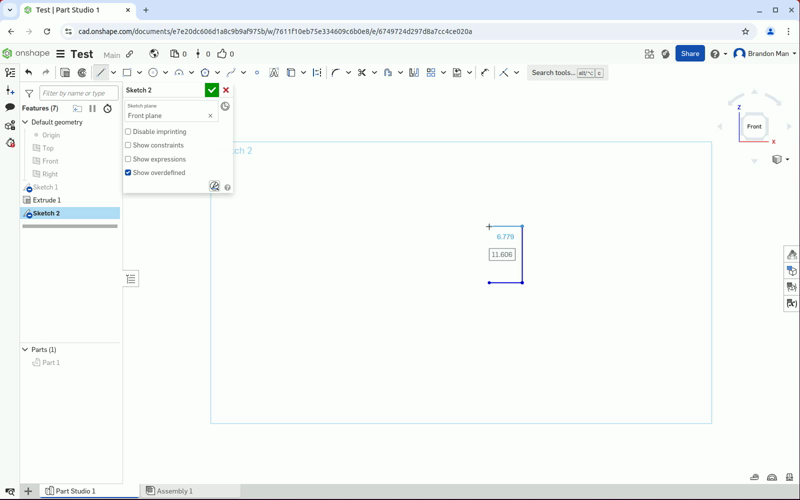
click(489, 226)
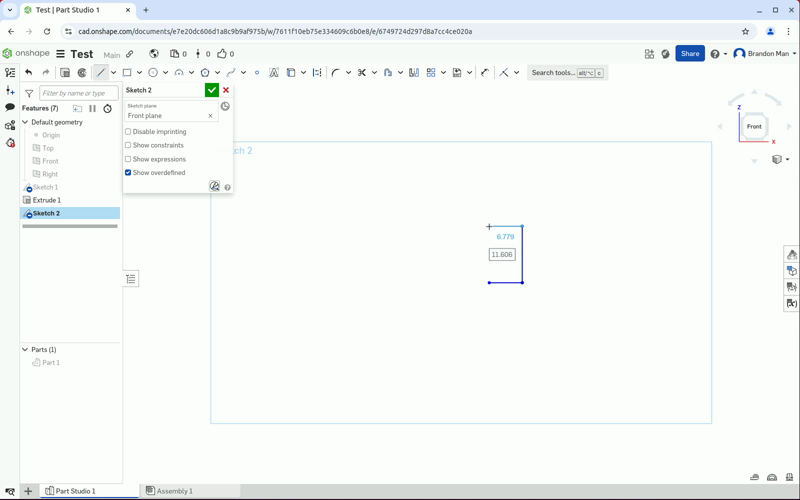
key_up(shift)
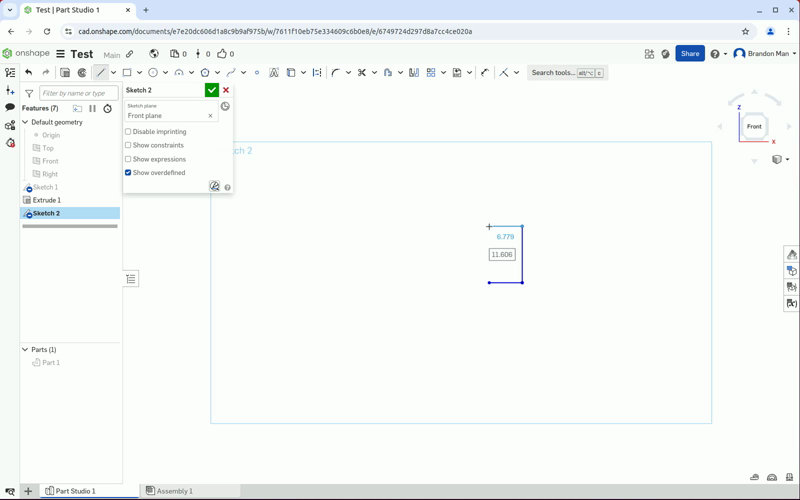
mouse_move(519, 226)
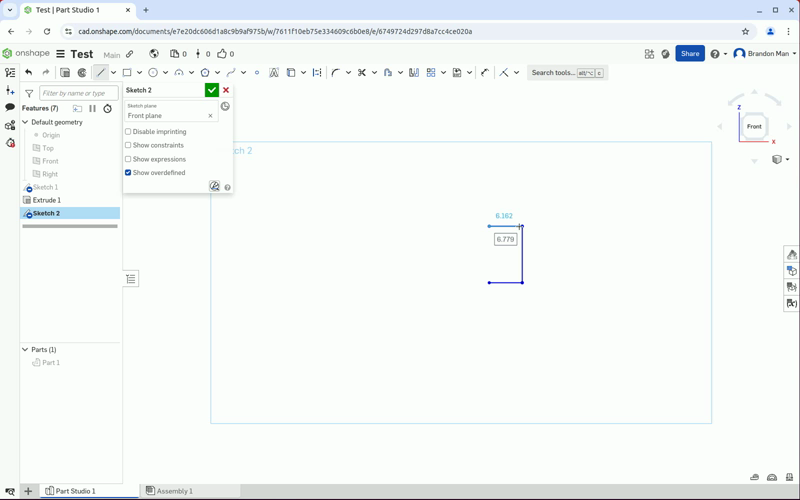
key_down(shift)
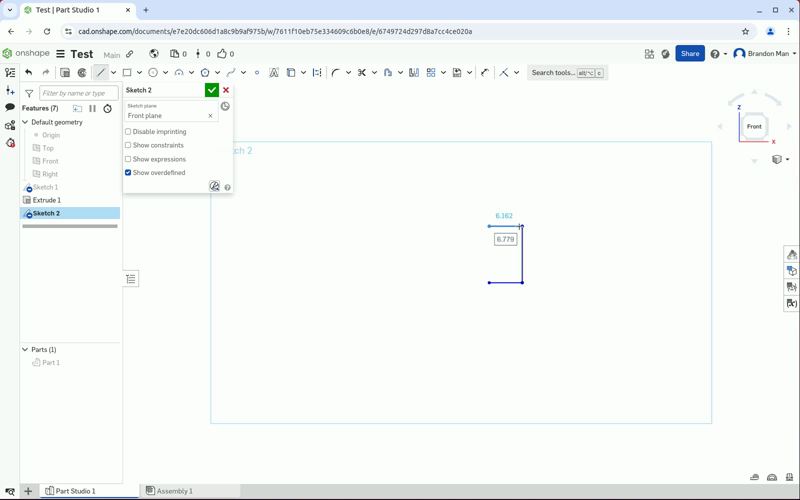
mouse_move(489, 282)
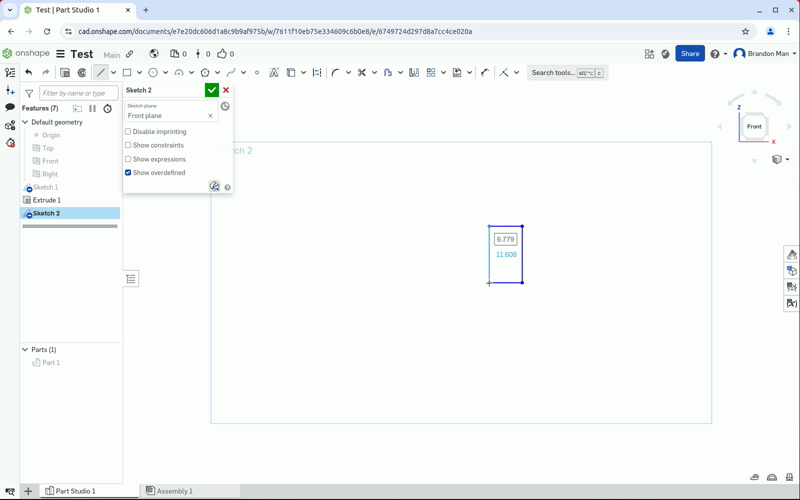
key_up(shift)
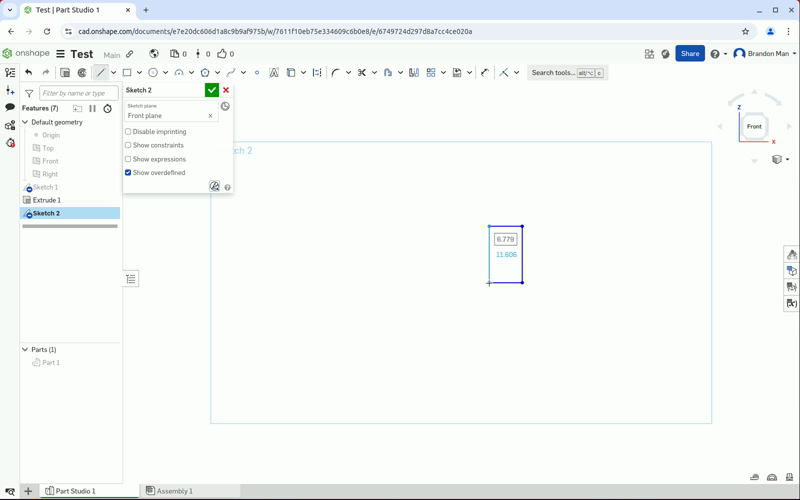
click(489, 282)
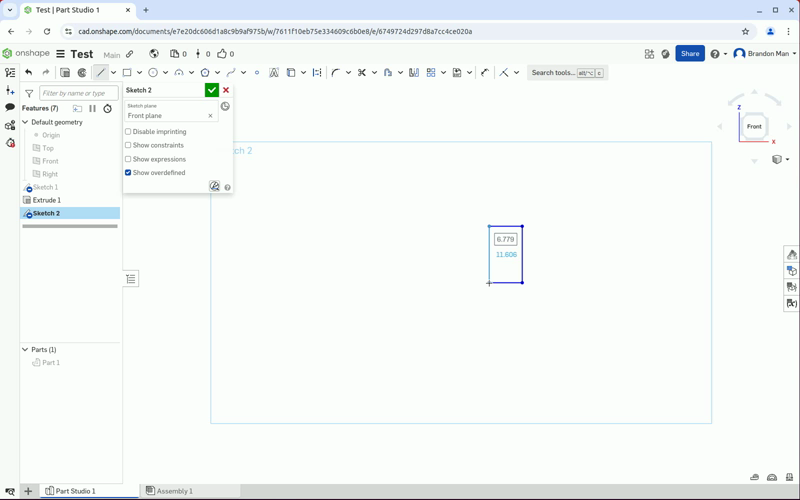
key(esc)
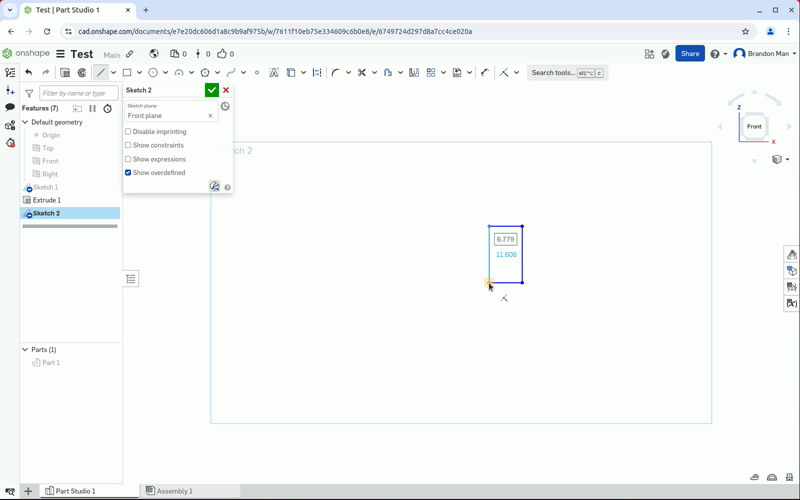
mouse_move(509, 244)
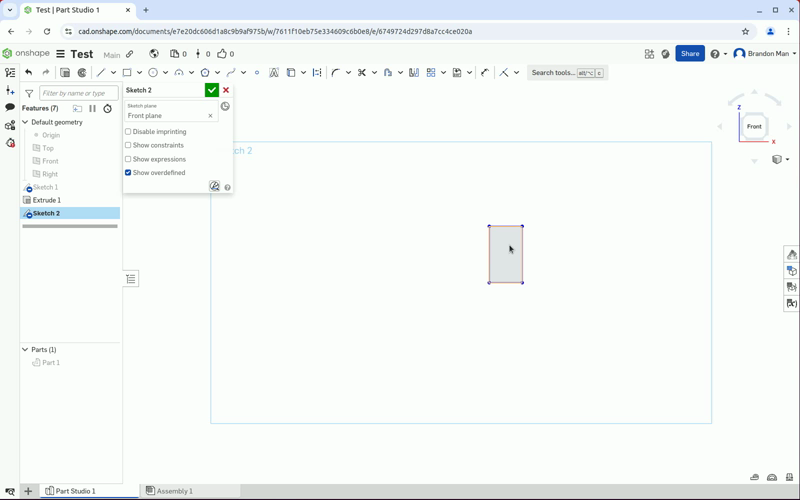
click(509, 244)
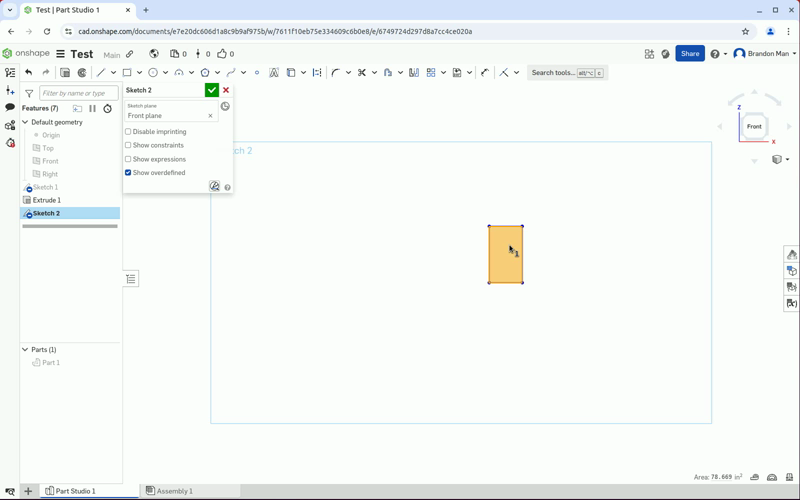
mouse_move(73, 352)
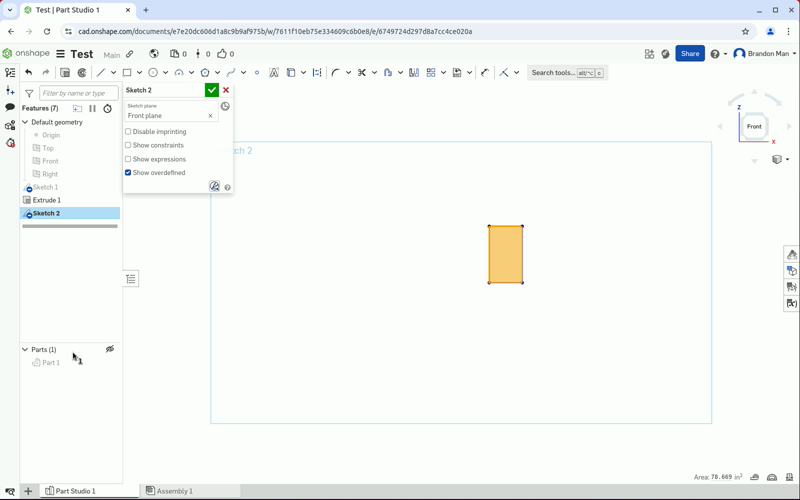
key(shift+y)
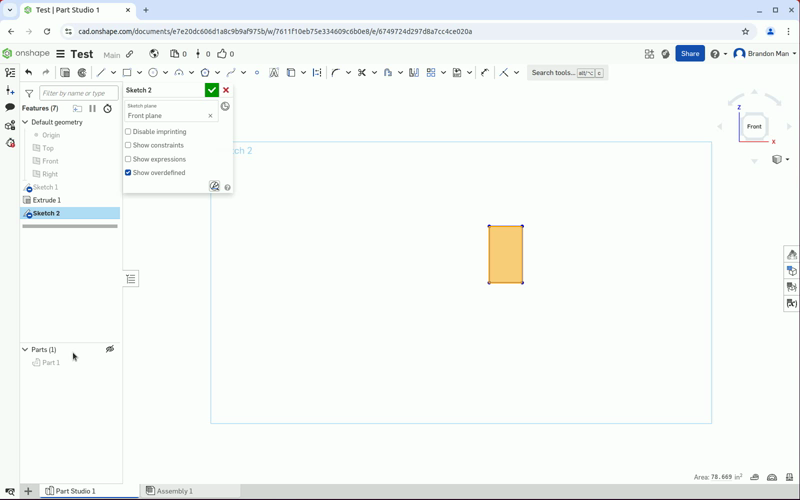
key(shift+e)
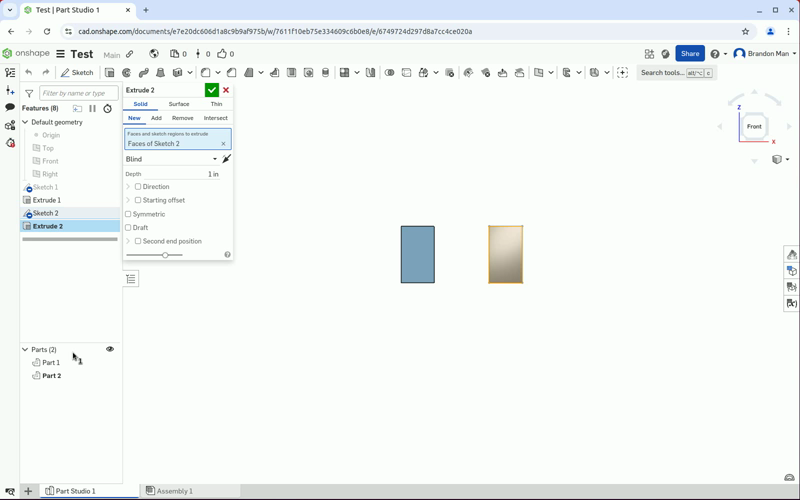
mouse_move(143, 106)
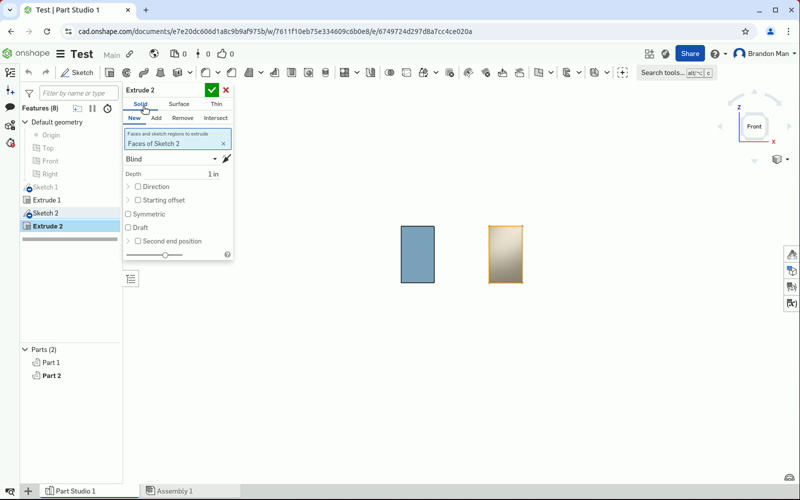
click(143, 106)
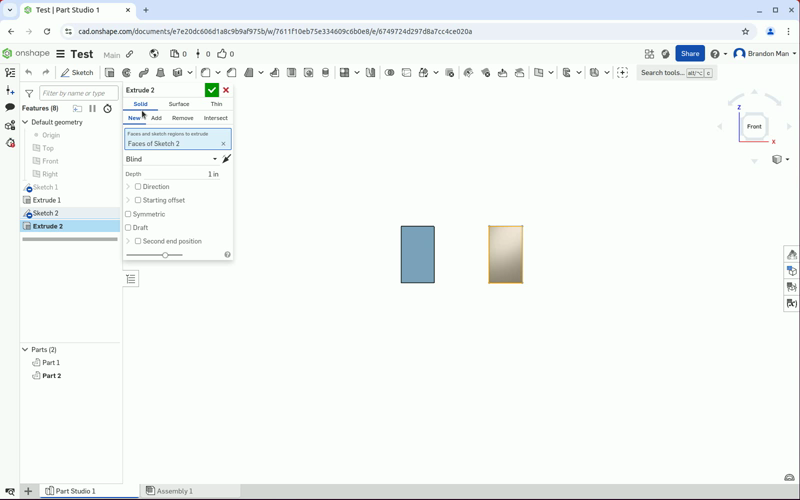
mouse_move(137, 120)
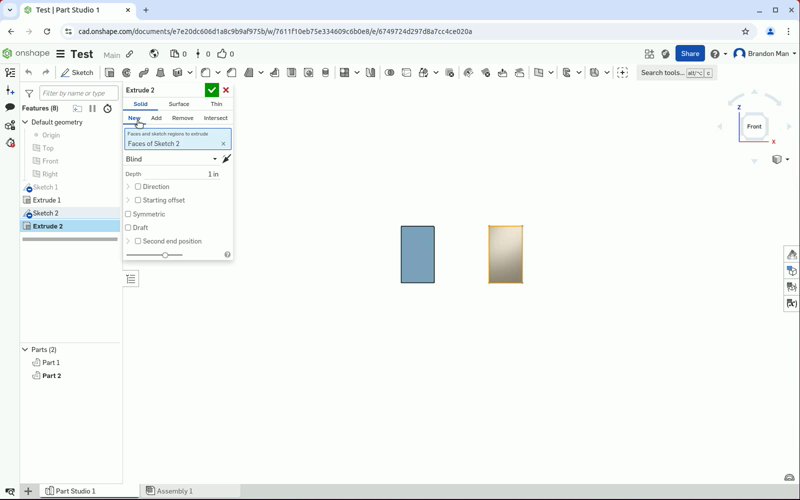
click(137, 120)
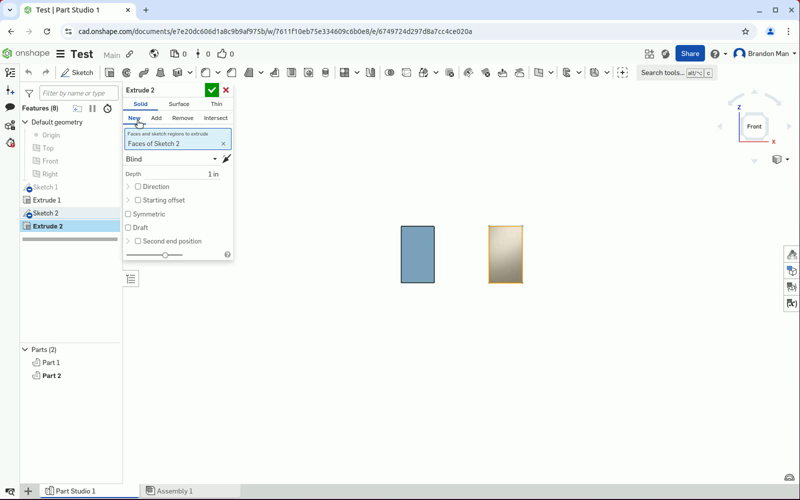
key(tab, 4)
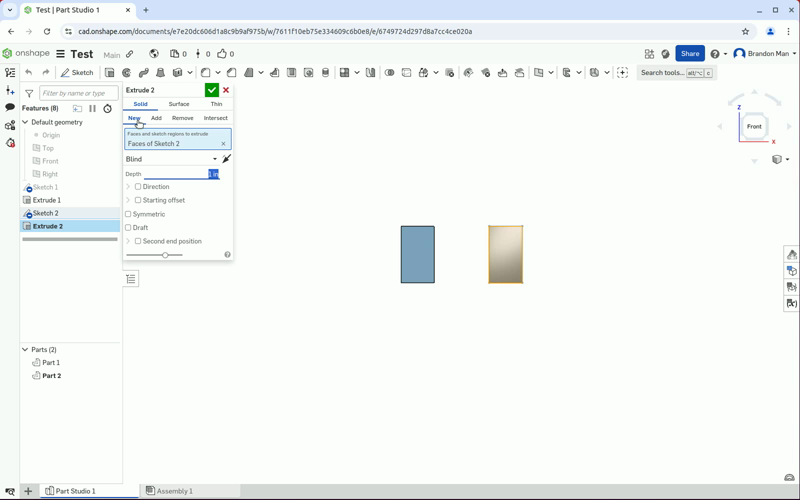
text(-10.591)
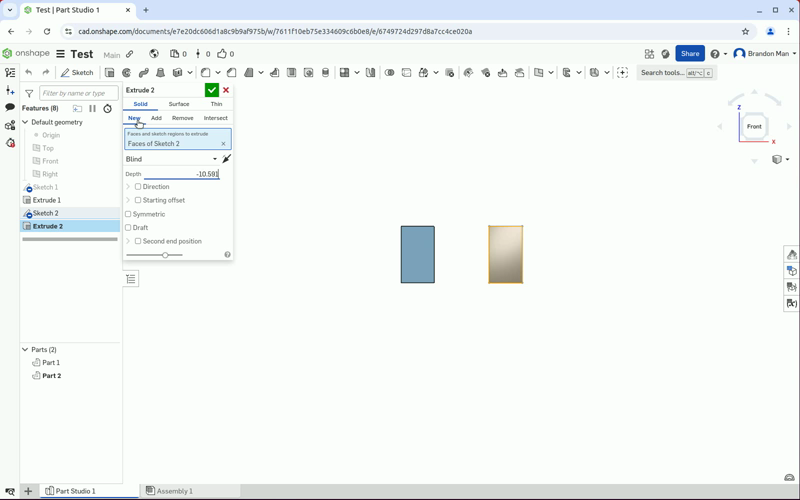
key(enter)
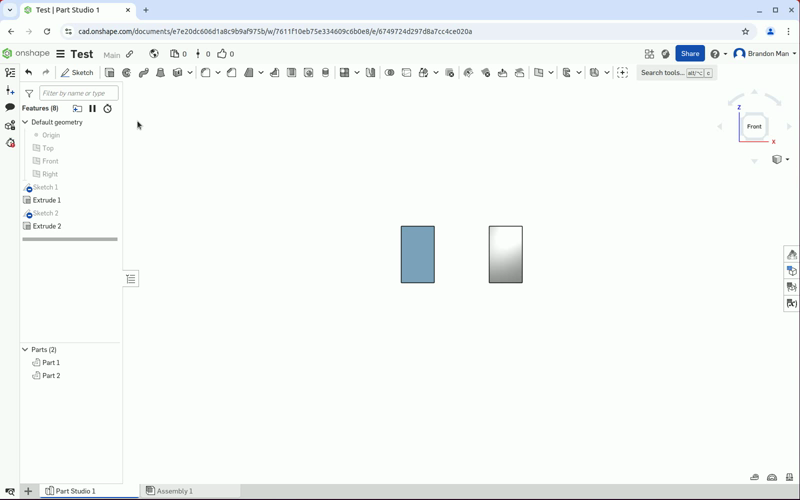
key(shift+h)
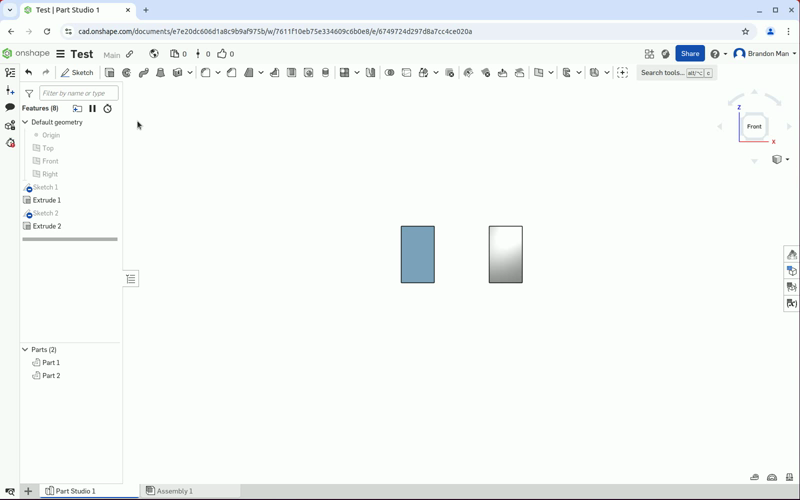
key(shift+h)
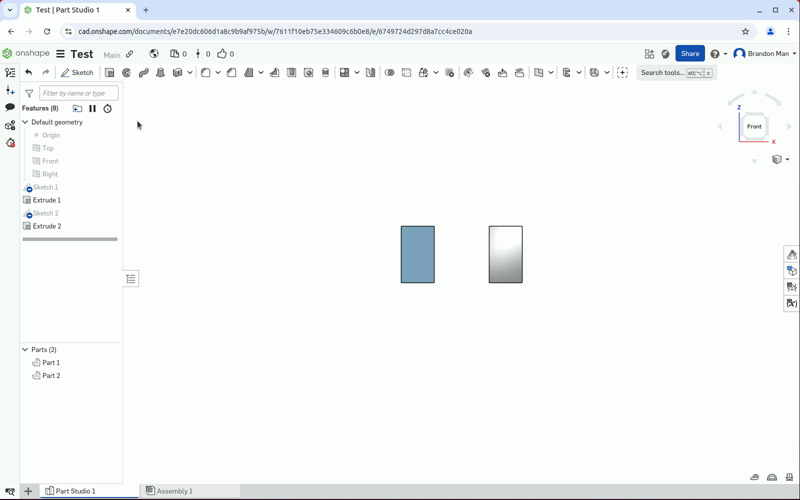
mouse_move(73, 189)
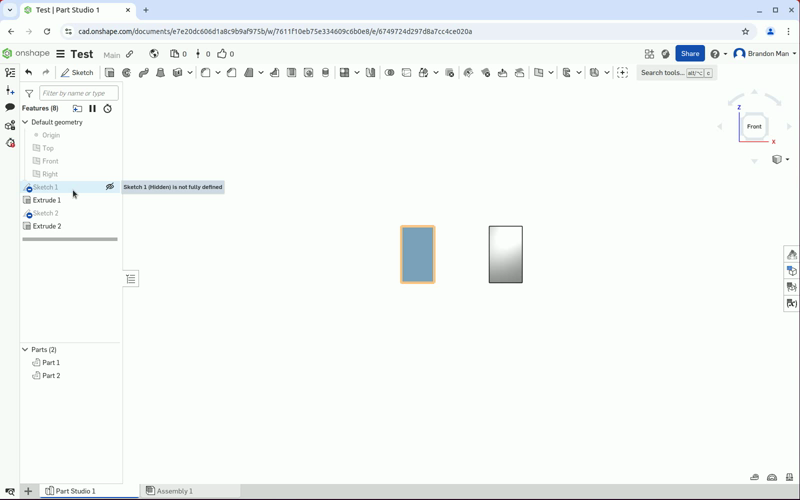
click(73, 189)
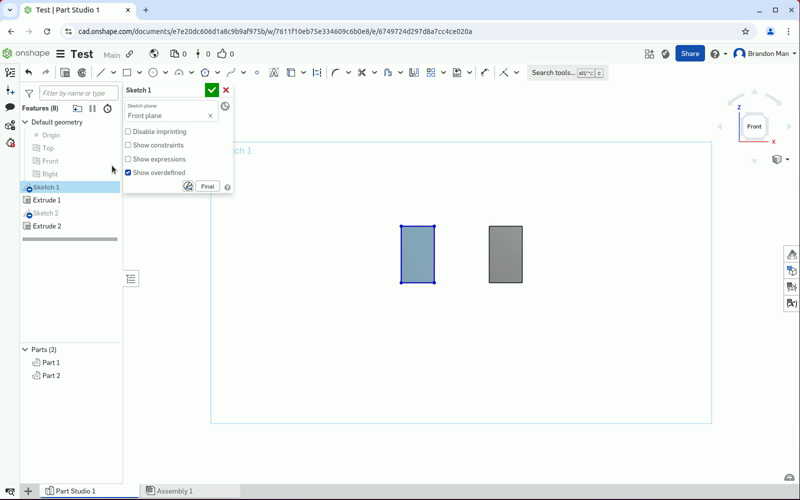
mouse_move(229, 92)
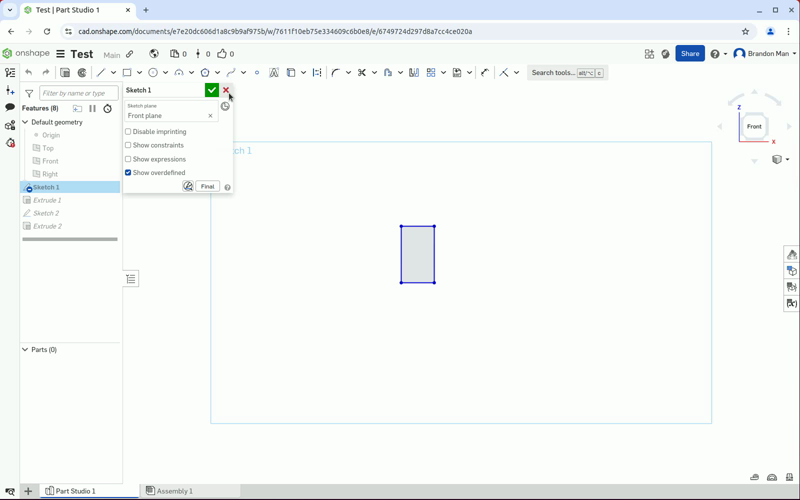
click(229, 92)
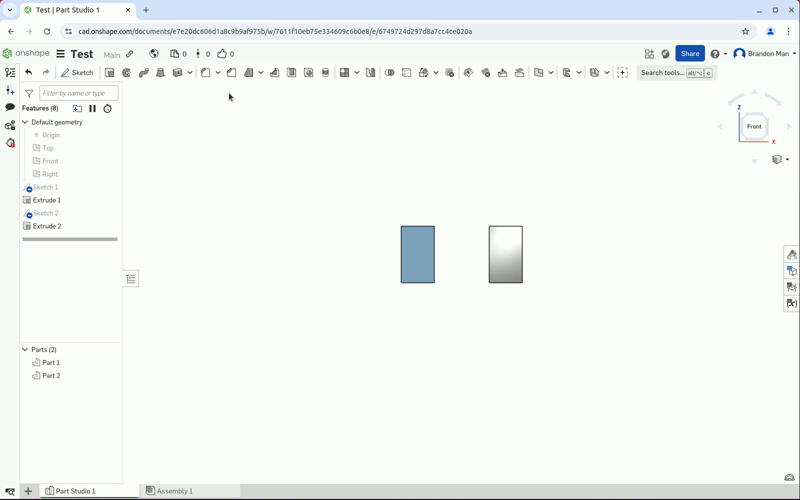
mouse_move(73, 352)
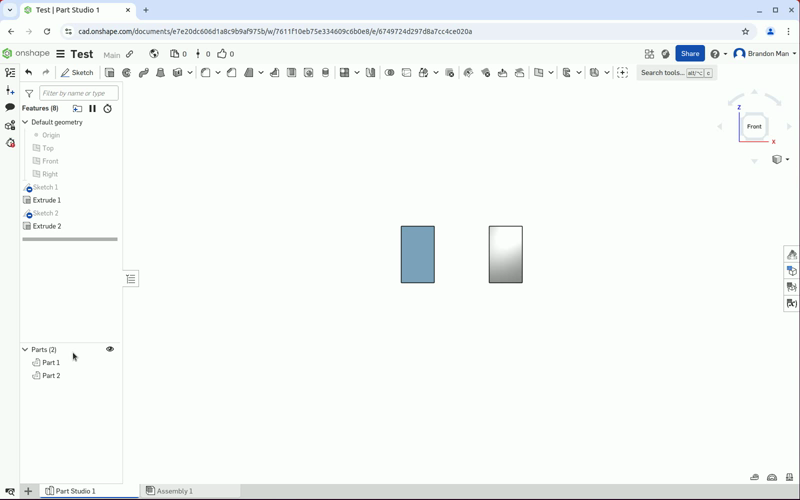
key(y)
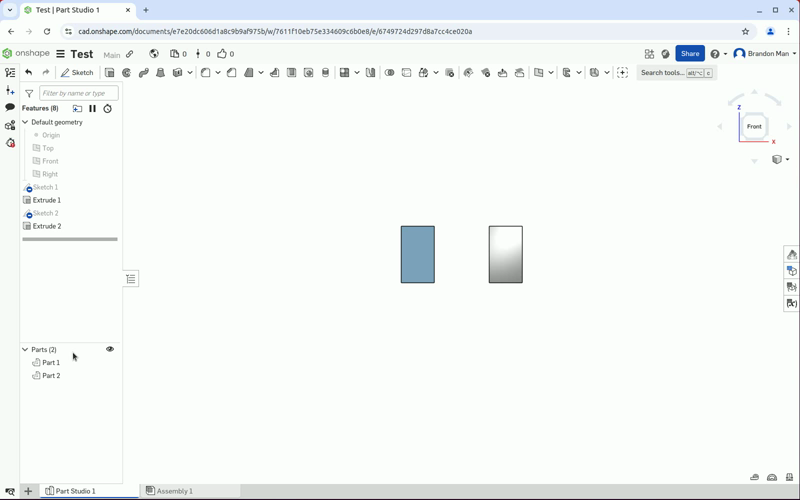
key(shift+p)
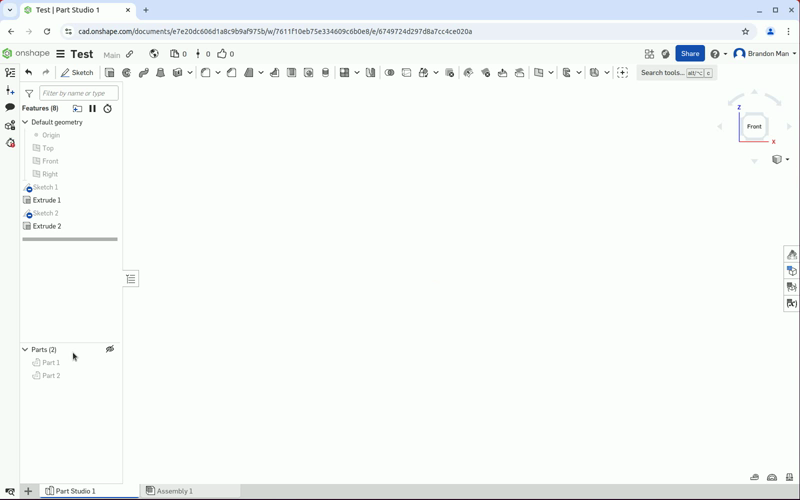
key(space)
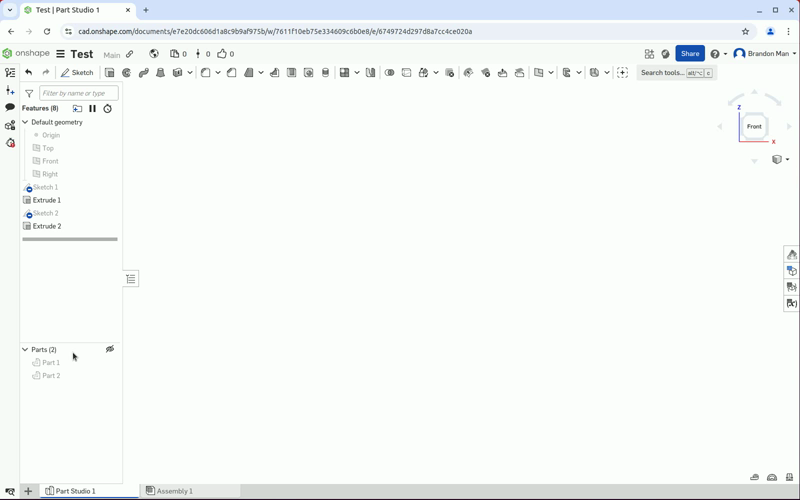
key_down(shift)
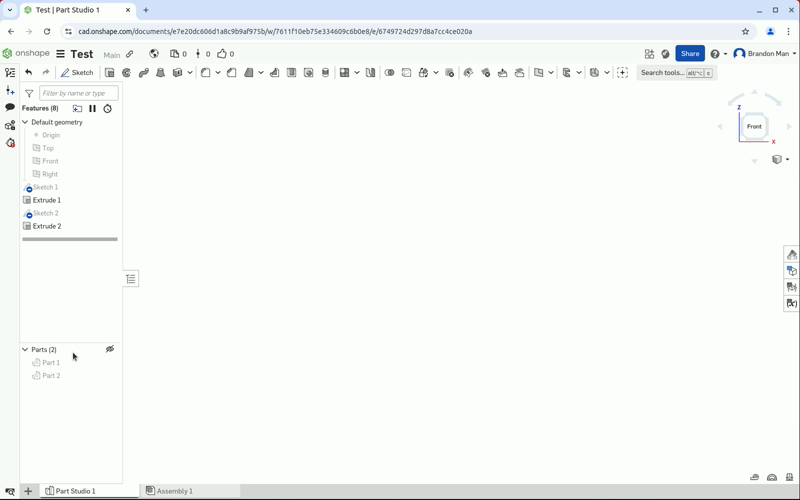
key(down)
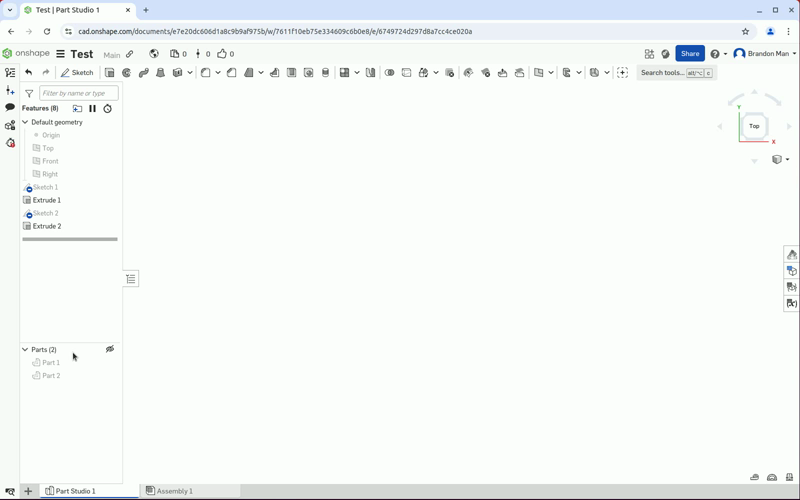
key_up(shift)
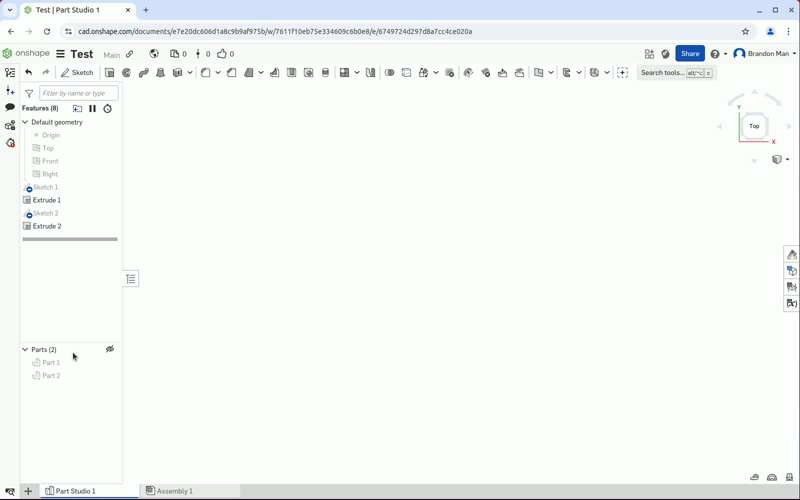
mouse_move(73, 352)
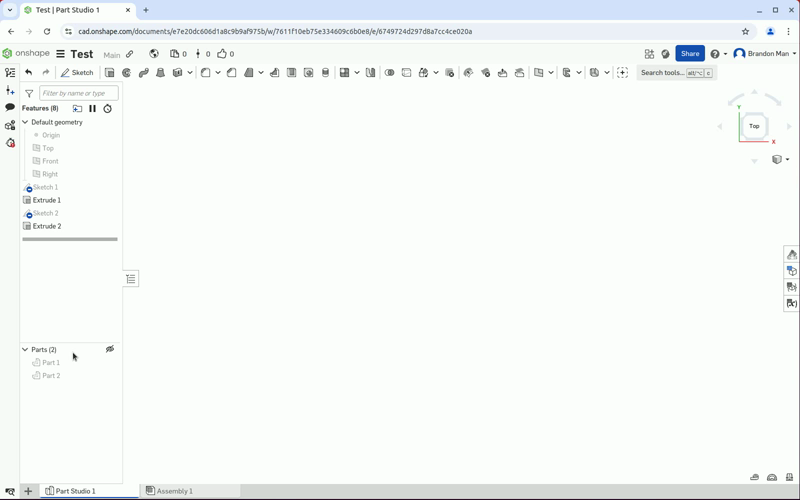
key(shift+y)
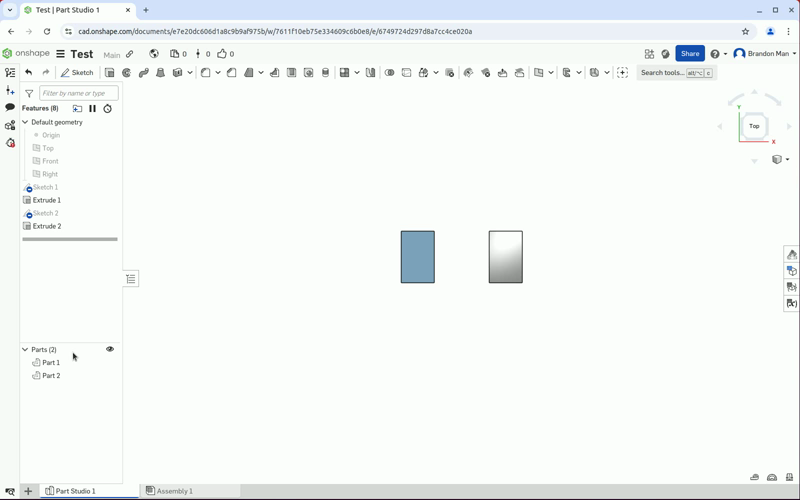
mouse_move(541, 75)
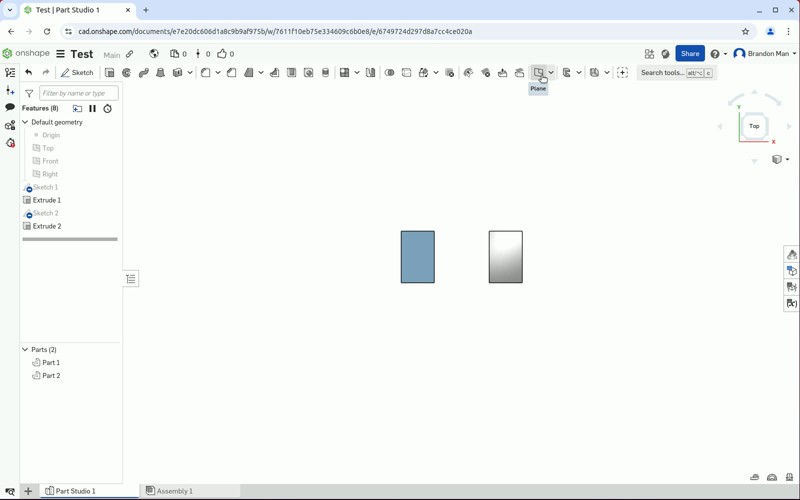
click(541, 75)
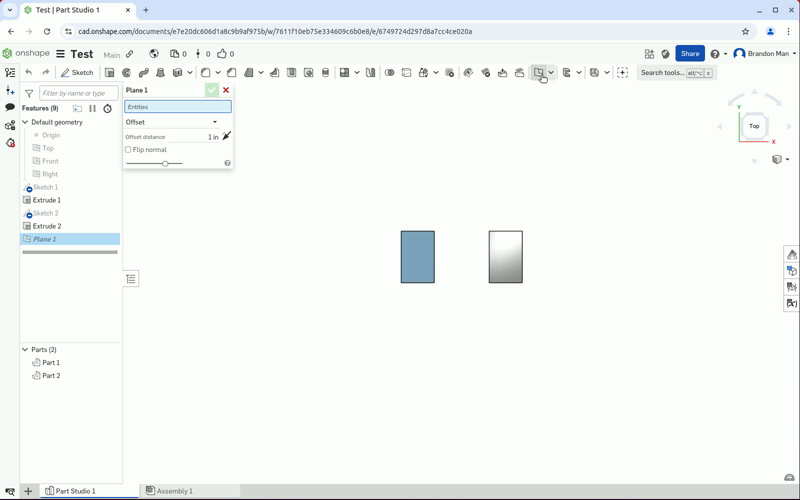
mouse_move(73, 150)
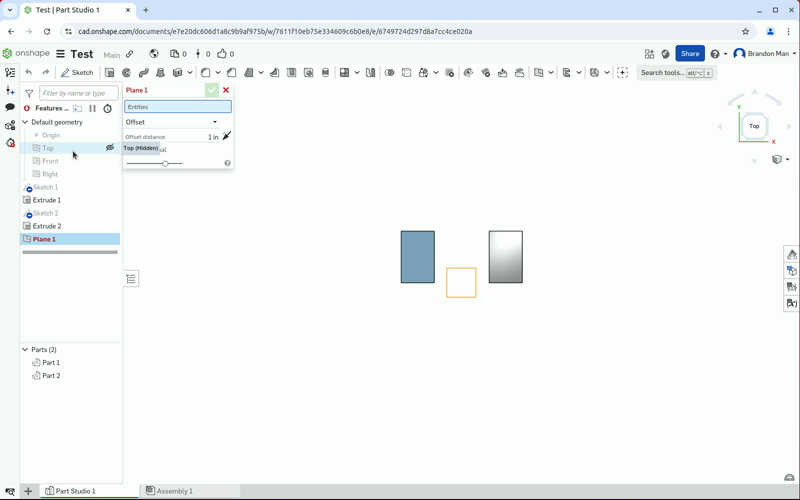
click(73, 150)
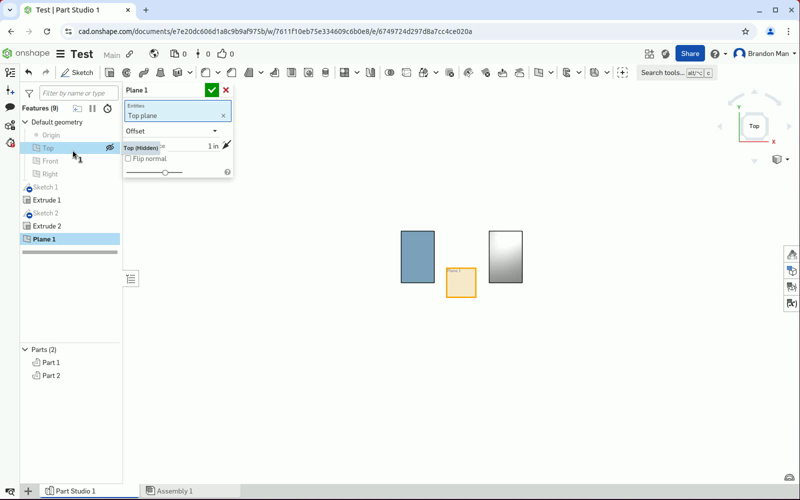
key(tab, 2)
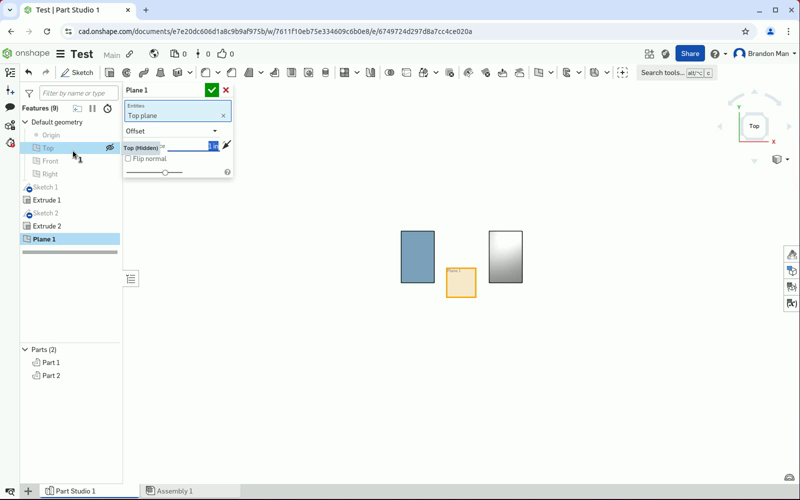
text(11.554)
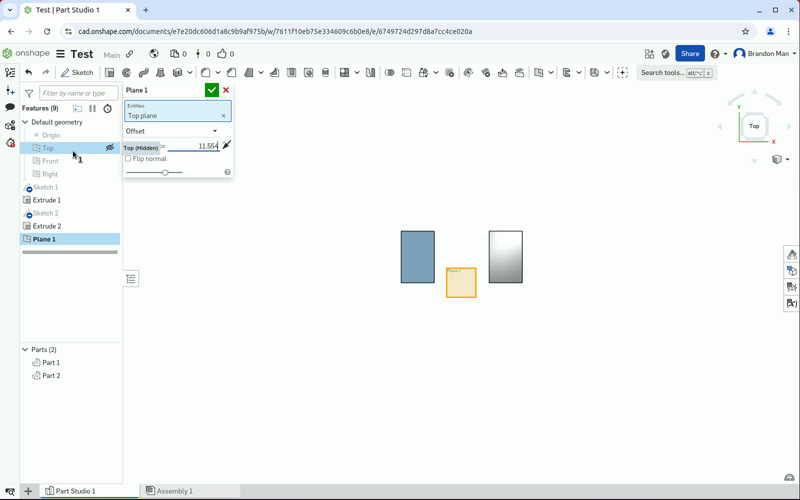
key(enter, 2)
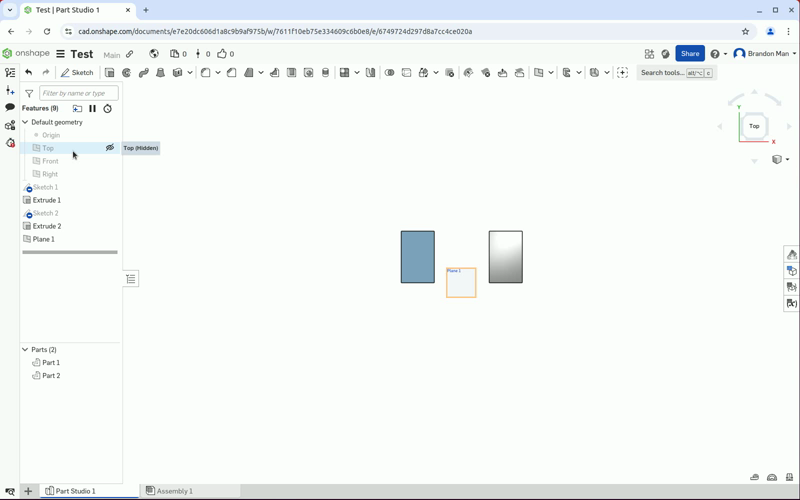
key(shift+s)
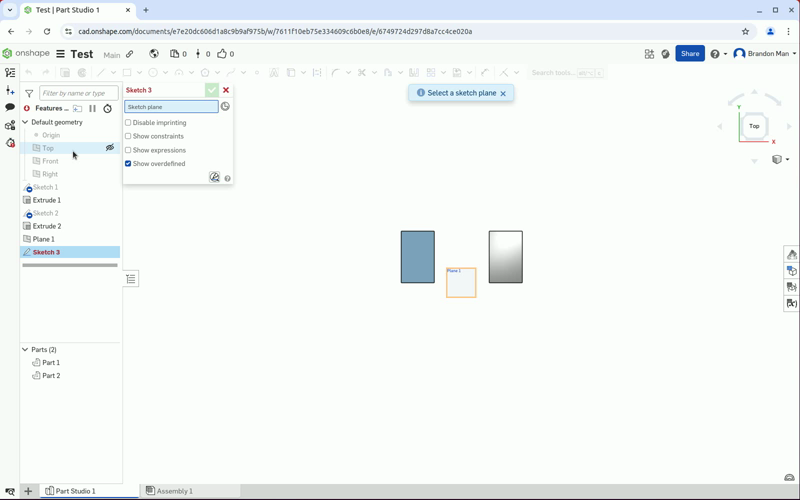
mouse_move(73, 241)
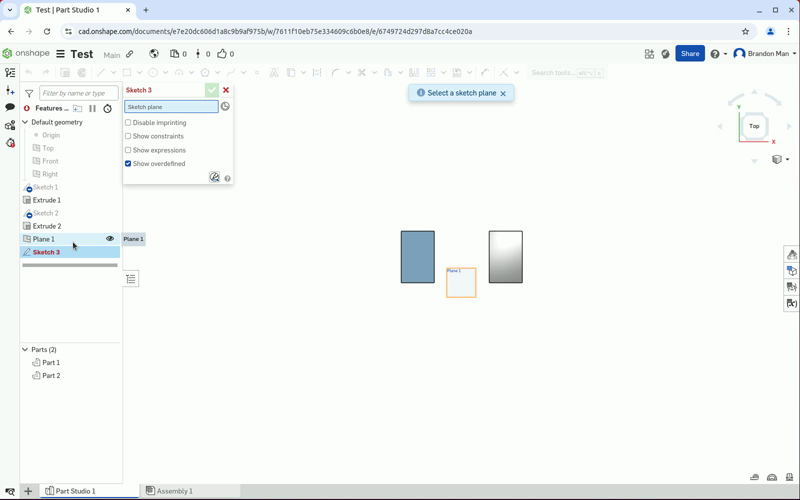
click(73, 241)
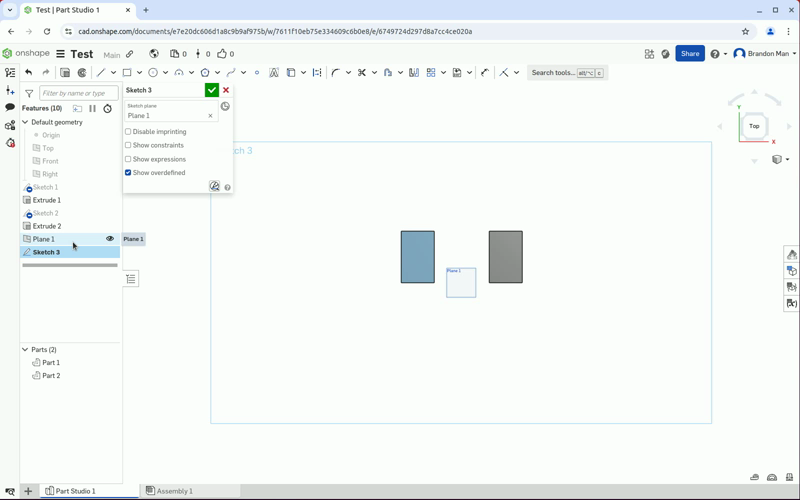
mouse_move(73, 352)
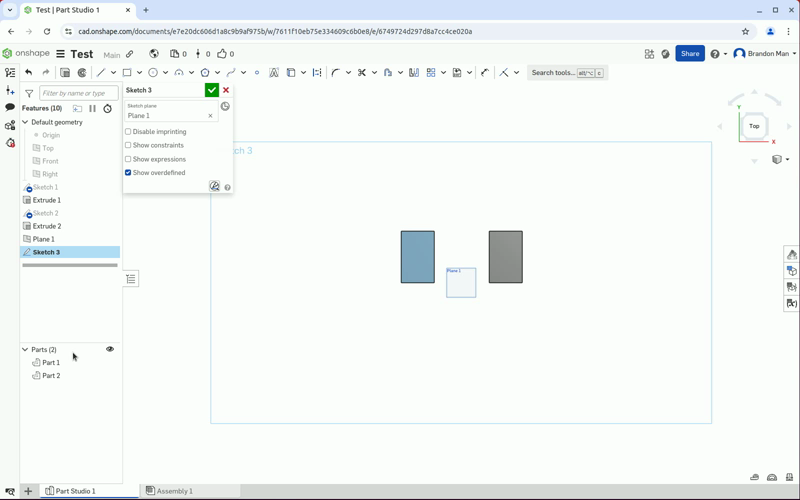
key(y)
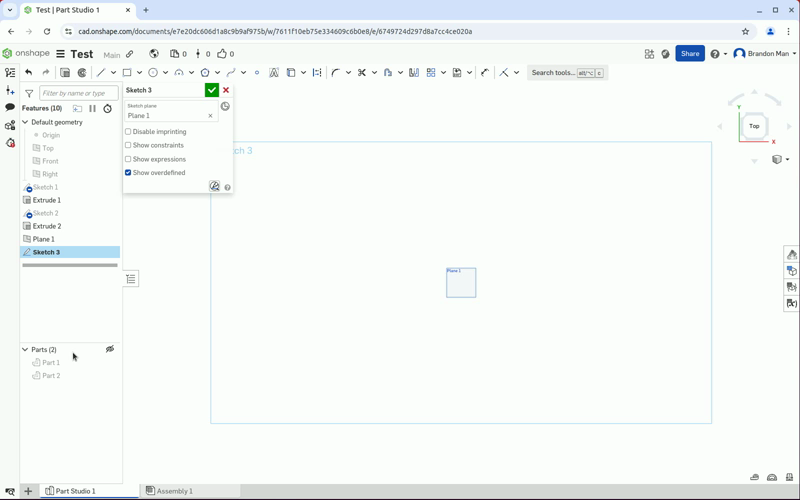
key(l)
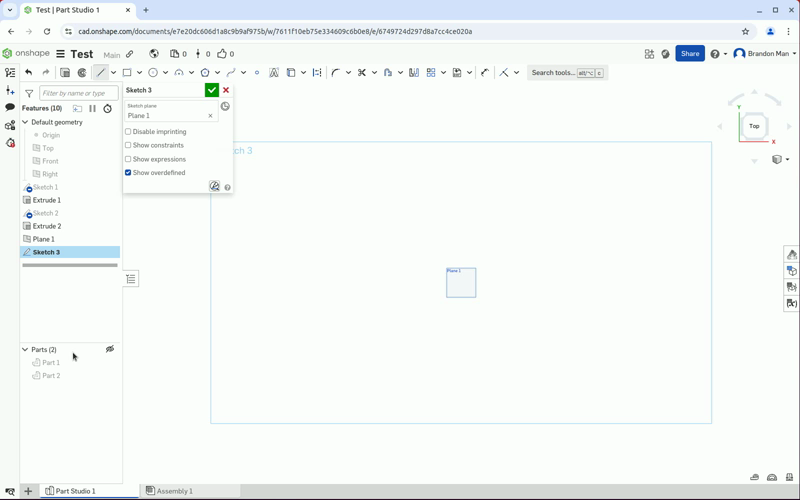
key_down(shift)
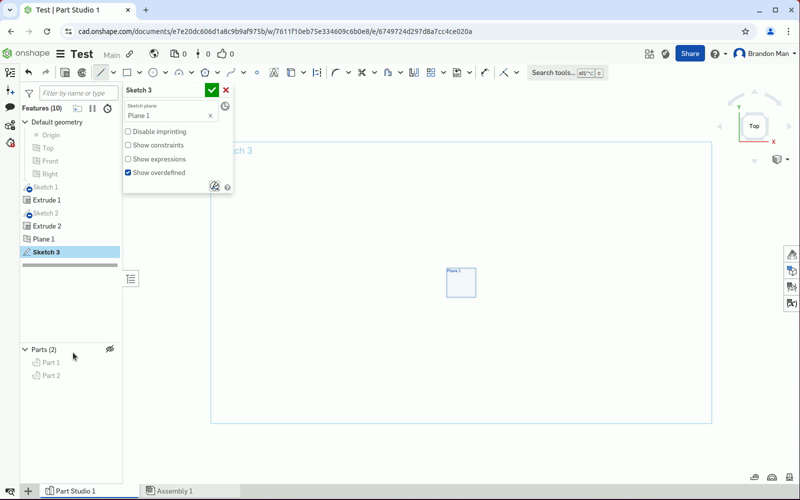
mouse_move(401, 288)
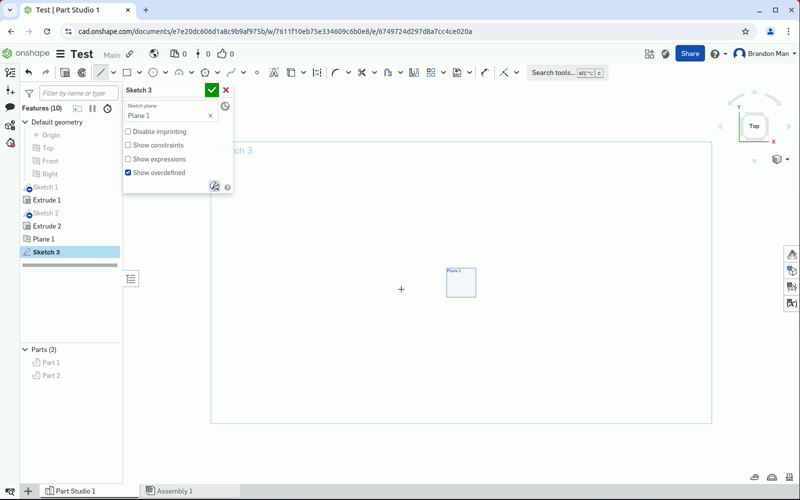
click(401, 288)
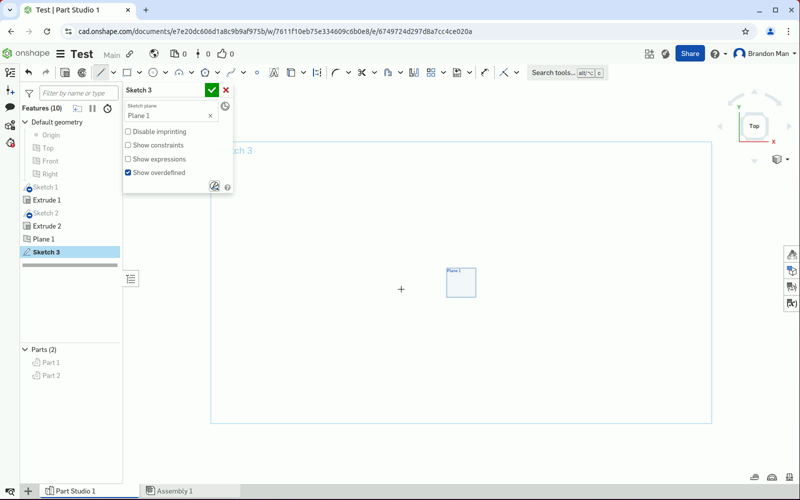
key_up(shift)
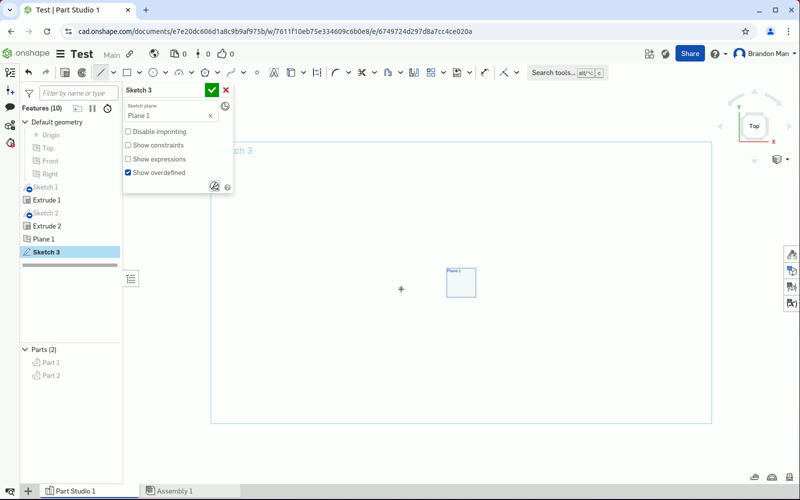
key_down(shift)
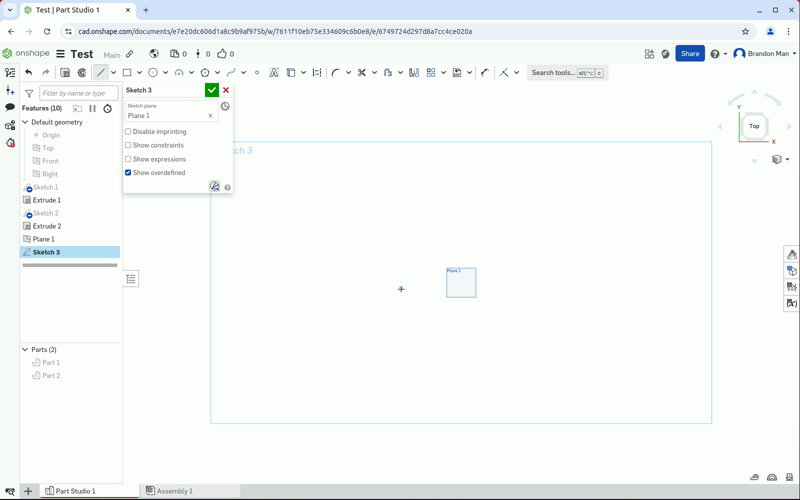
mouse_move(521, 288)
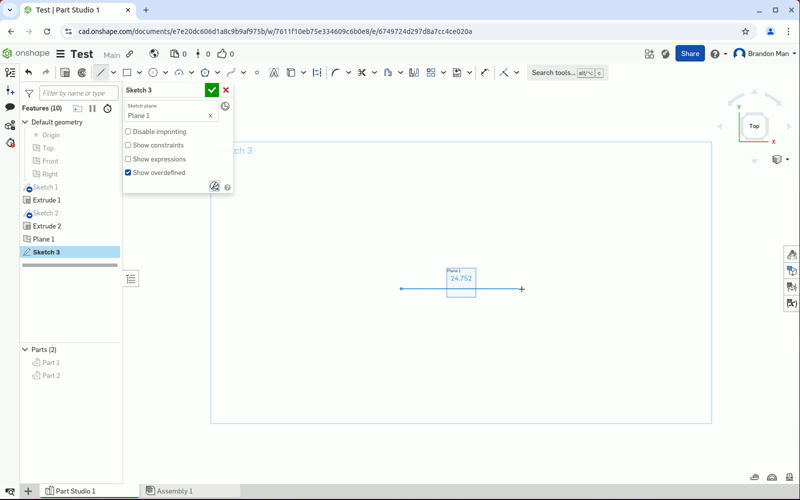
click(521, 288)
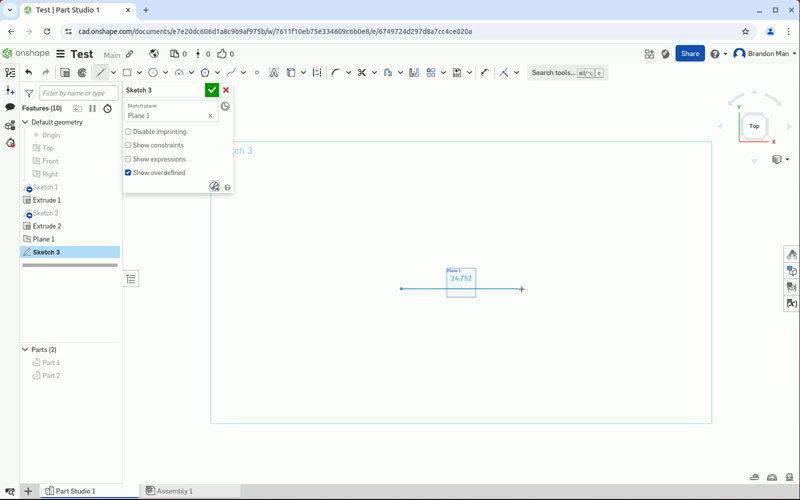
key_up(shift)
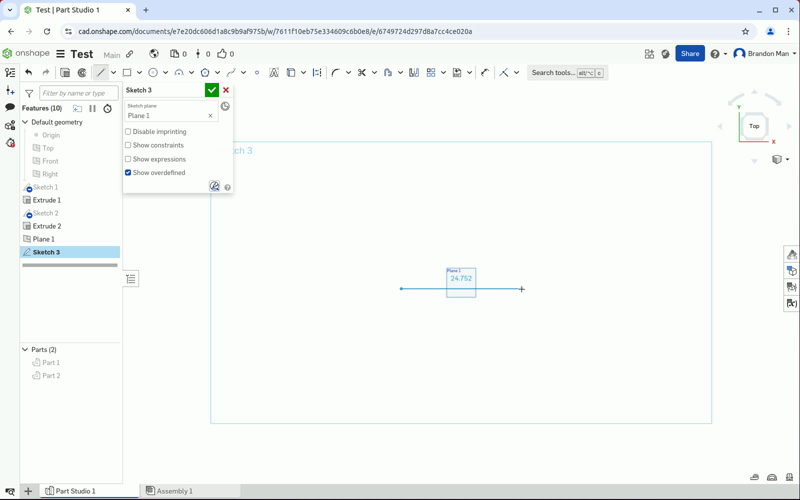
key_down(shift)
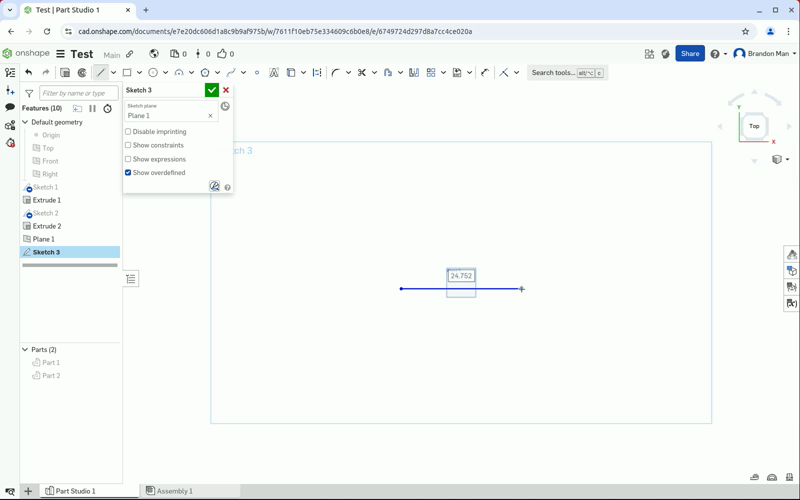
mouse_move(551, 288)
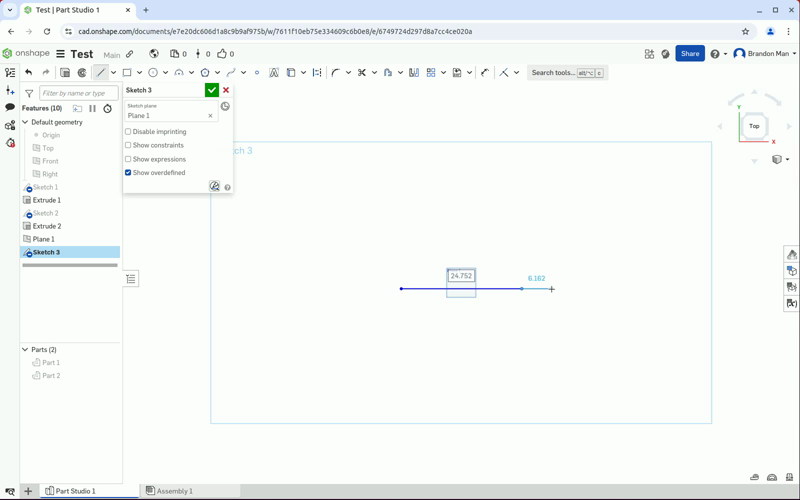
mouse_move(521, 231)
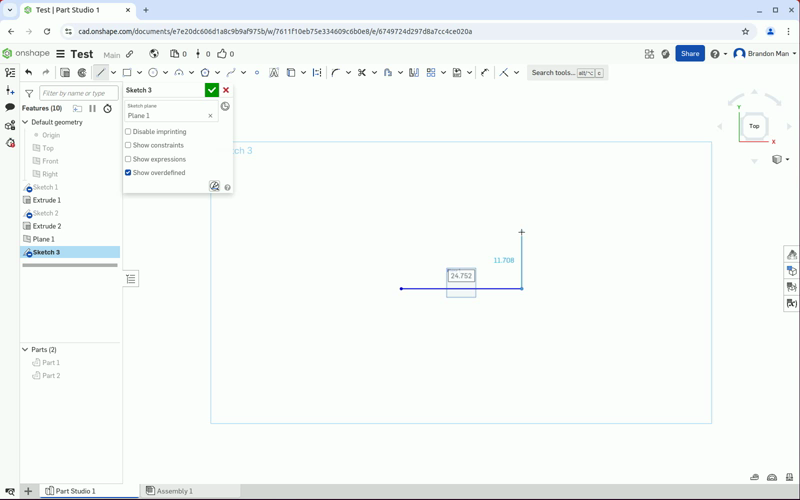
click(521, 231)
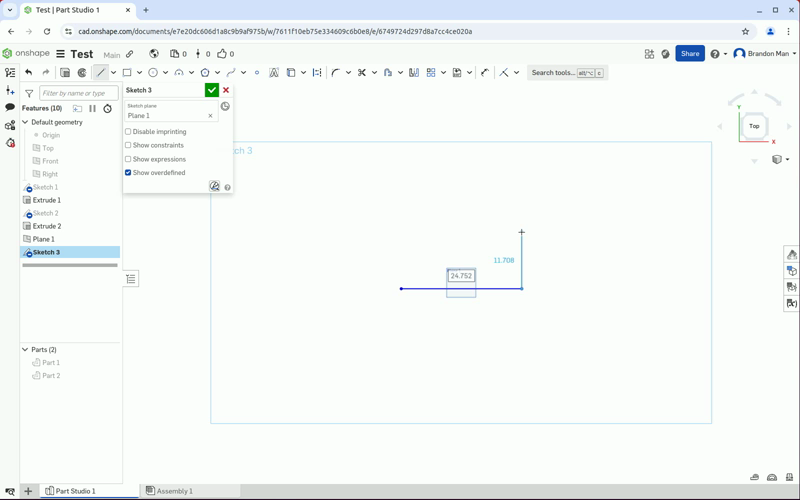
key_up(shift)
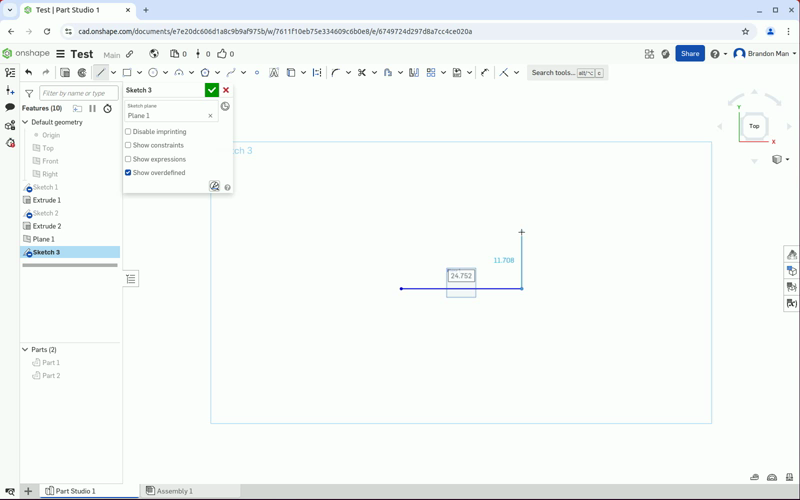
key_down(shift)
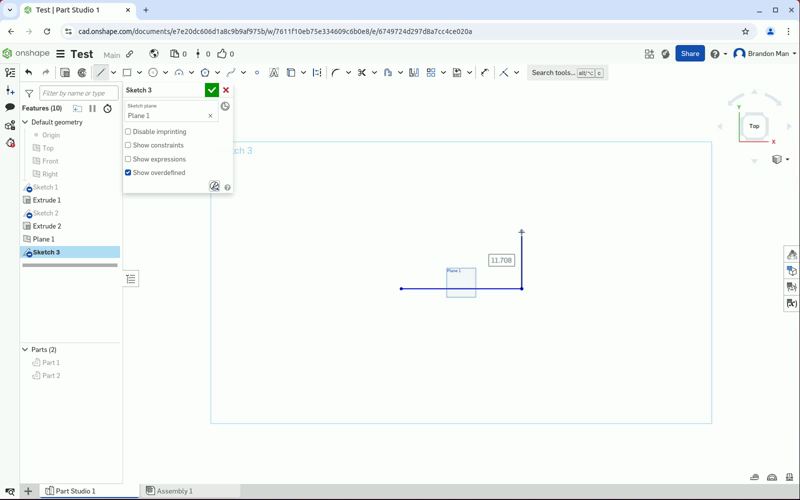
mouse_move(434, 231)
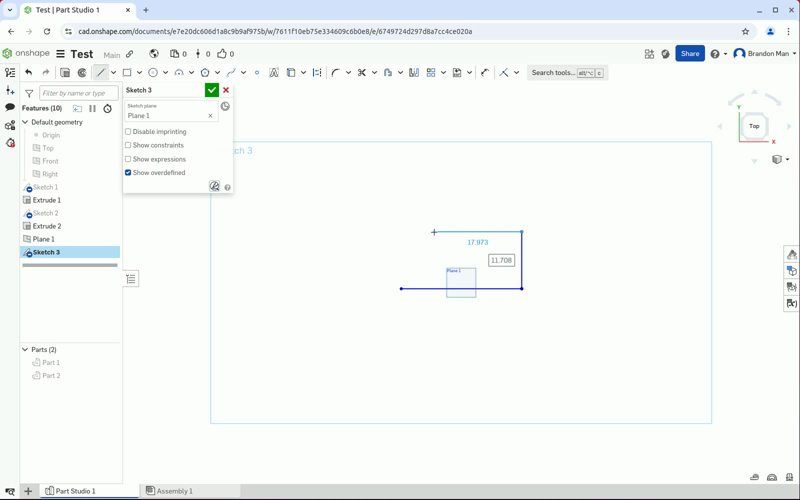
click(434, 231)
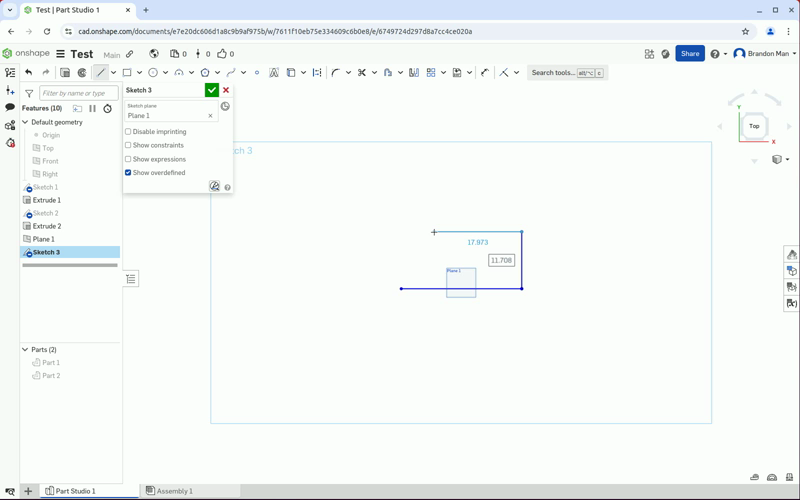
key_up(shift)
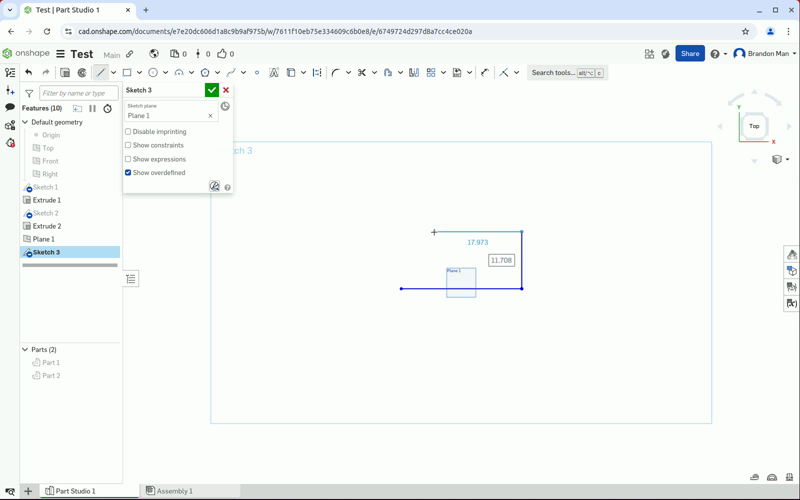
key_down(shift)
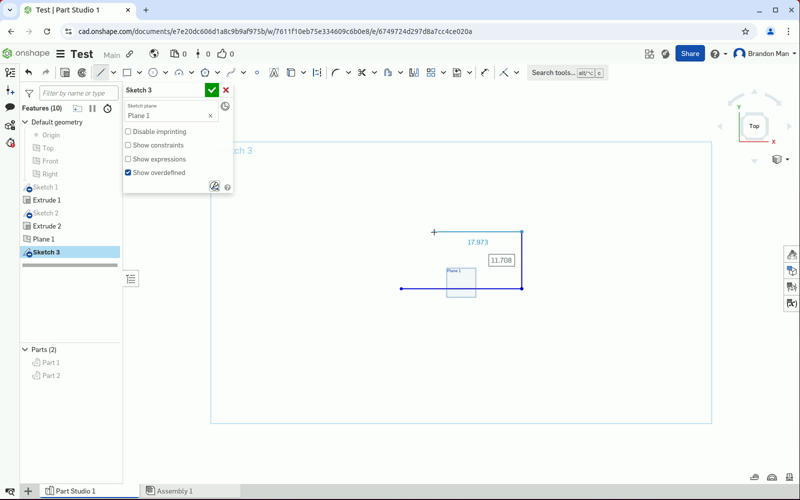
mouse_move(464, 231)
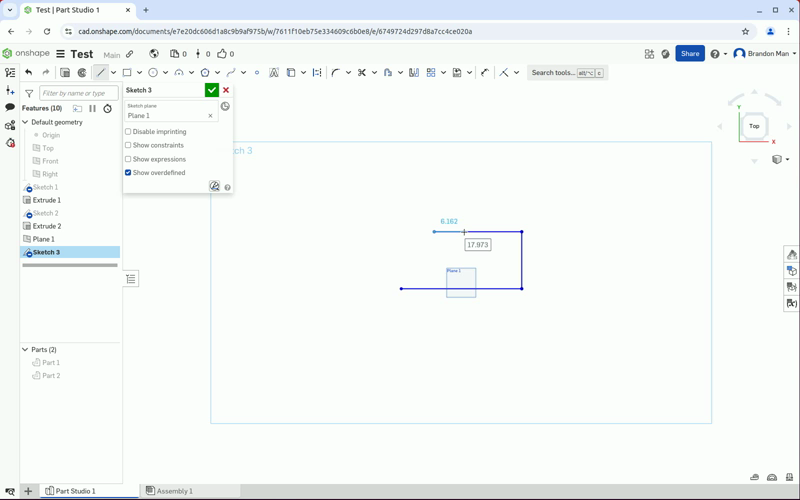
mouse_move(434, 282)
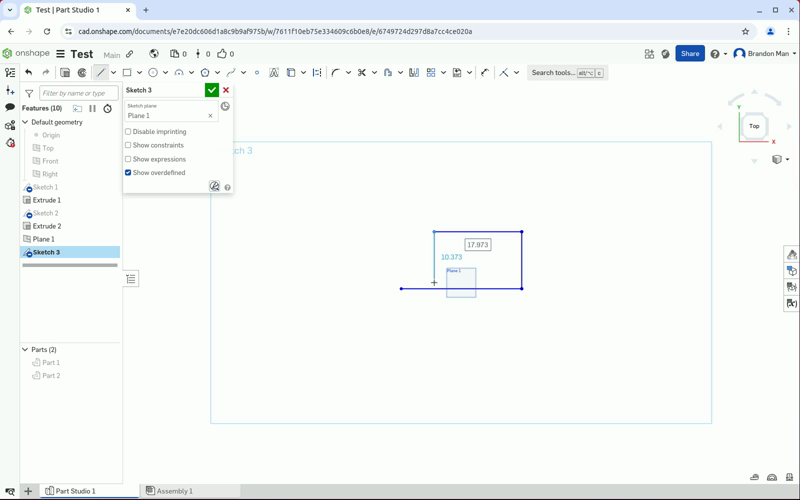
click(434, 282)
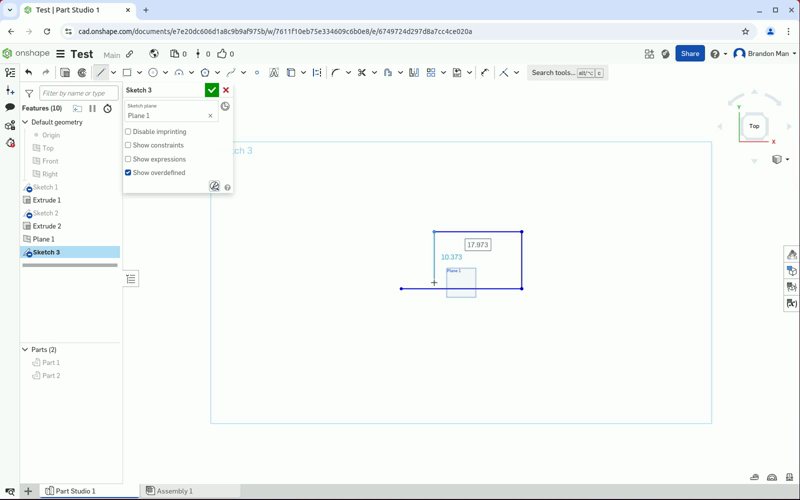
key_up(shift)
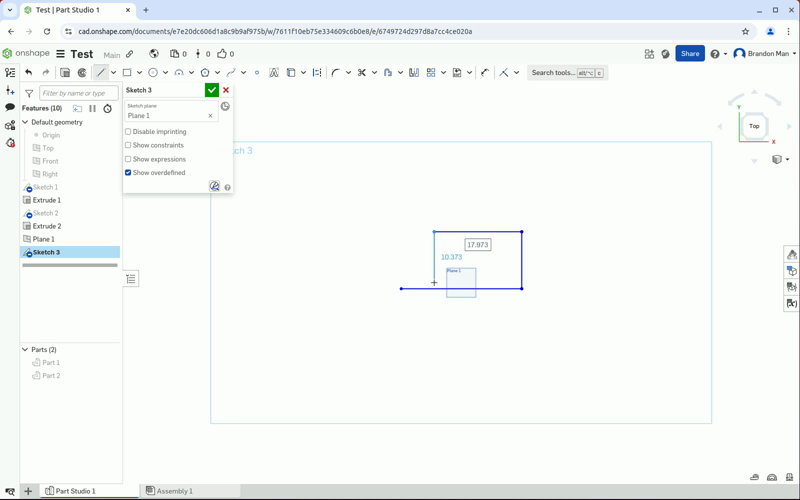
key_down(shift)
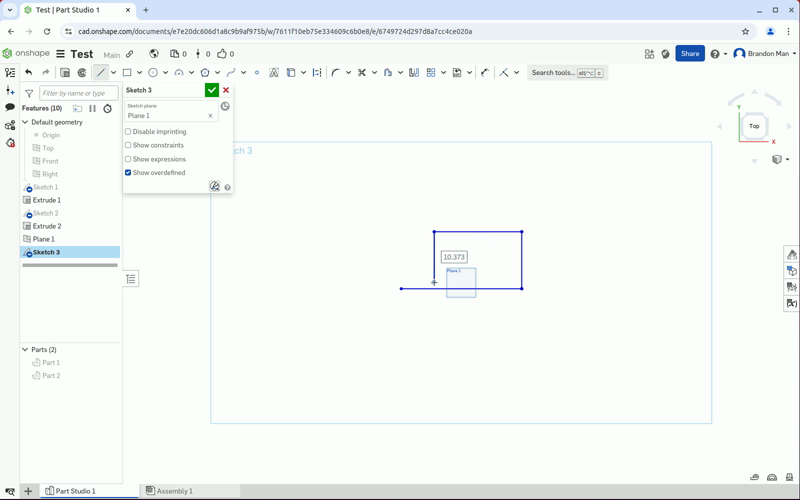
mouse_move(464, 282)
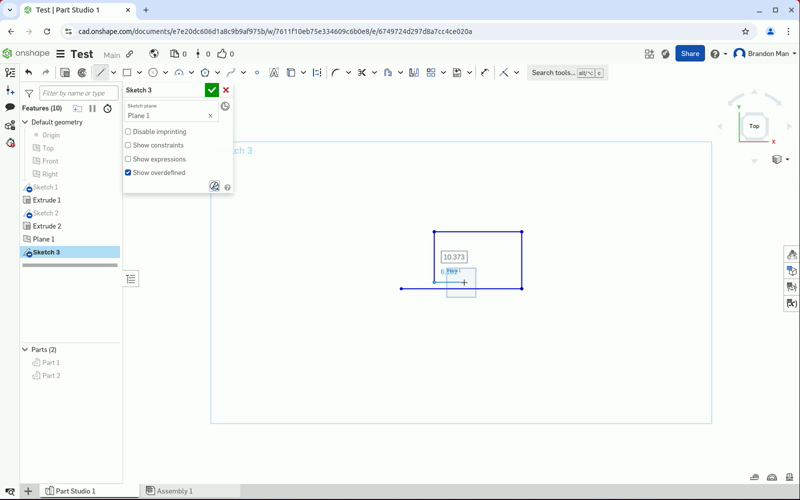
mouse_move(401, 282)
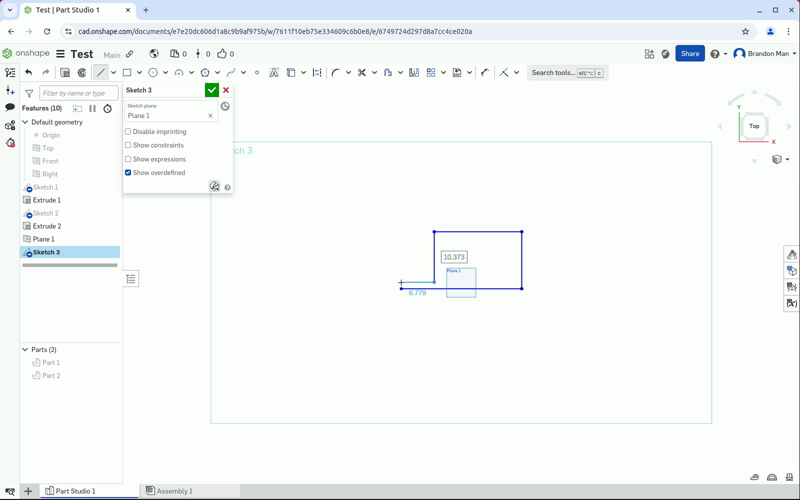
click(401, 282)
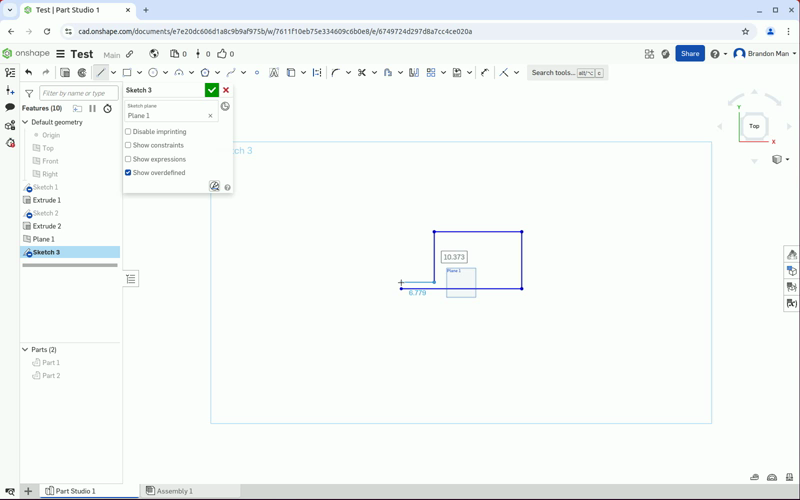
key_up(shift)
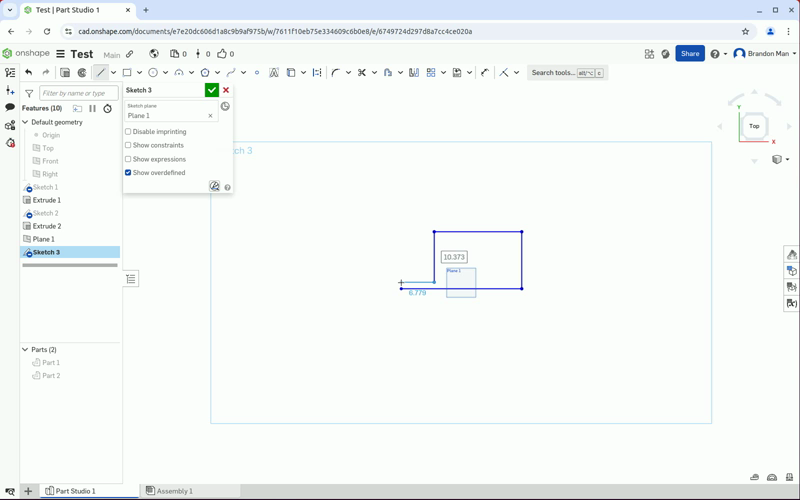
mouse_move(431, 282)
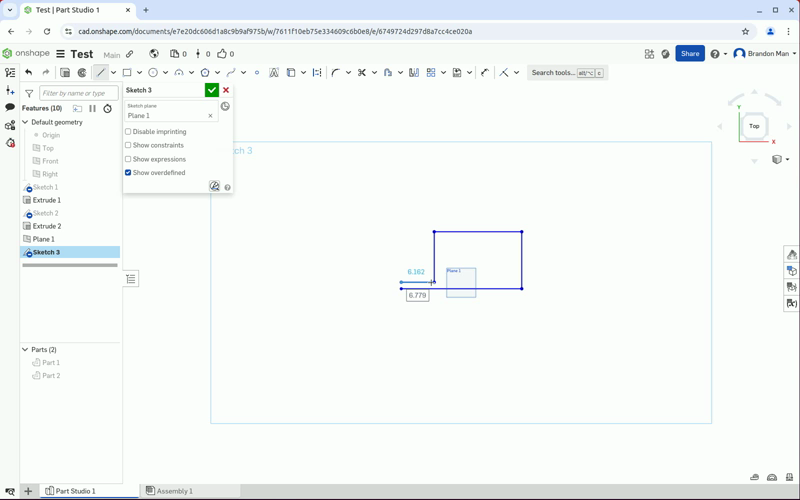
key_down(shift)
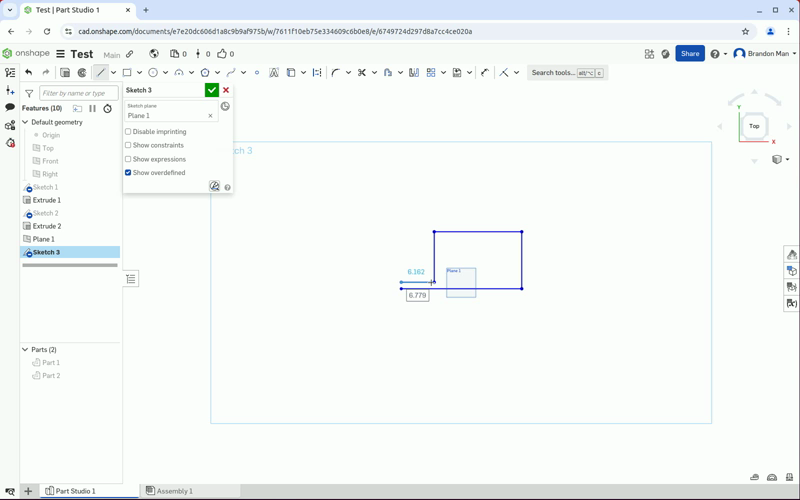
mouse_move(401, 288)
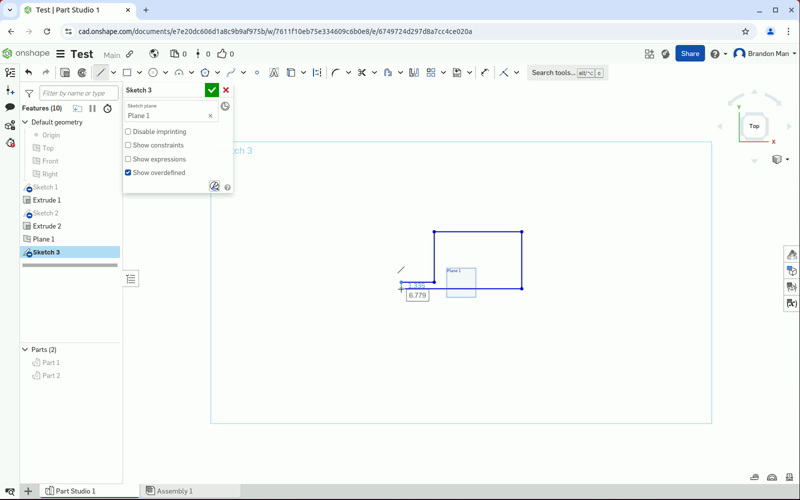
scroll(6)
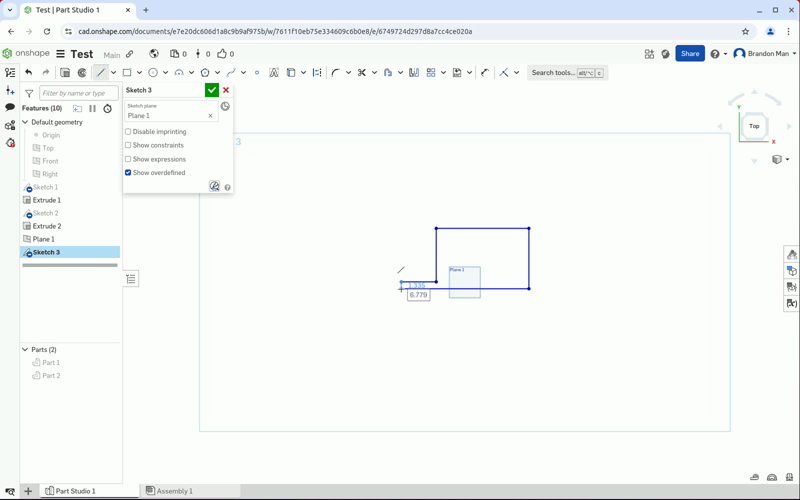
scroll(6)
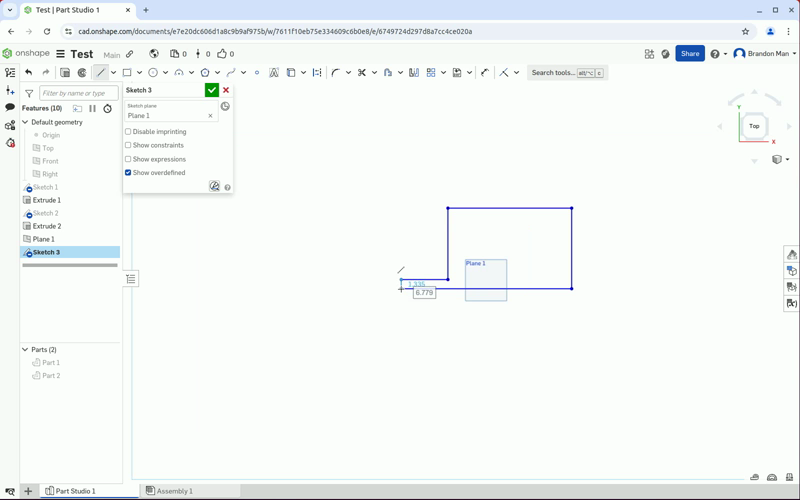
scroll(6)
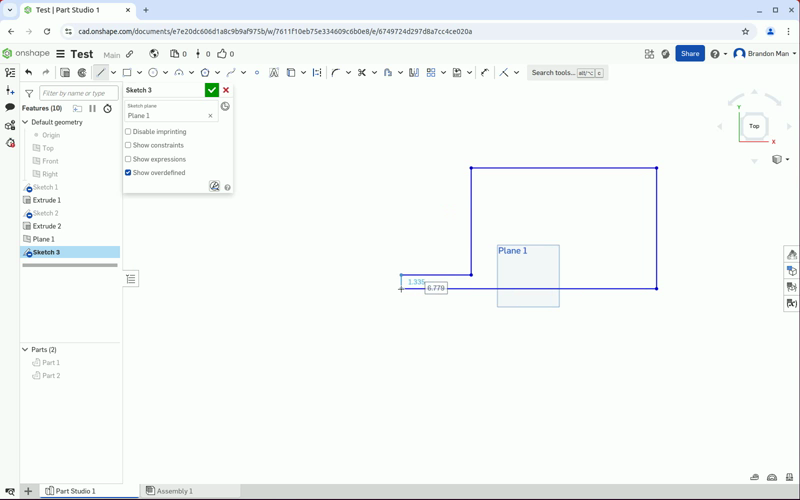
scroll(6)
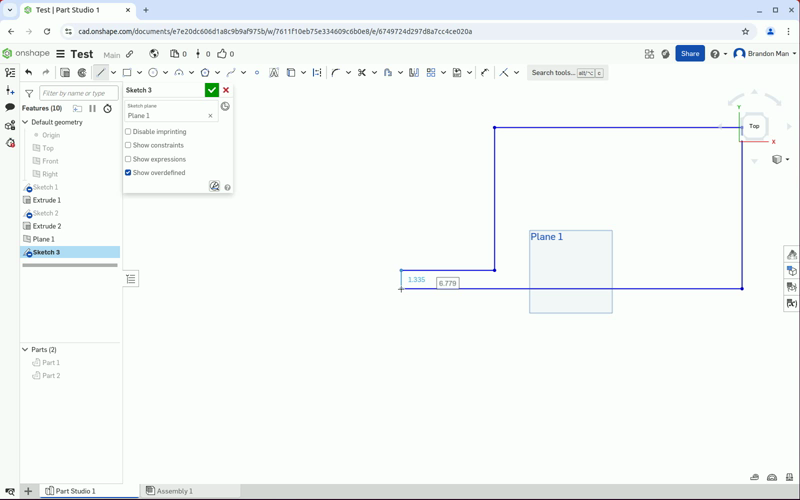
scroll(6)
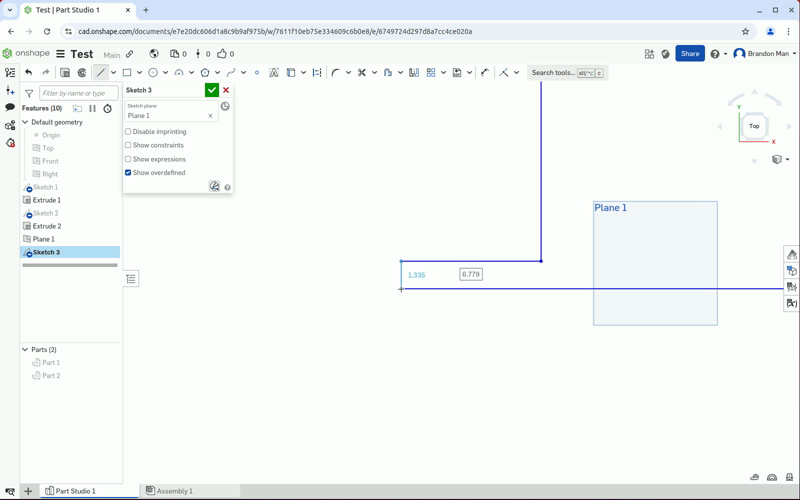
scroll(6)
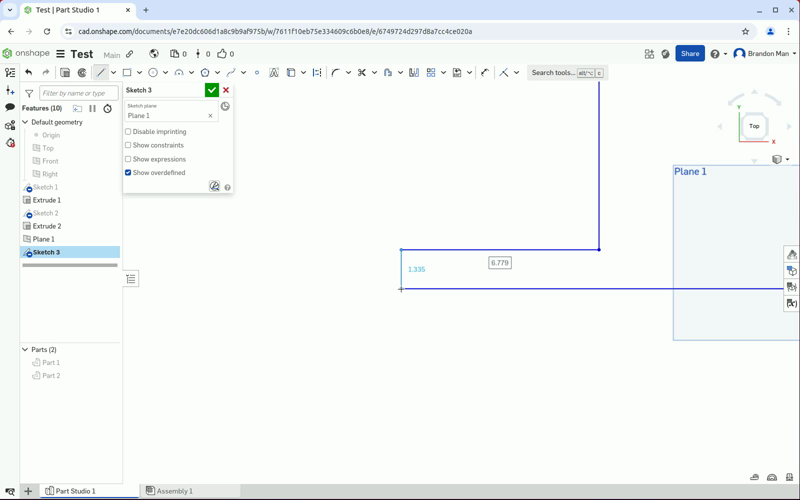
scroll(6)
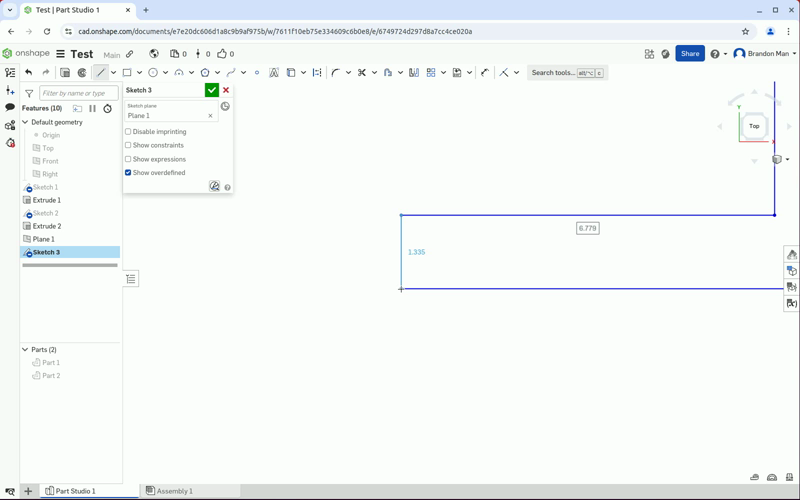
key_up(shift)
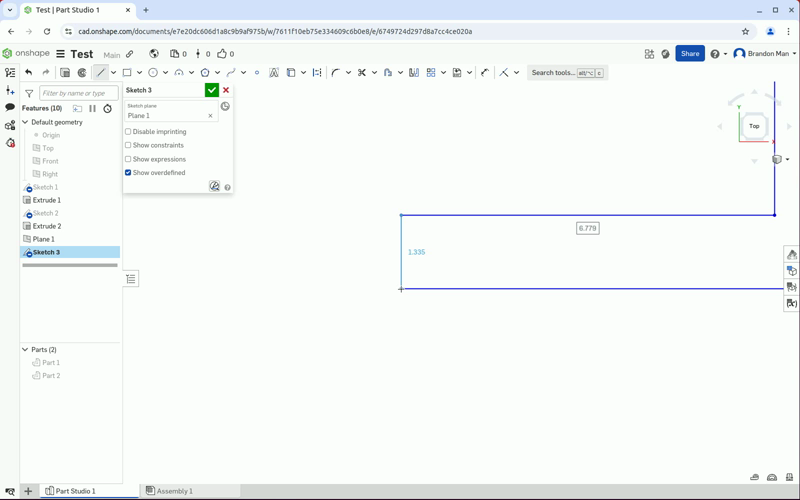
click(401, 288)
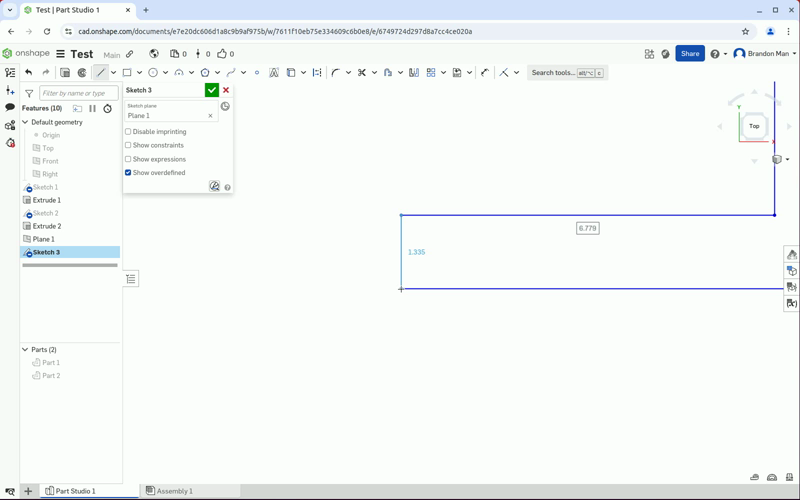
scroll(-6)
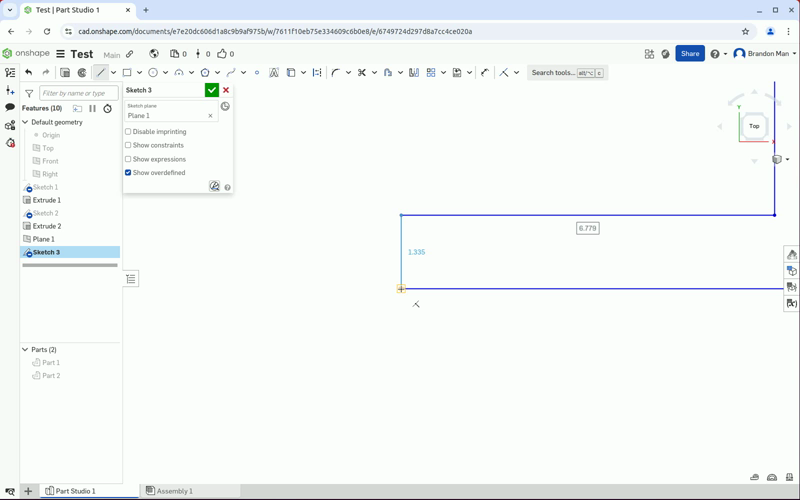
scroll(-6)
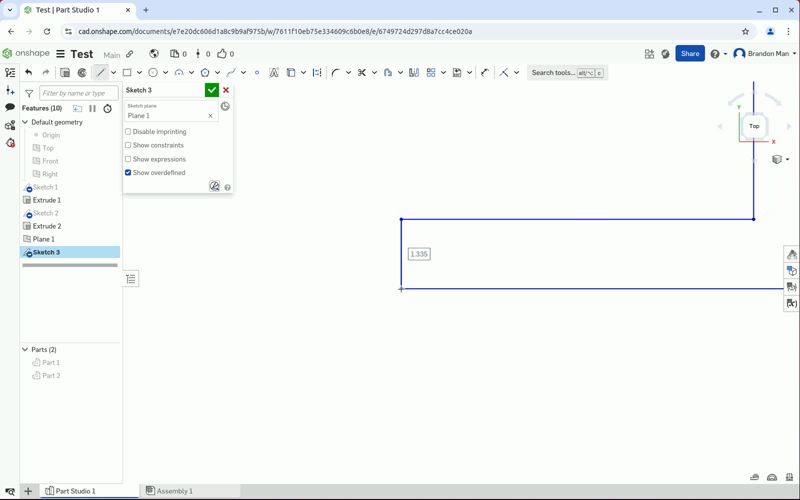
scroll(-6)
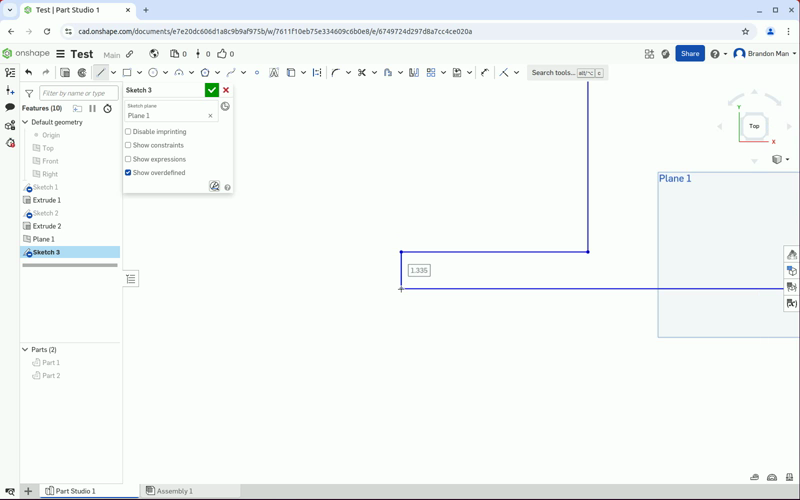
scroll(-6)
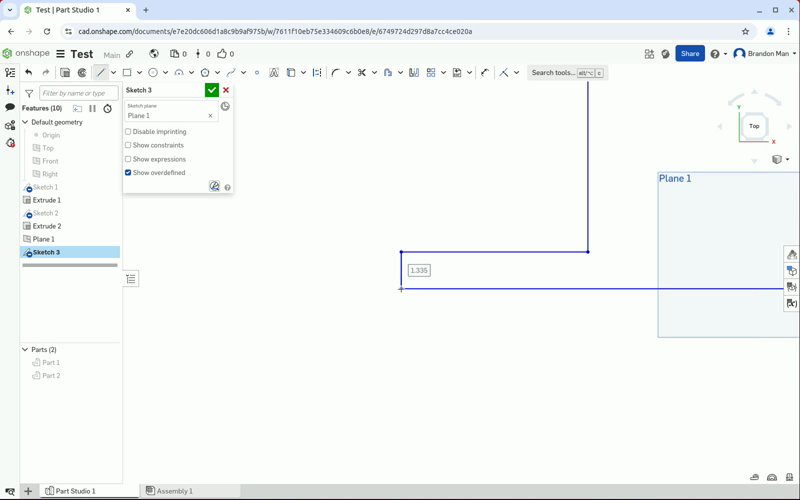
scroll(-6)
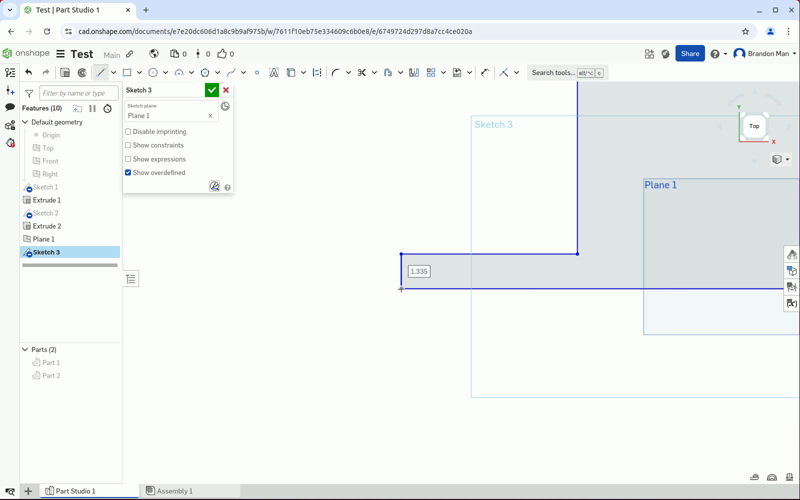
scroll(-6)
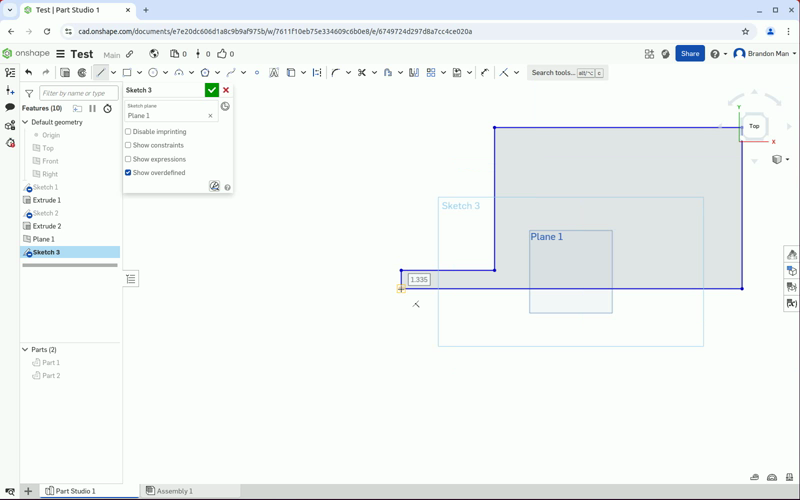
scroll(-6)
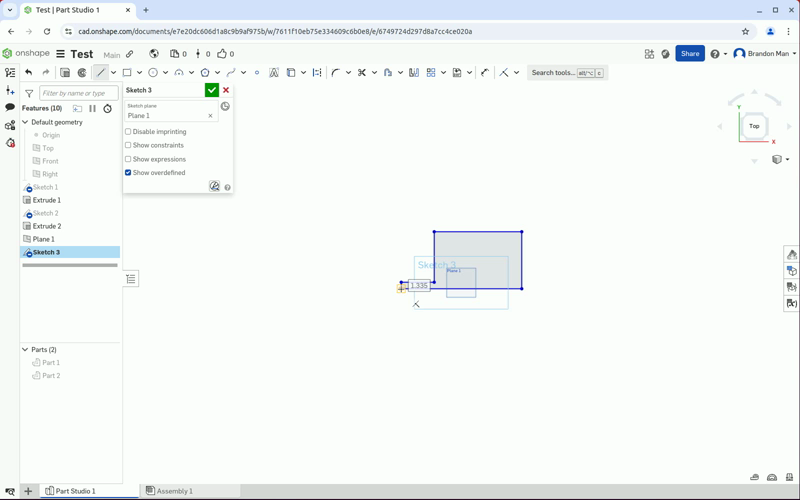
key(esc)
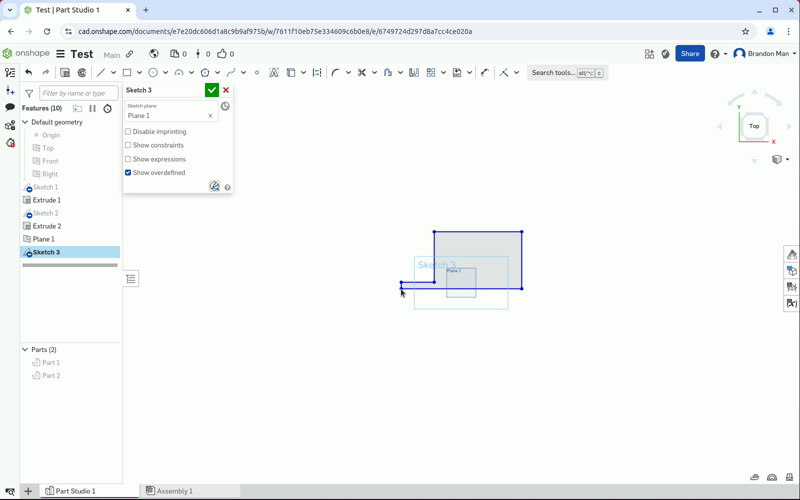
mouse_move(493, 276)
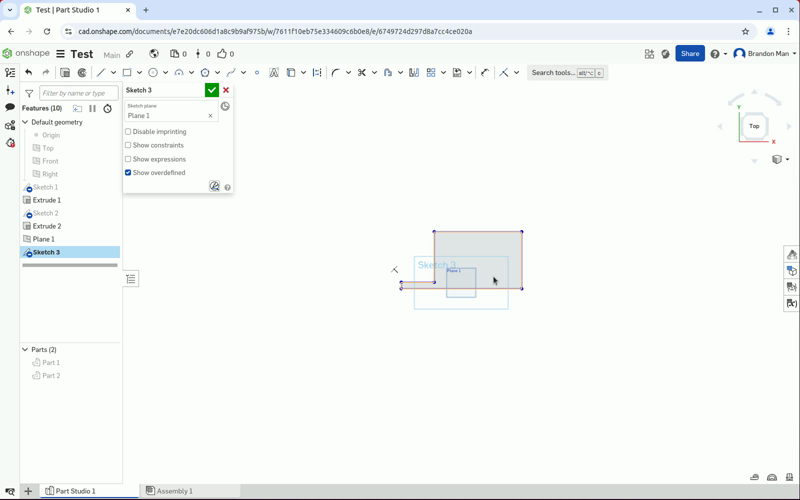
click(493, 276)
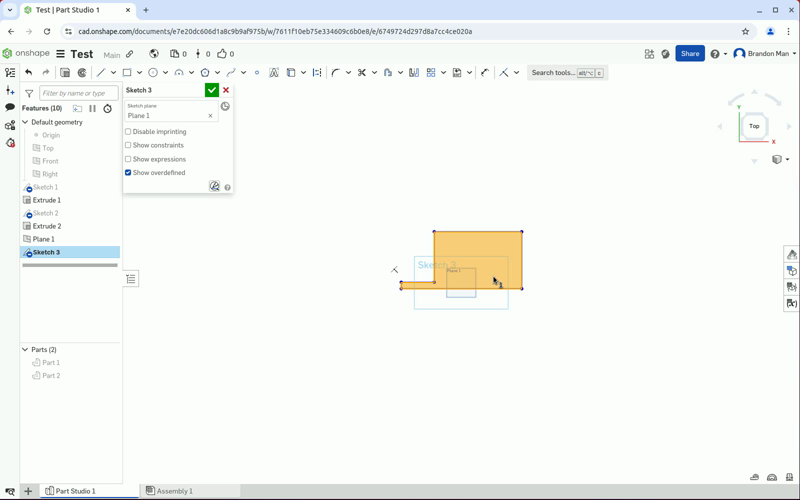
mouse_move(73, 352)
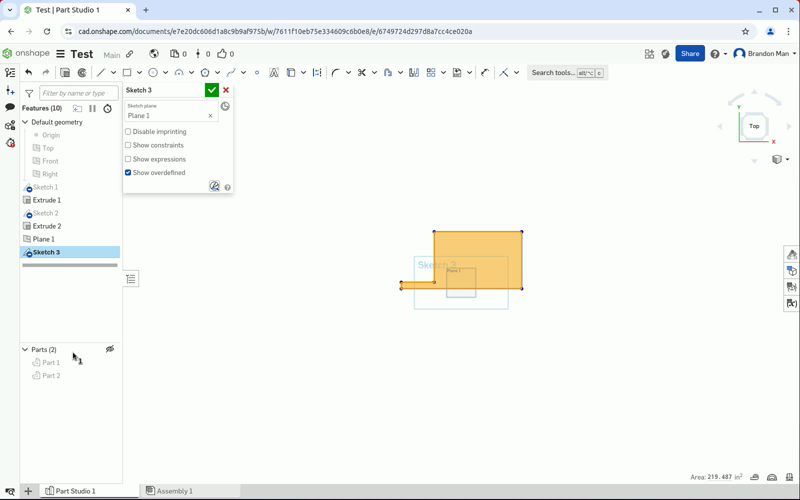
key(shift+y)
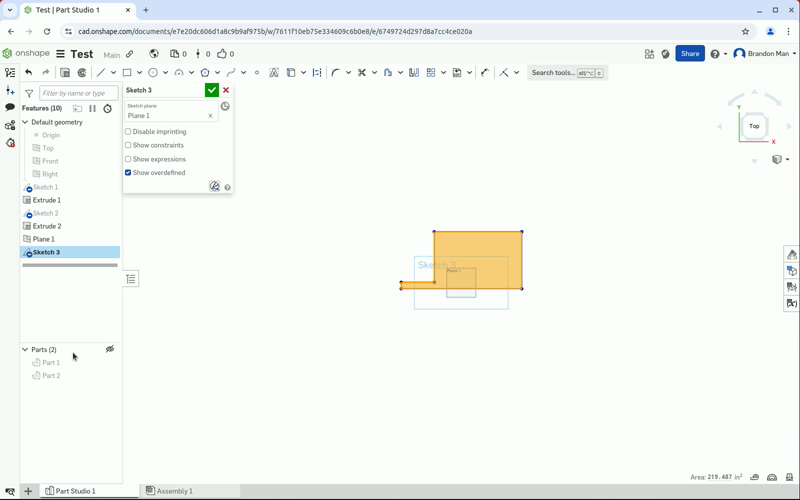
key(shift+e)
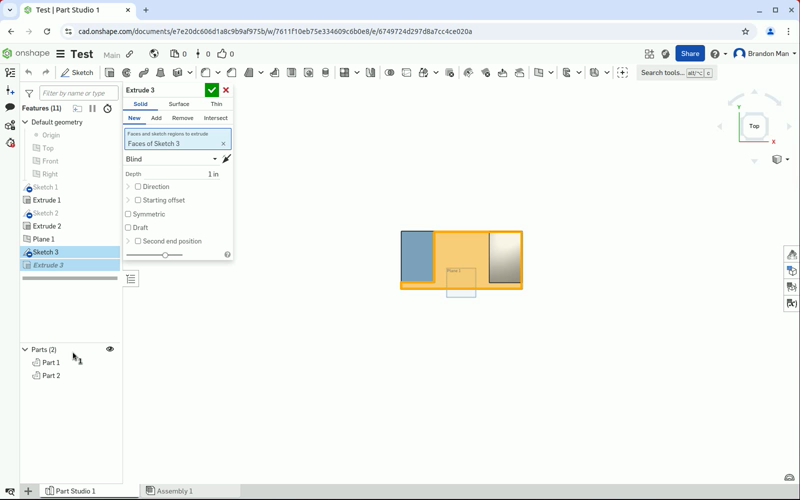
mouse_move(143, 106)
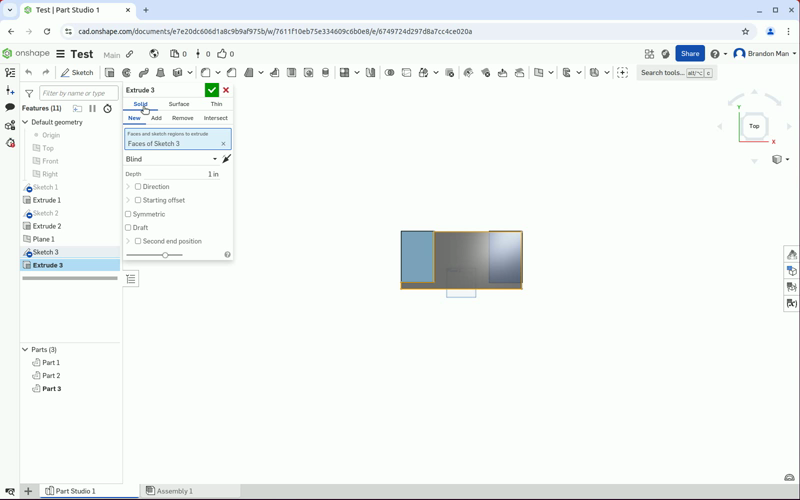
click(143, 106)
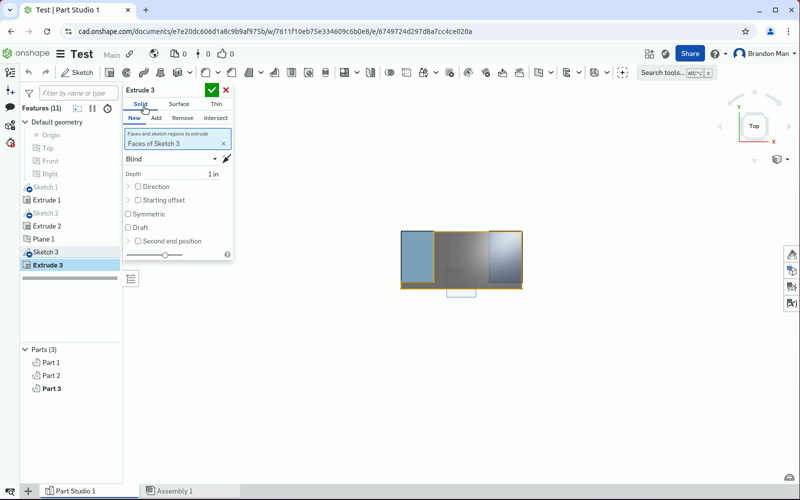
mouse_move(137, 120)
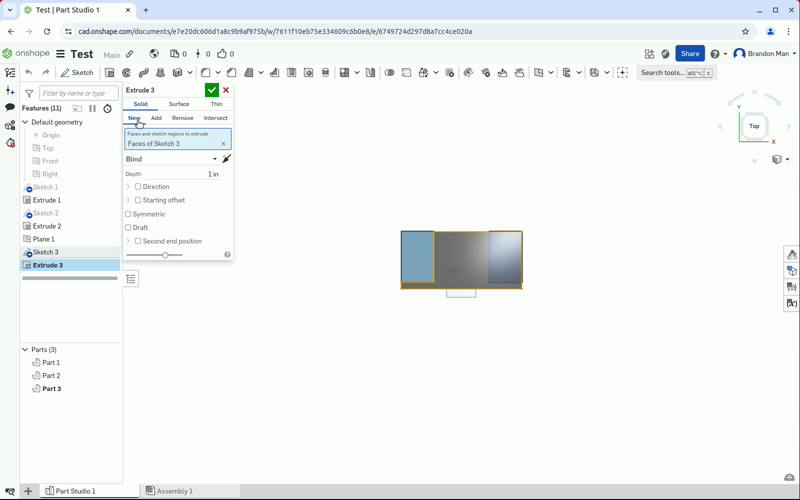
click(137, 120)
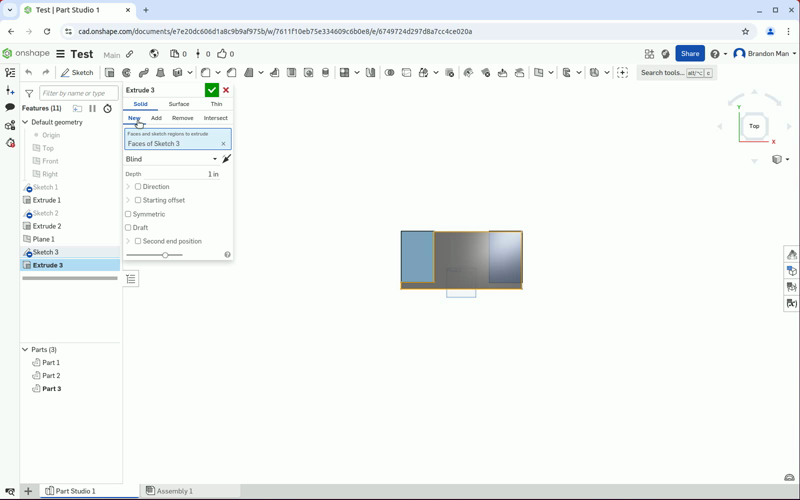
key(tab, 4)
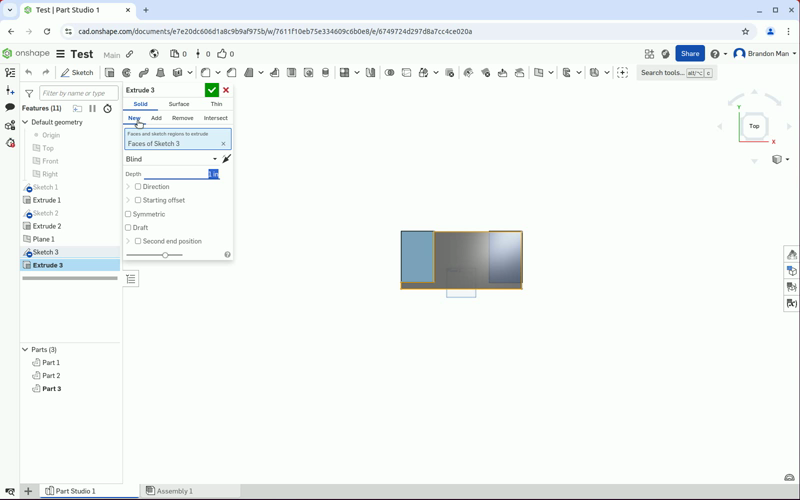
text(0.963)
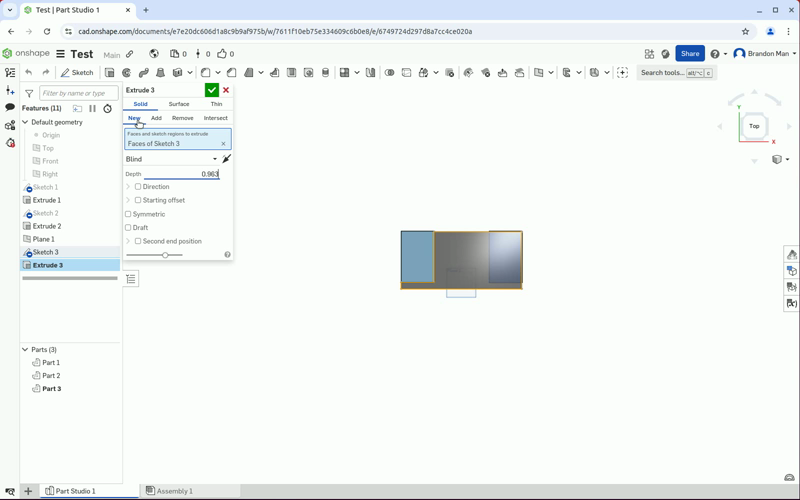
key(enter)
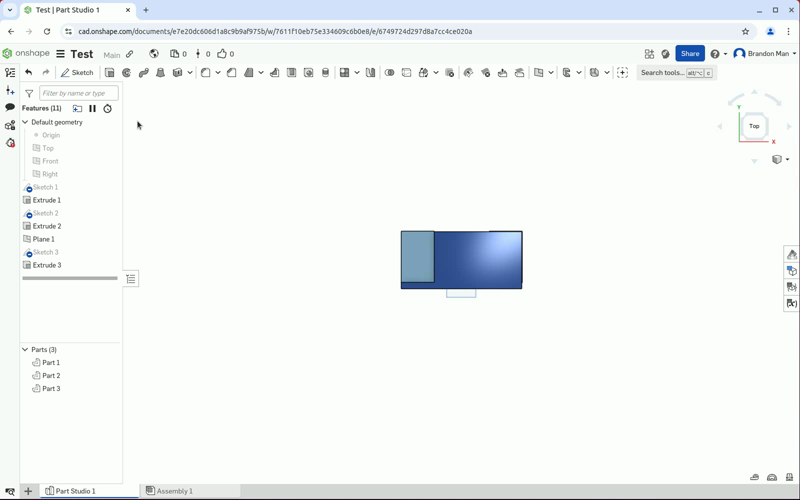
key(shift+h)
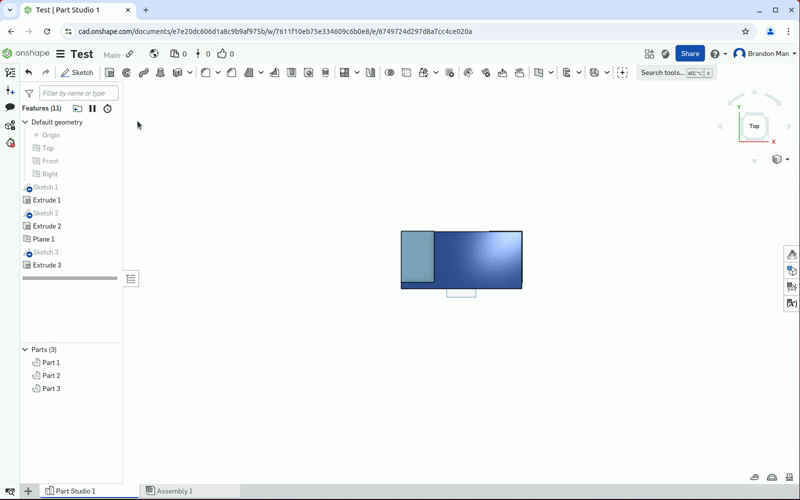
key(shift+h)
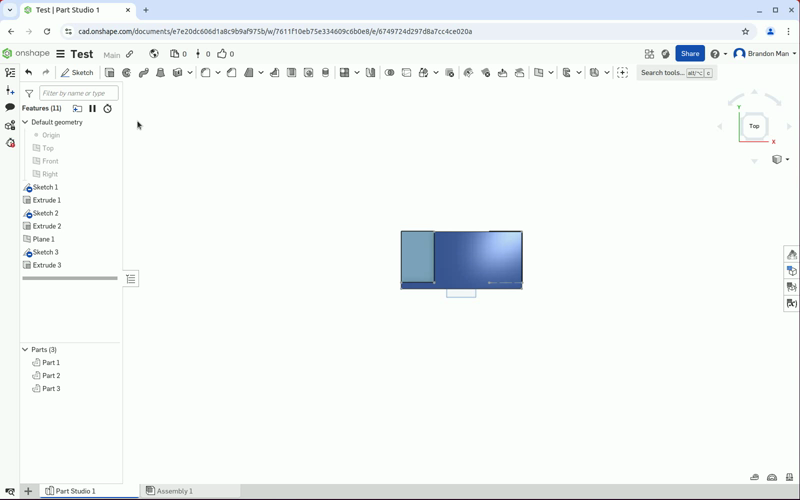
key(shift+7)
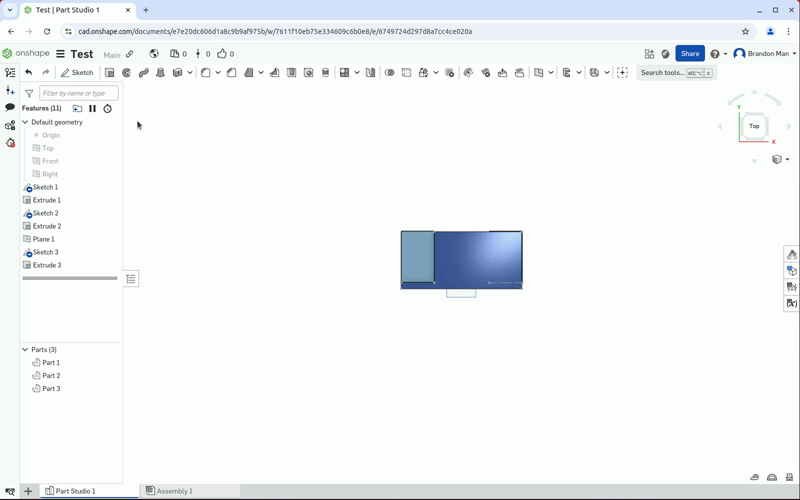
key(up, 3)
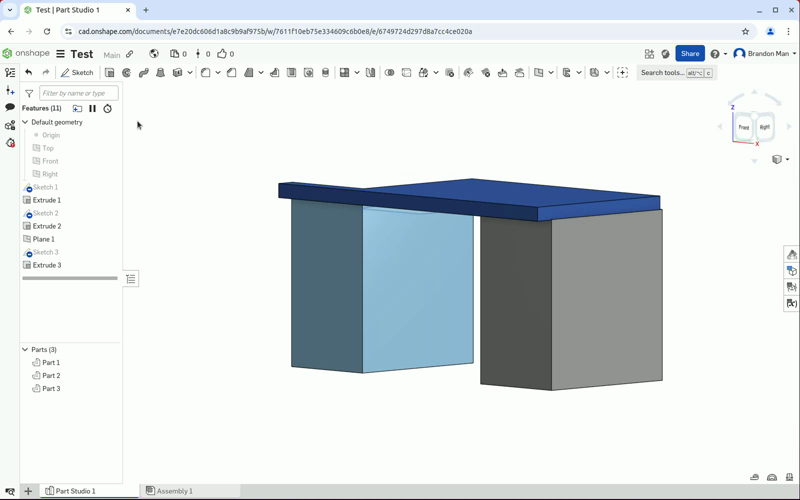
key(left, 3)
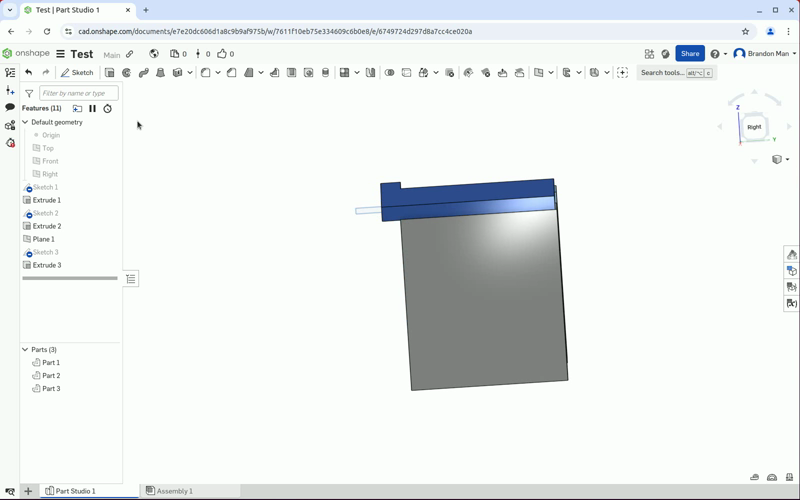
key(right, 3)
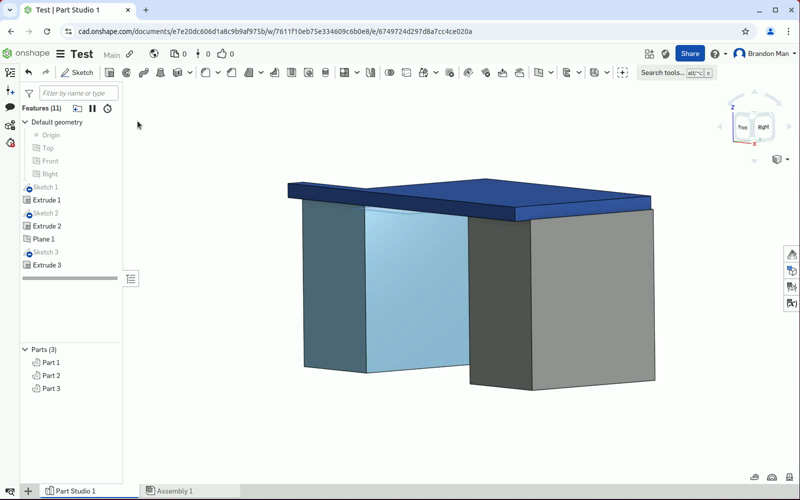
key(down, 3)
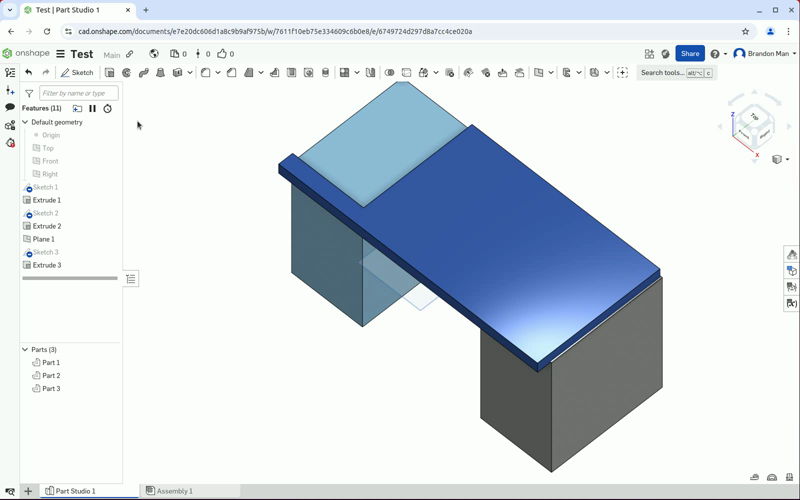
mouse_move(73, 189)
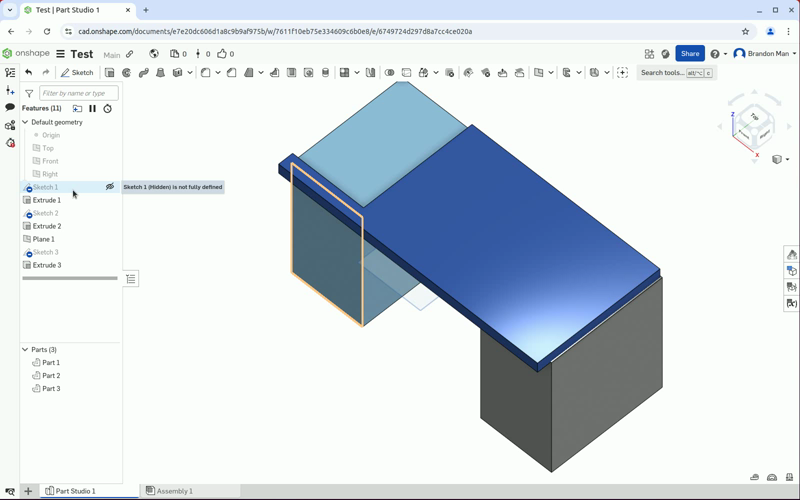
click(73, 189)